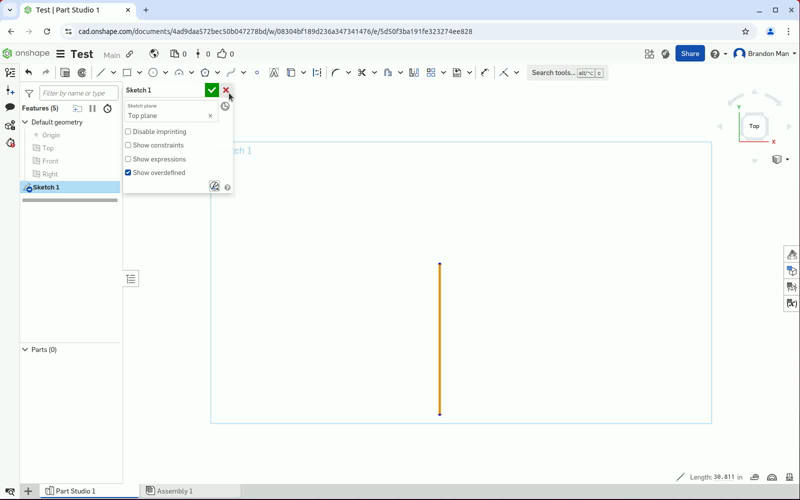
key(shift+h)
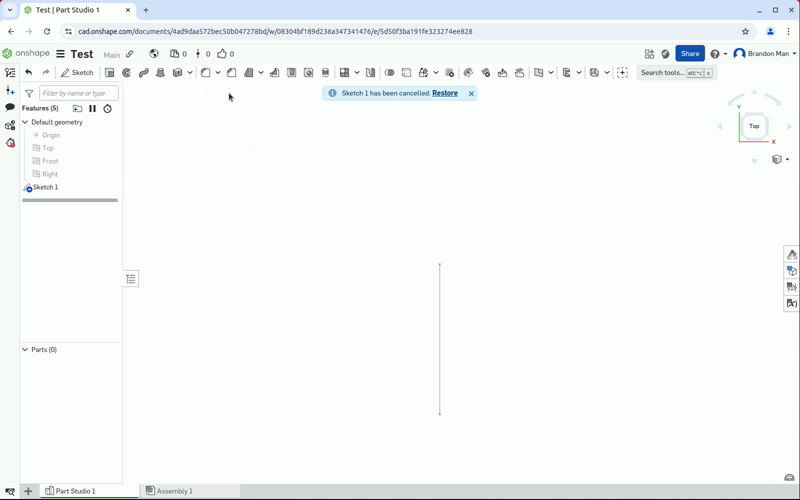
key(shift+s)
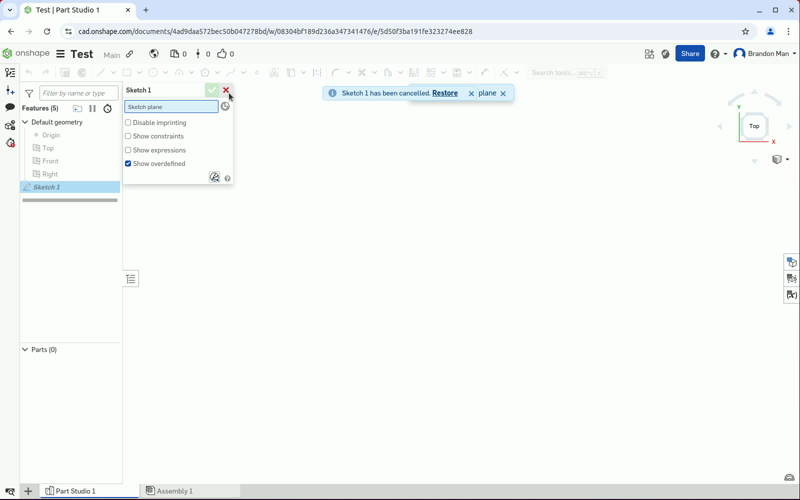
mouse_move(73, 150)
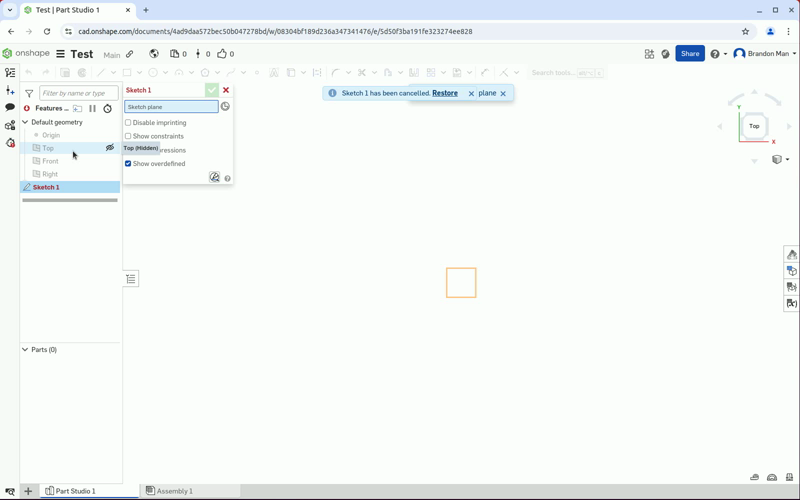
click(73, 150)
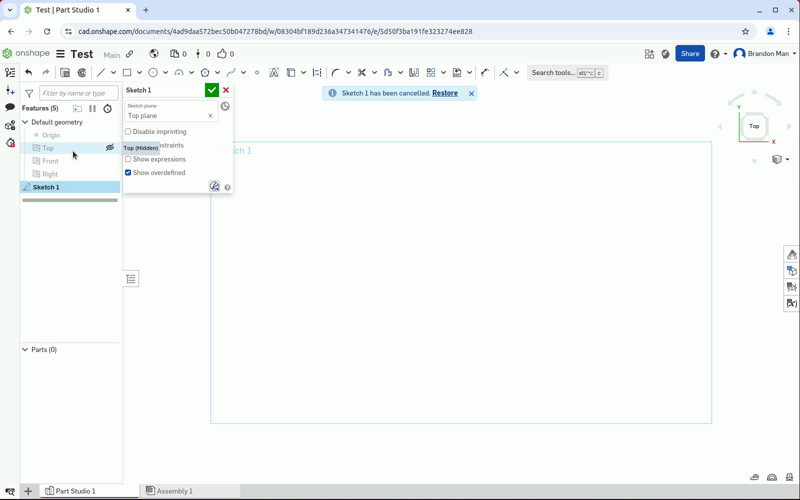
mouse_move(73, 352)
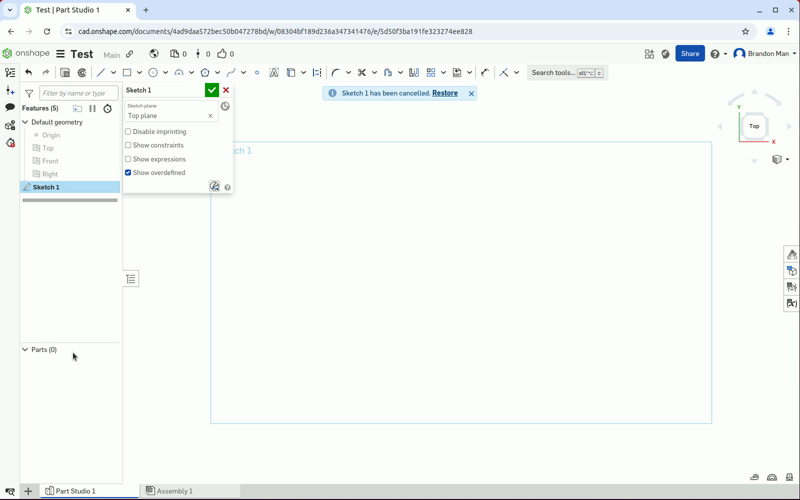
key(y)
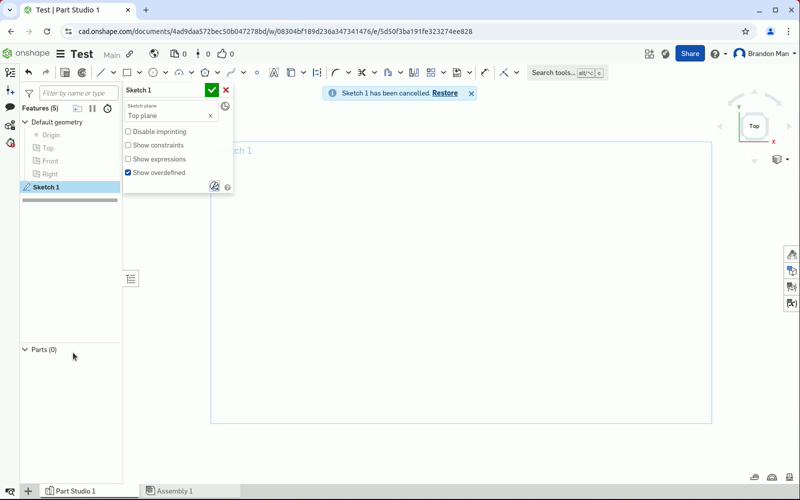
key(l)
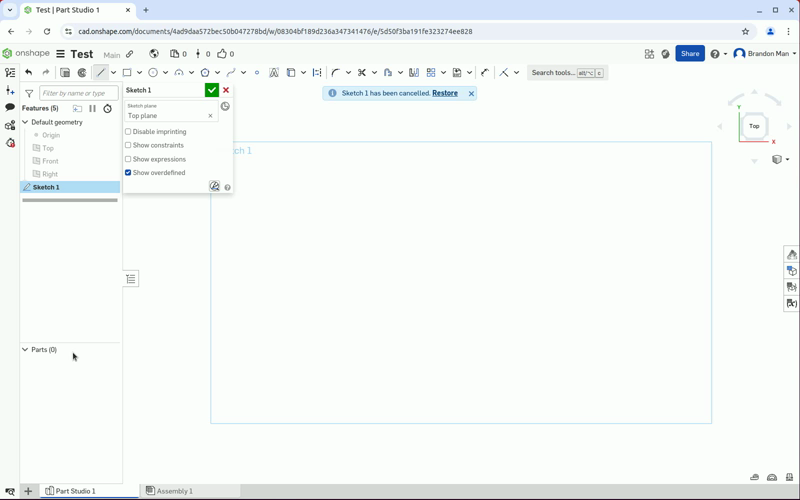
key_down(shift)
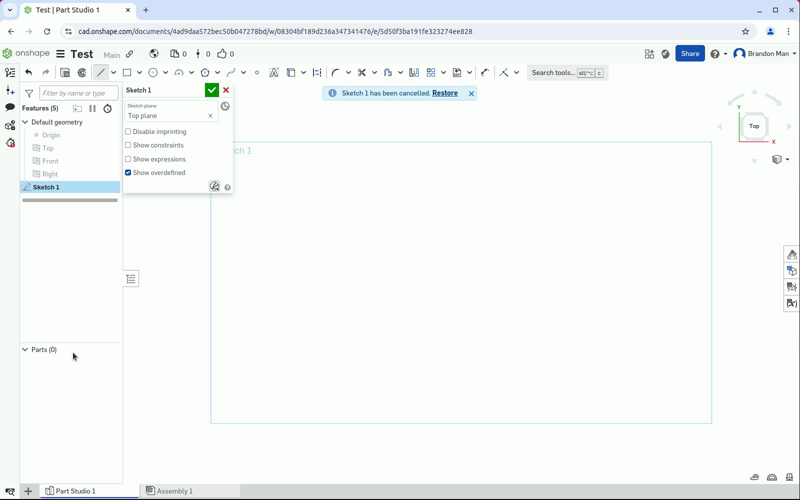
mouse_move(409, 339)
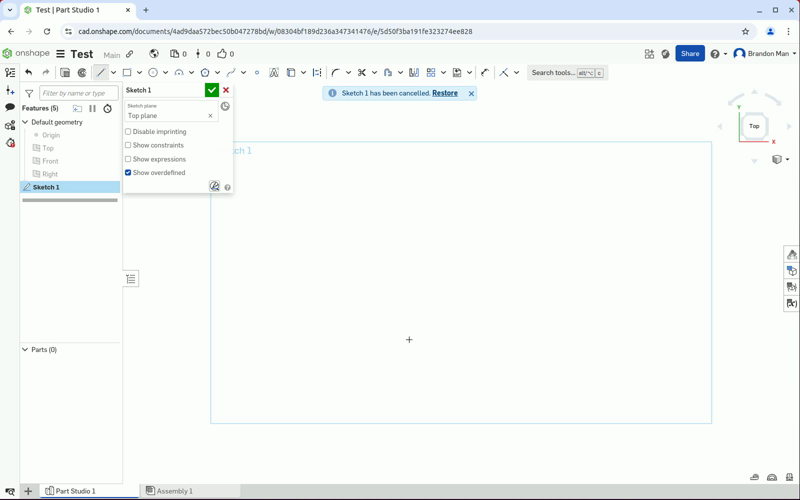
click(409, 339)
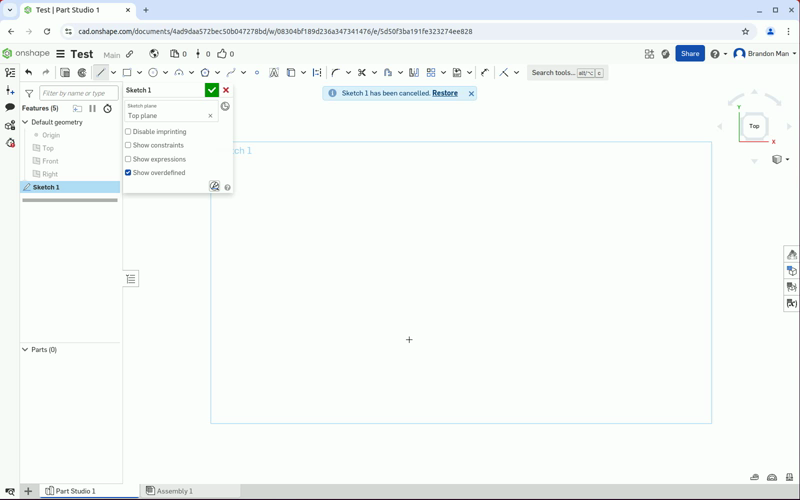
key_up(shift)
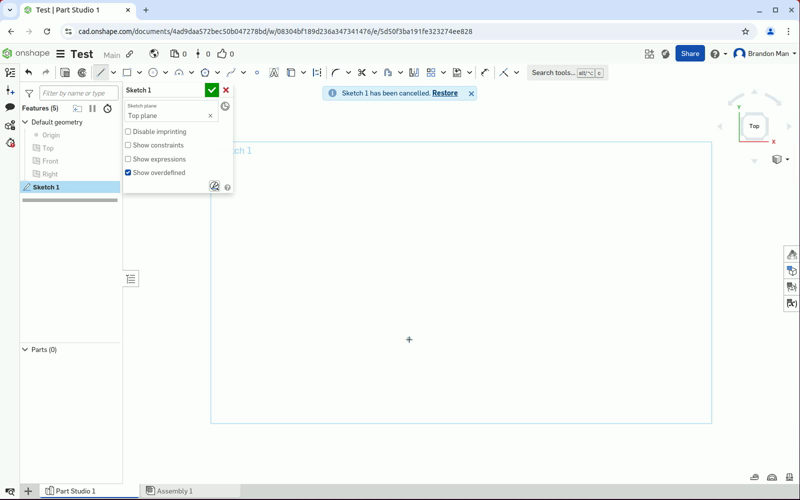
key_down(shift)
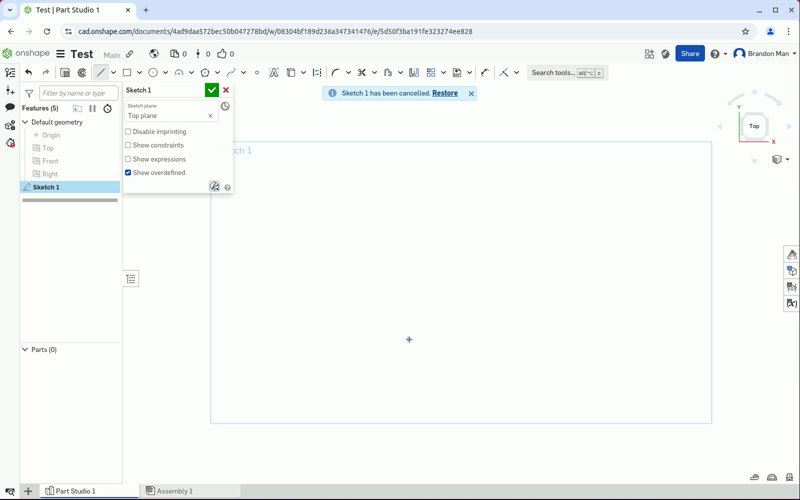
mouse_move(439, 339)
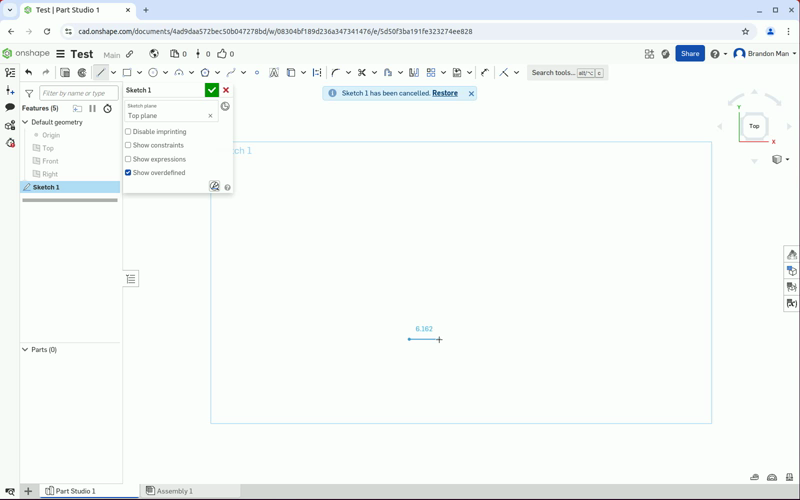
mouse_move(461, 339)
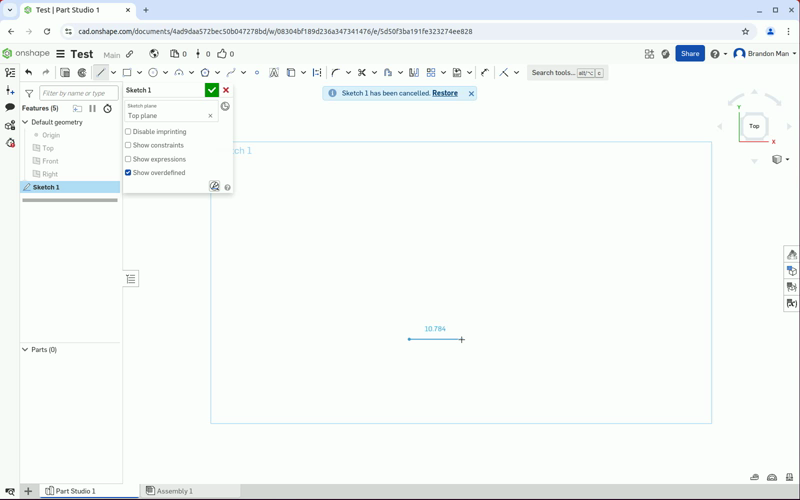
click(461, 339)
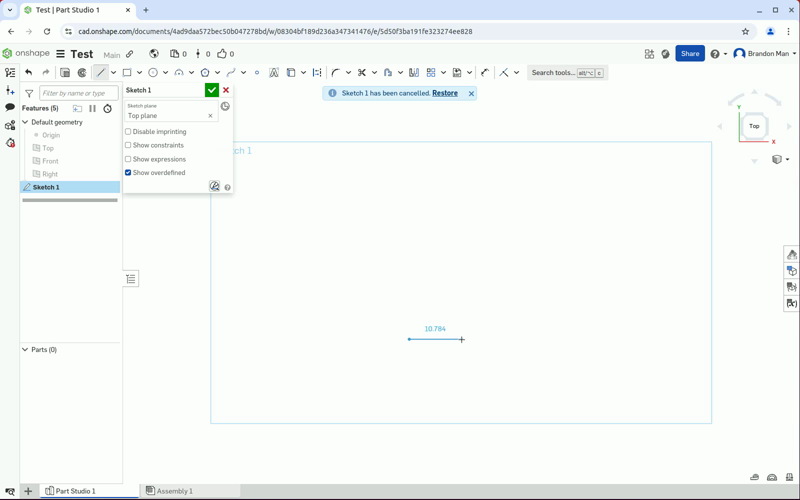
key_up(shift)
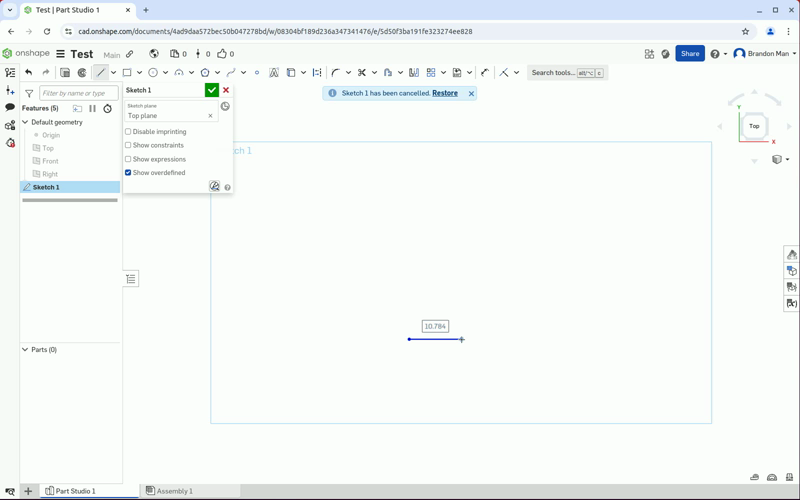
key_down(shift)
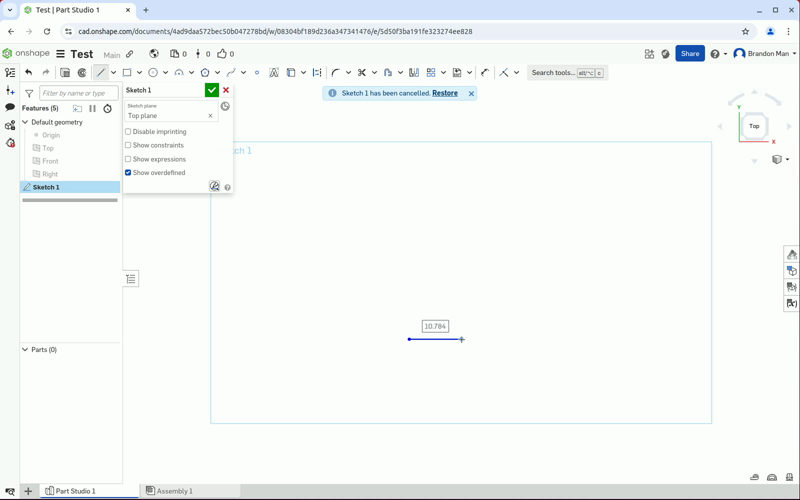
mouse_move(492, 339)
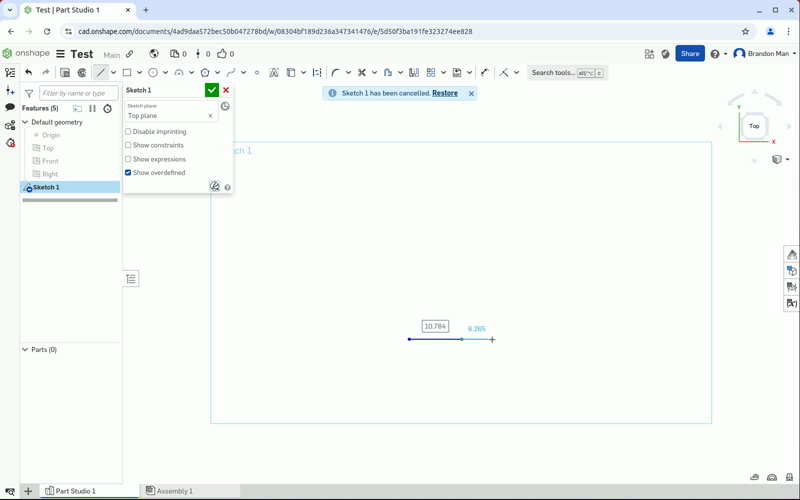
mouse_move(513, 339)
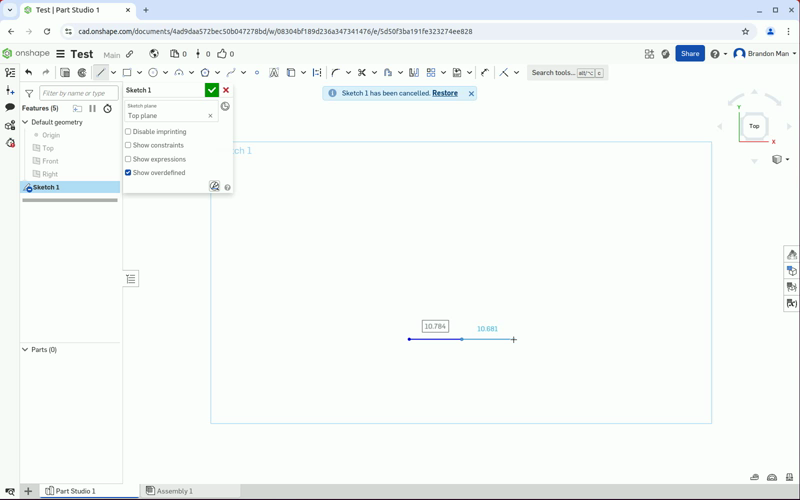
click(513, 339)
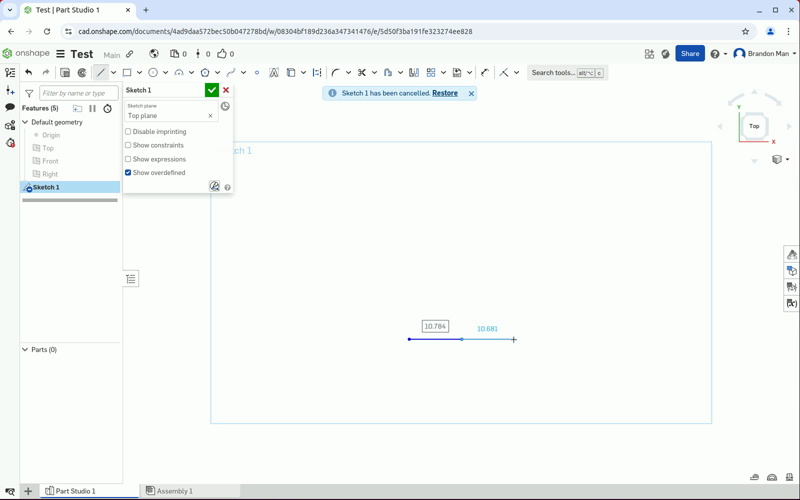
key_up(shift)
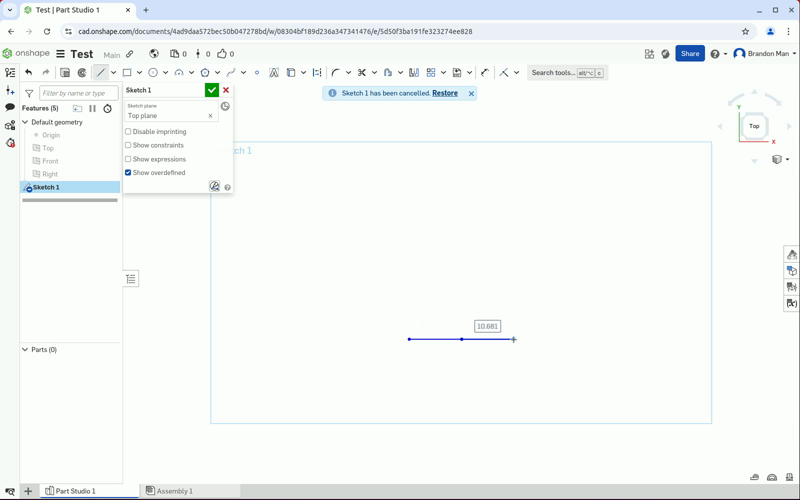
key_down(shift)
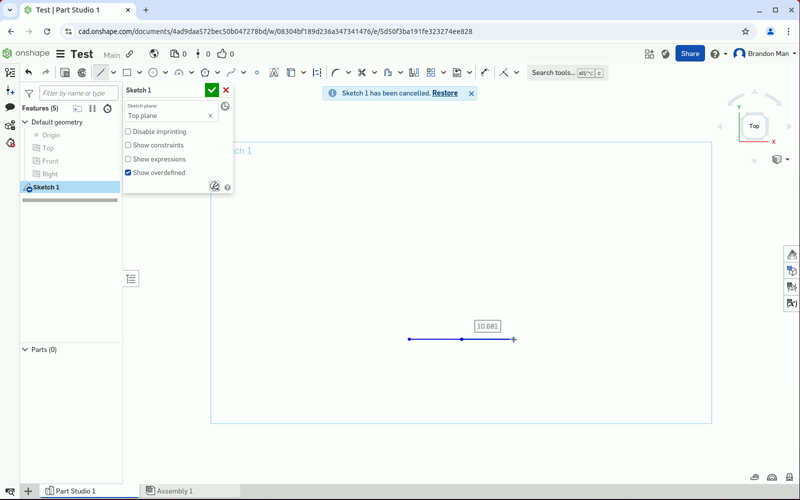
mouse_move(513, 234)
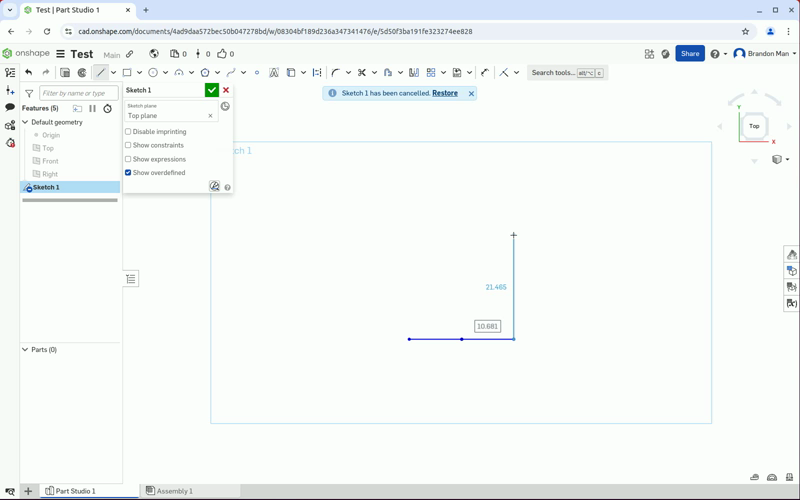
click(513, 234)
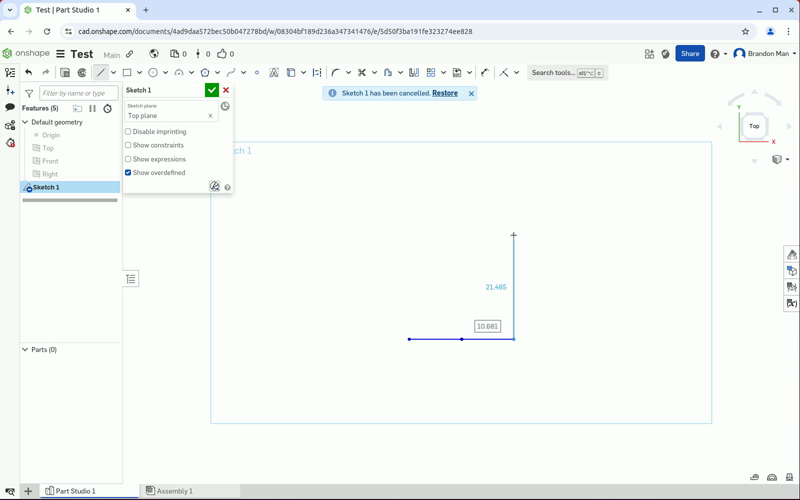
key_up(shift)
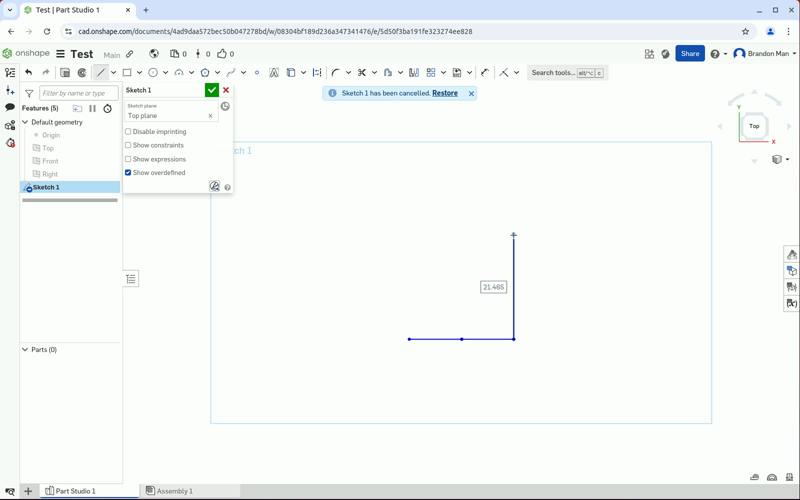
key_down(shift)
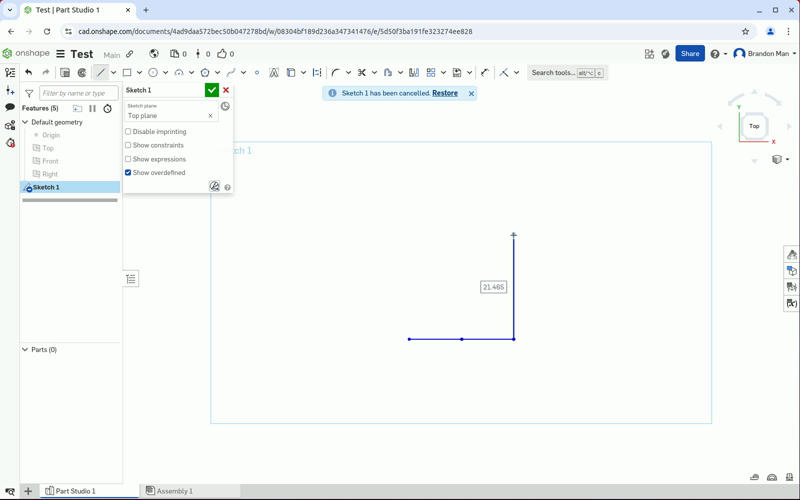
mouse_move(409, 234)
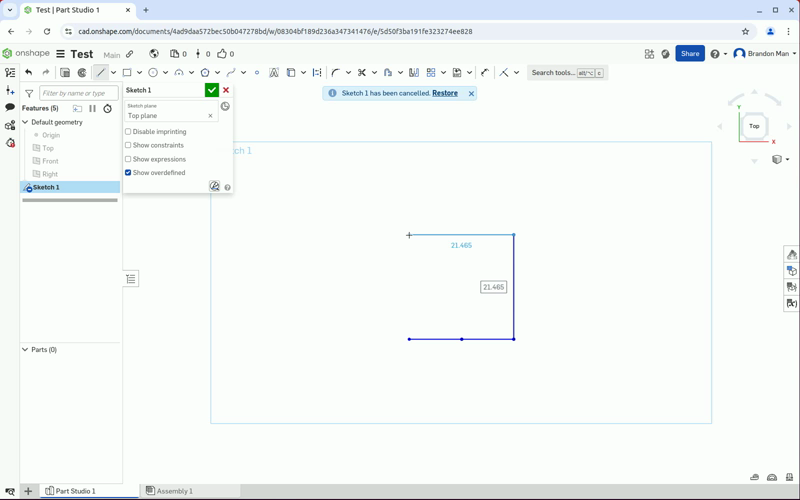
click(409, 234)
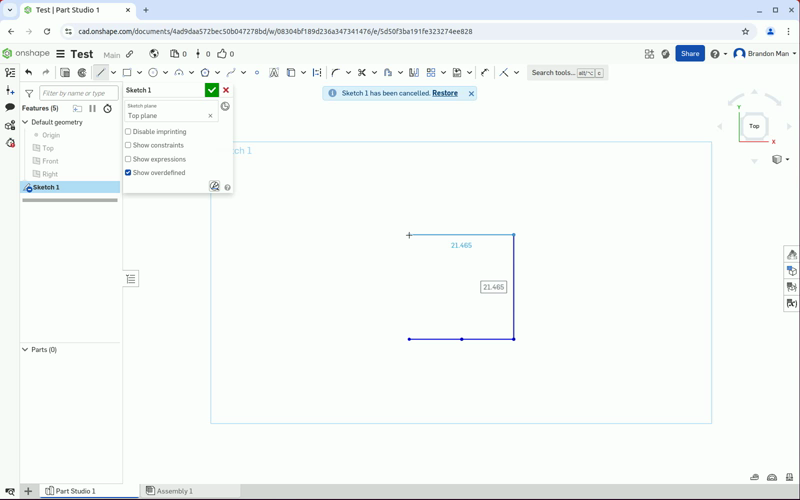
key_up(shift)
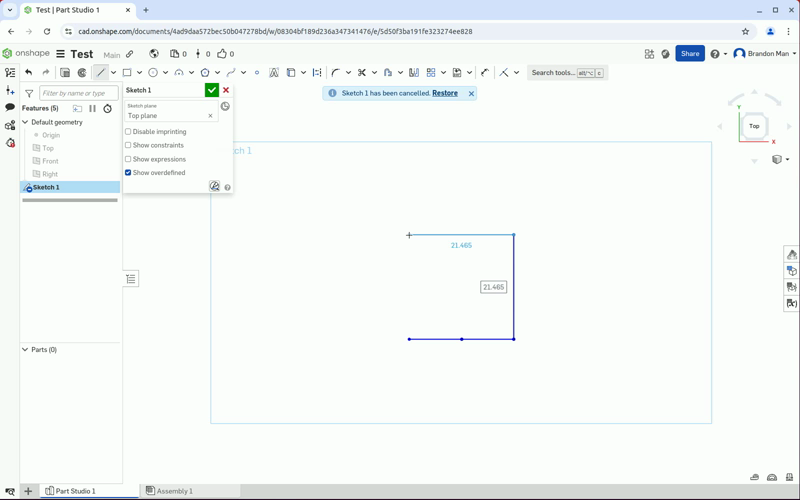
key_down(shift)
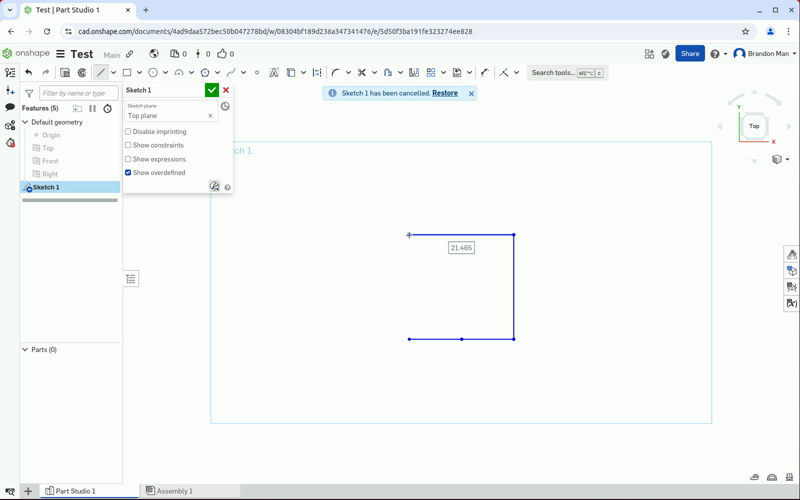
mouse_move(409, 339)
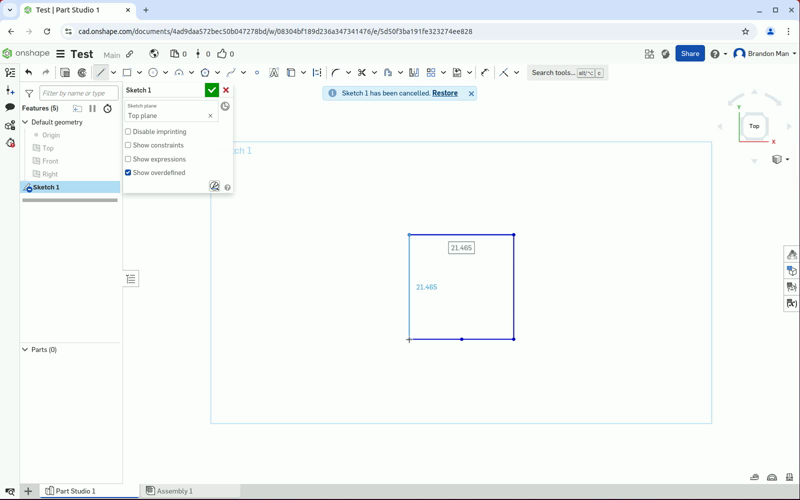
key_up(shift)
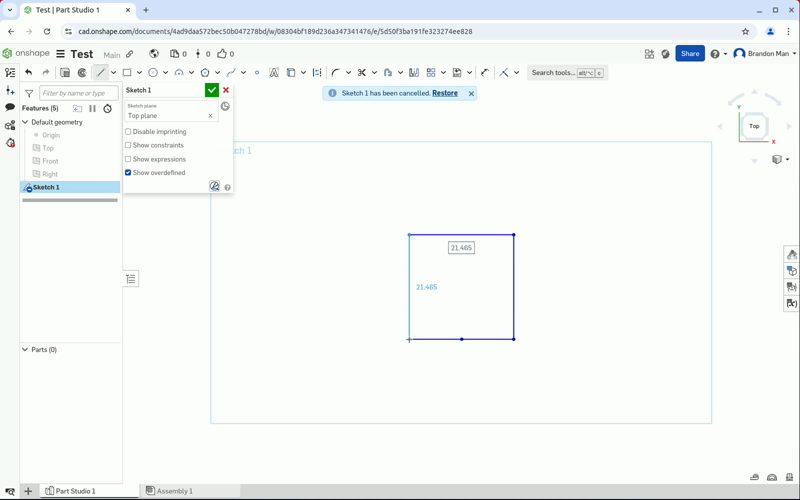
click(409, 339)
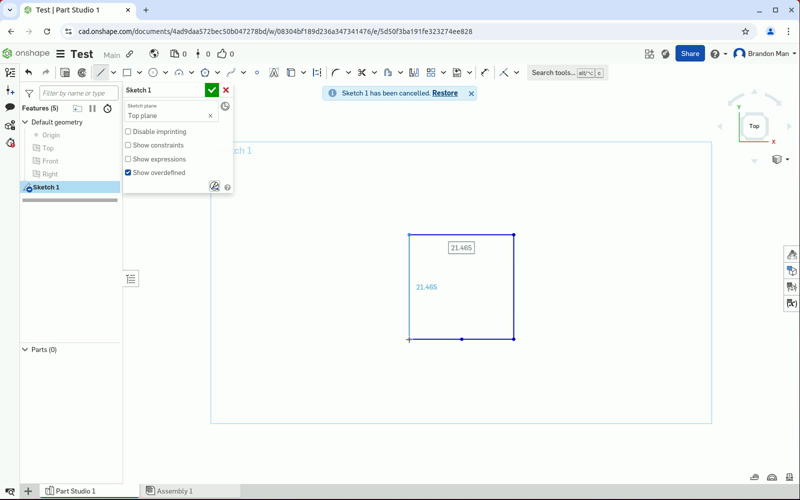
key(esc)
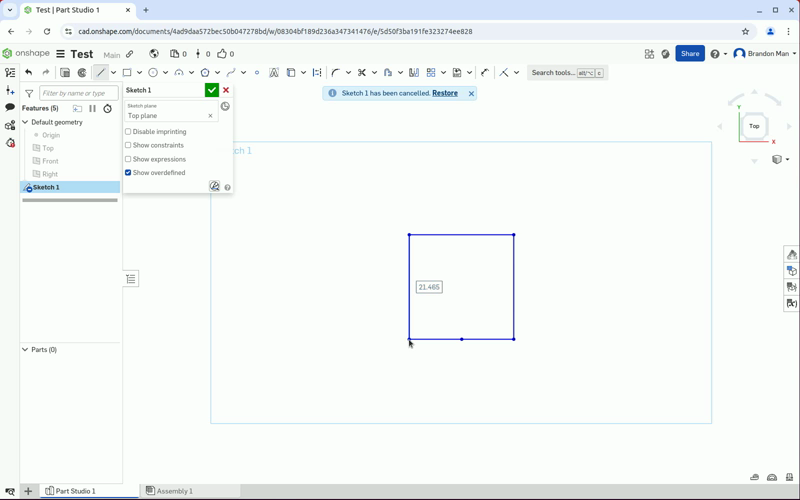
key(c)
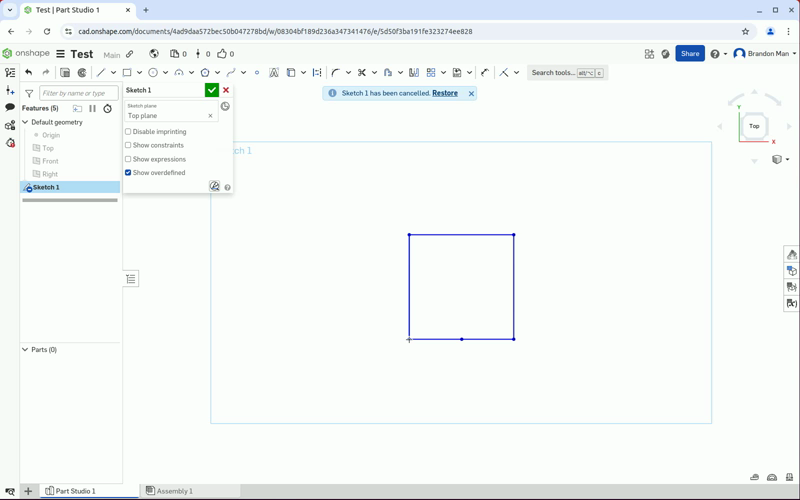
key_down(shift)
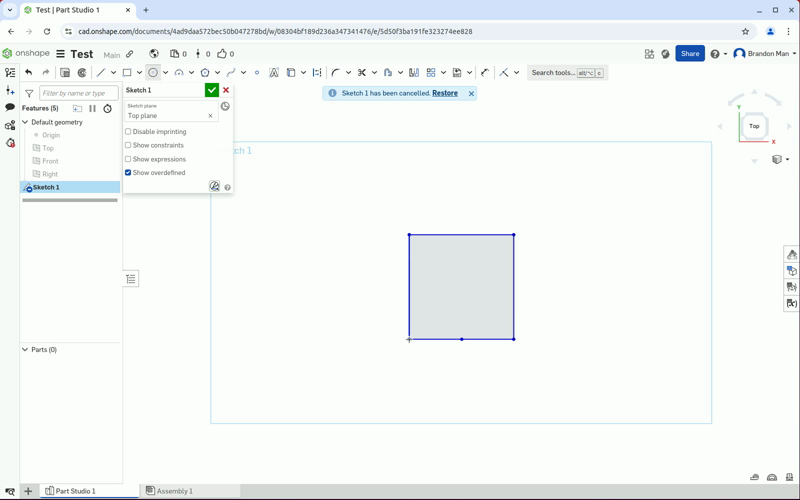
mouse_move(461, 318)
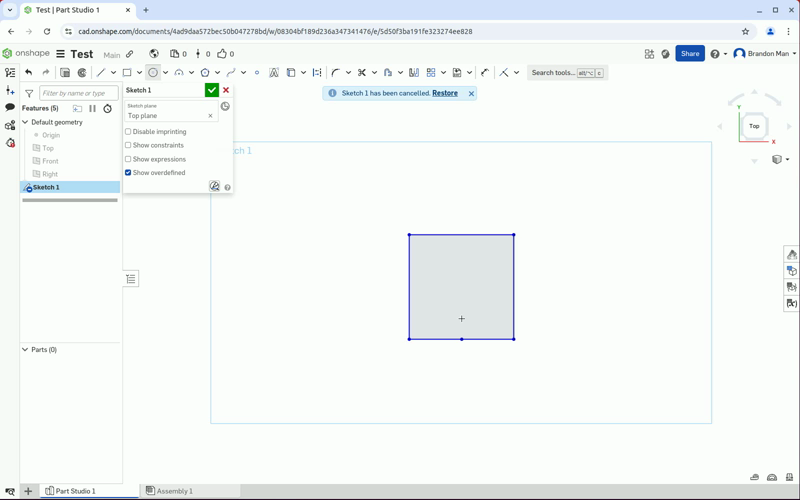
click(461, 318)
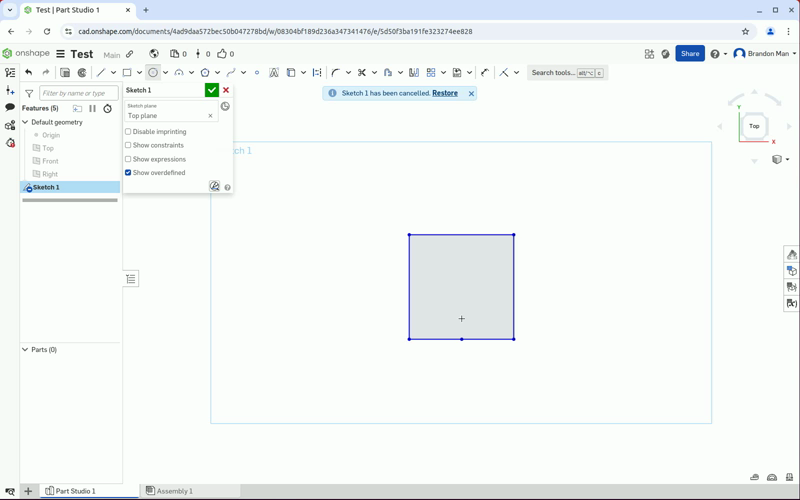
key_up(shift)
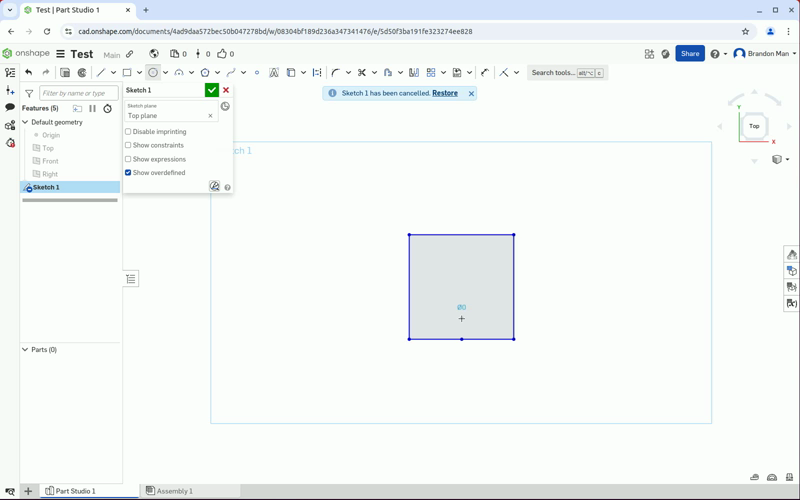
mouse_move(482, 318)
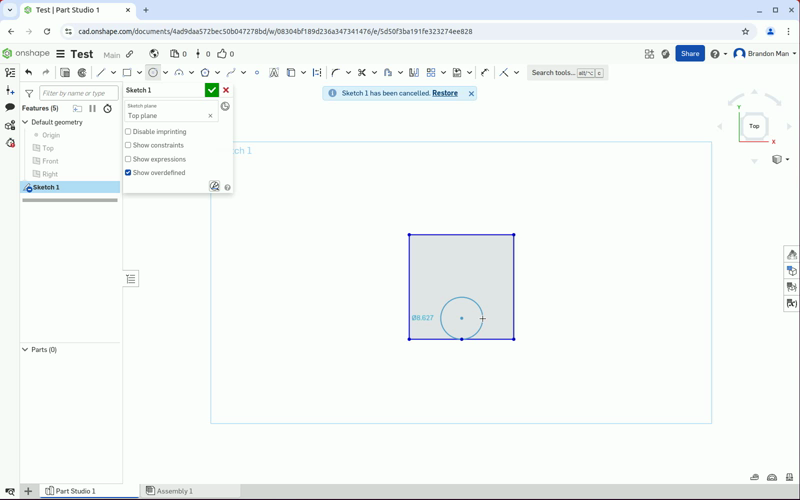
click(482, 318)
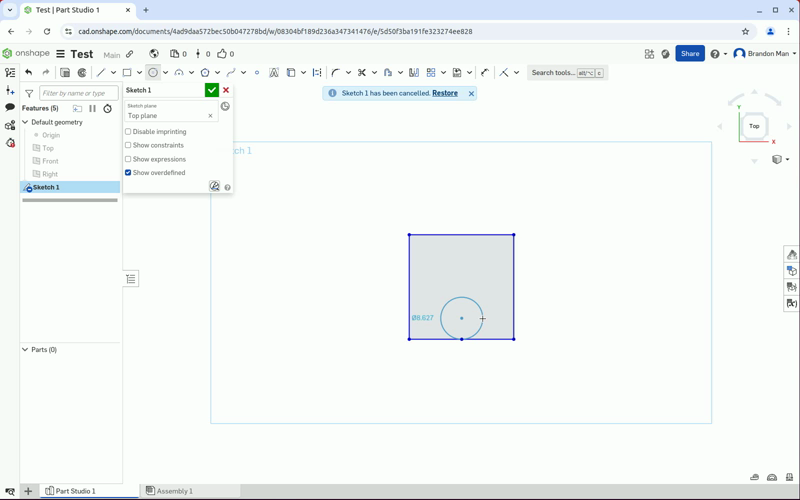
key(esc)
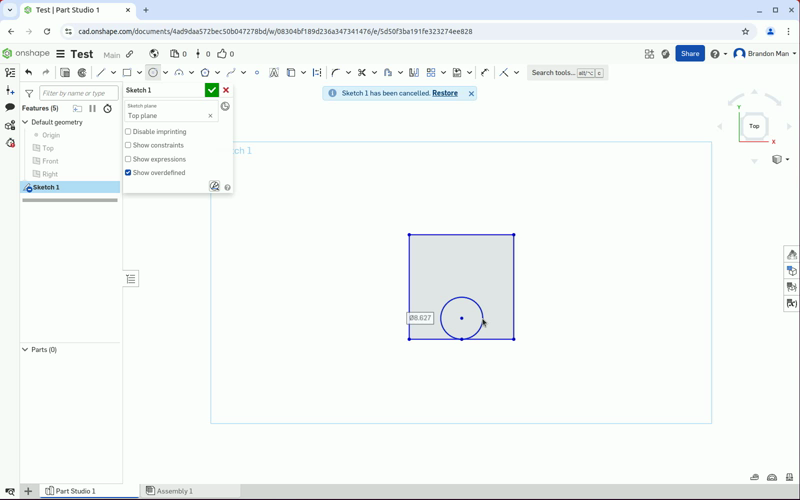
mouse_move(502, 304)
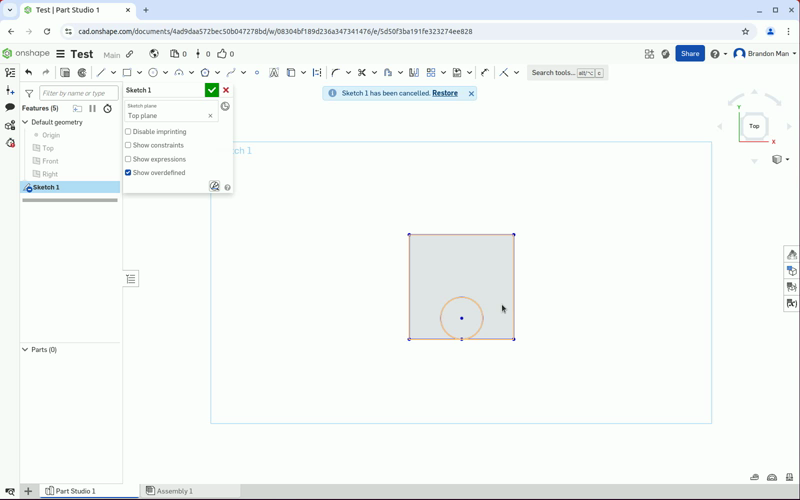
click(502, 304)
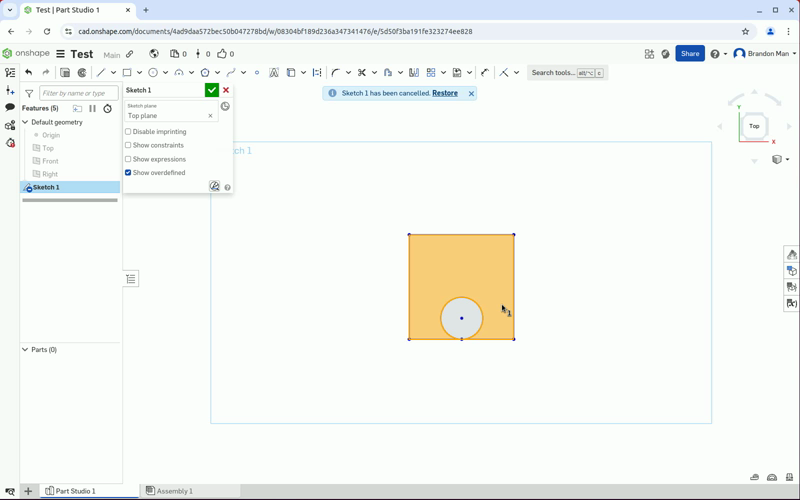
mouse_move(73, 352)
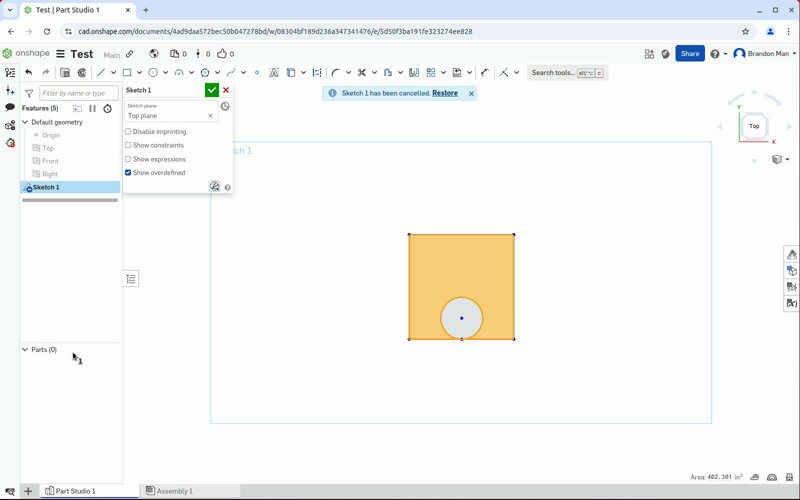
key(shift+y)
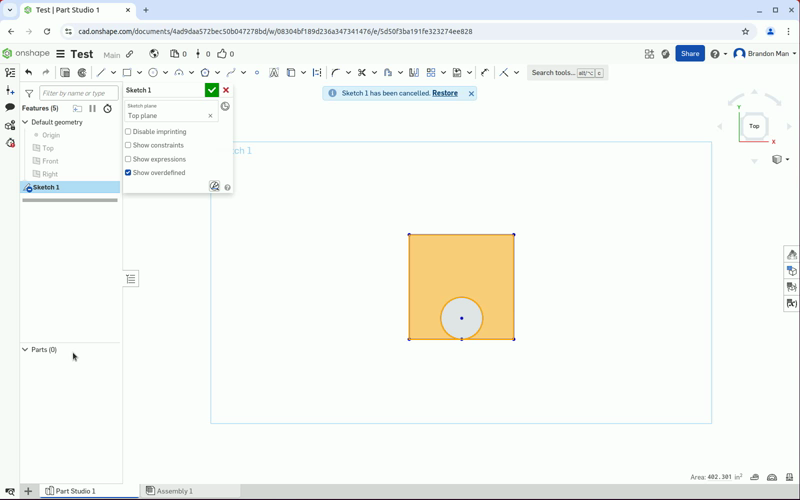
key(shift+e)
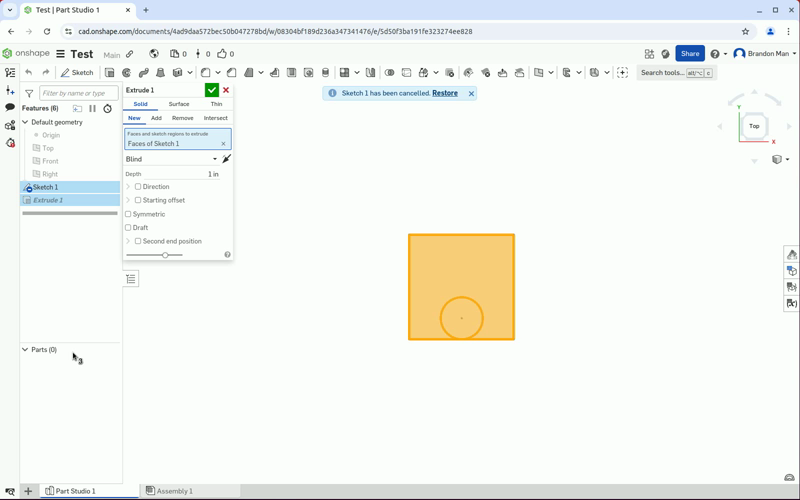
mouse_move(143, 106)
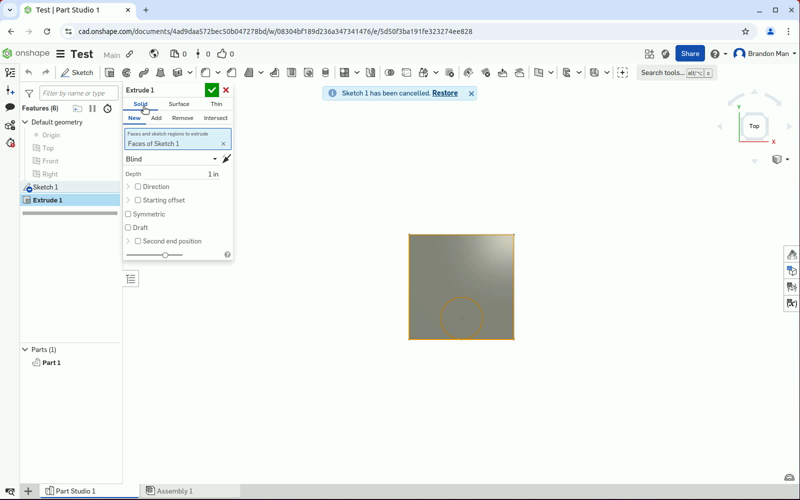
click(143, 106)
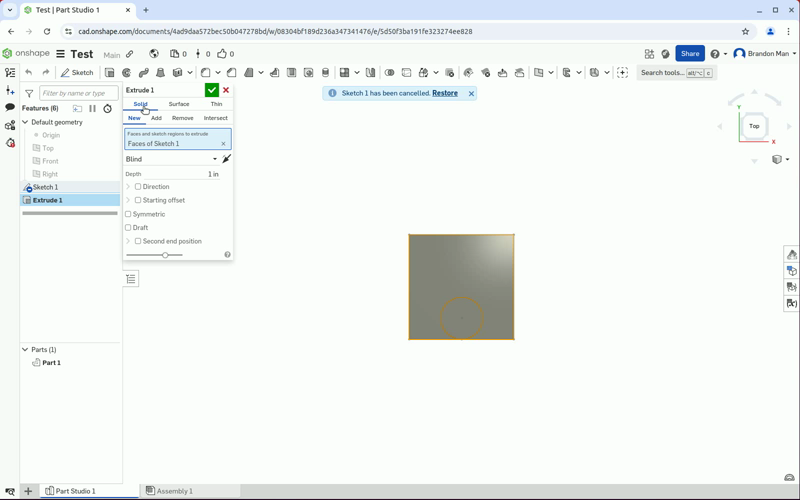
mouse_move(137, 120)
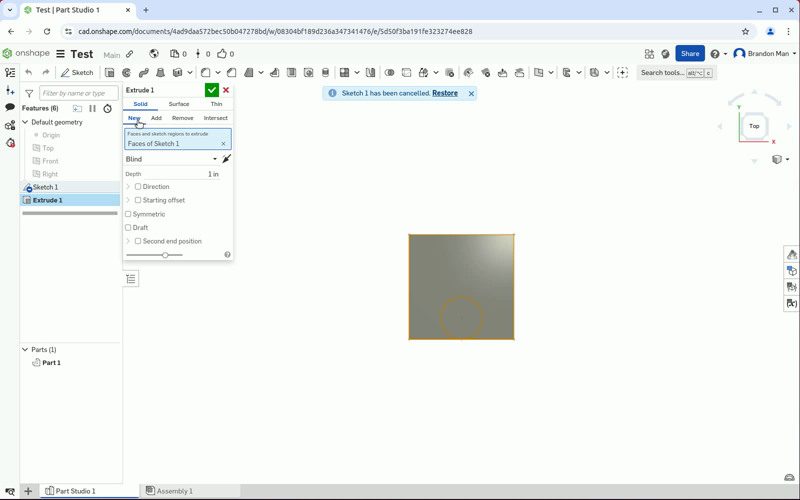
click(137, 120)
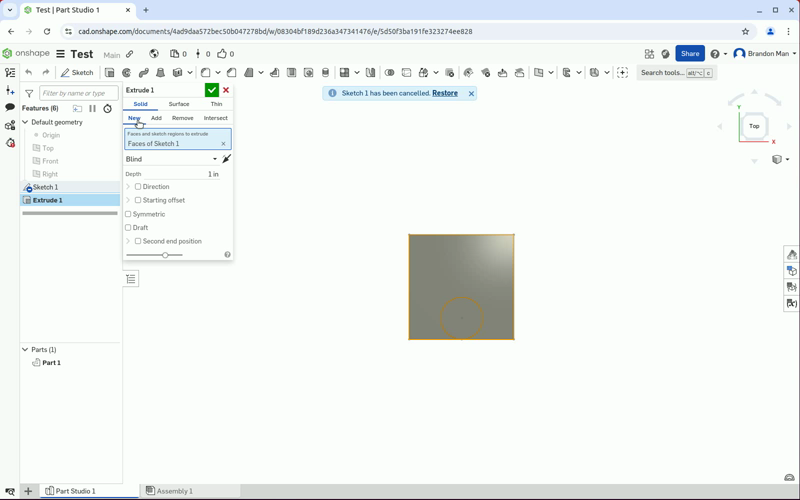
key(tab, 4)
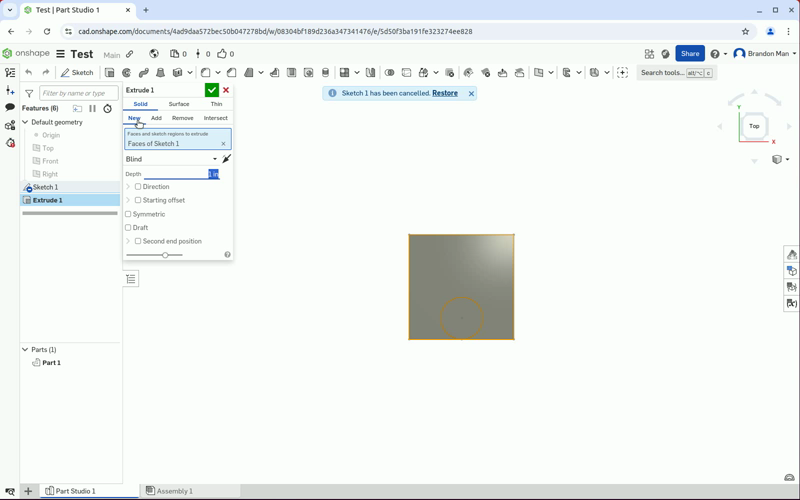
text(1.685)
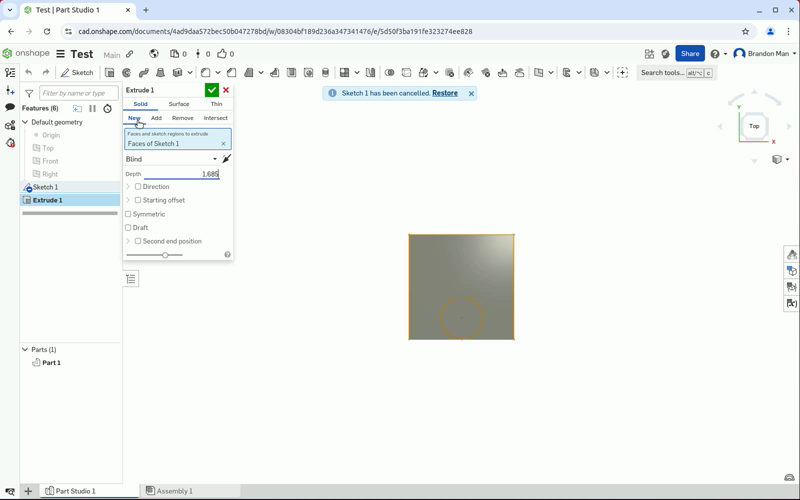
key(enter)
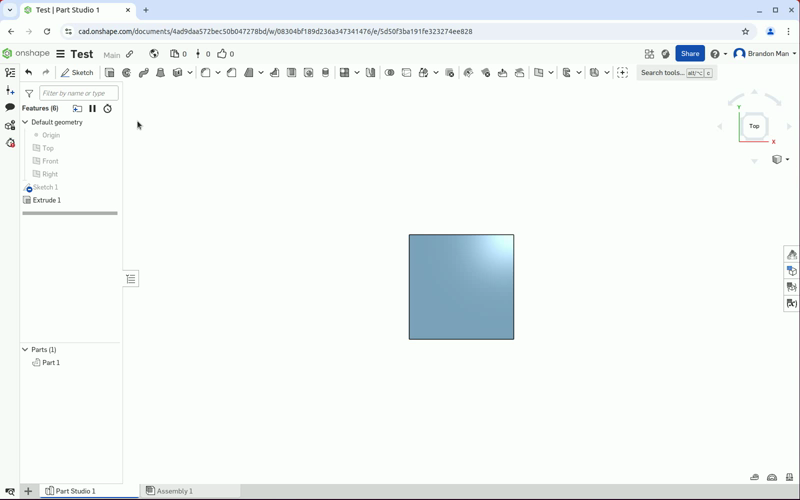
key(shift+h)
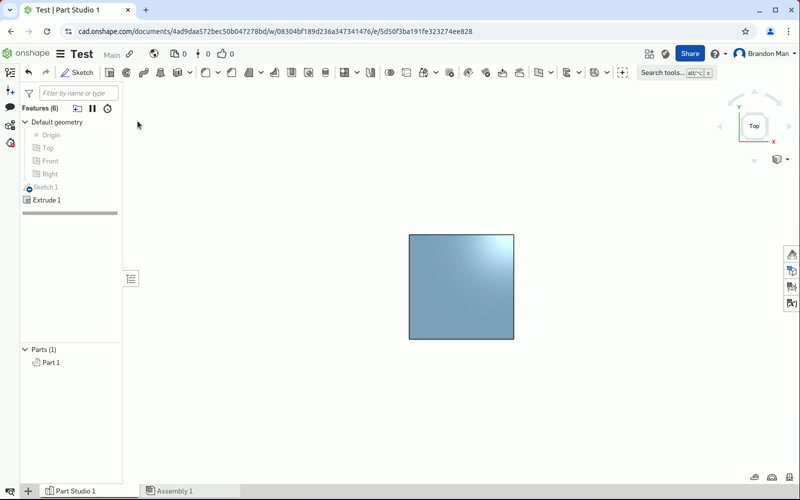
key(shift+h)
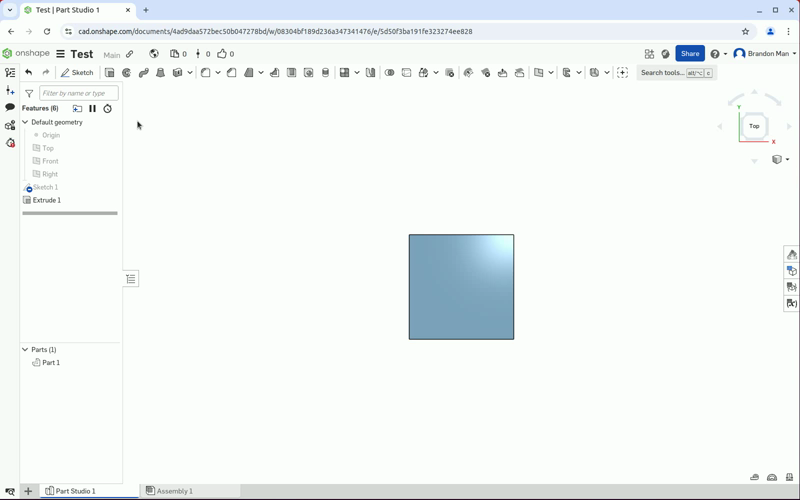
mouse_move(73, 189)
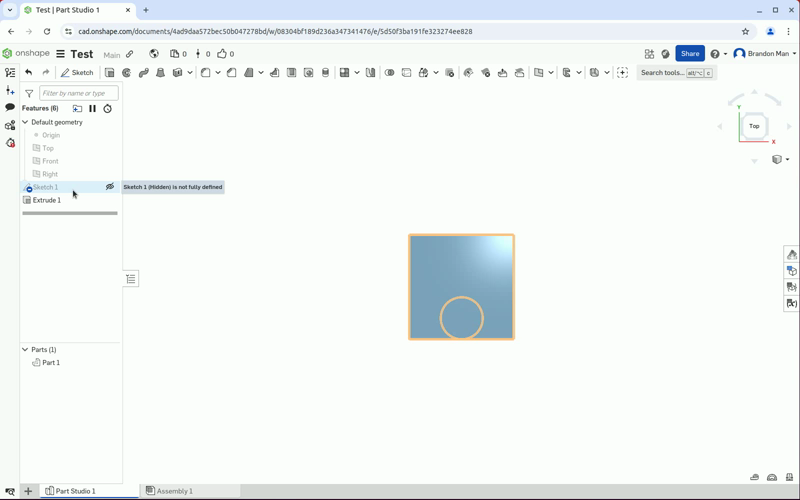
click(73, 189)
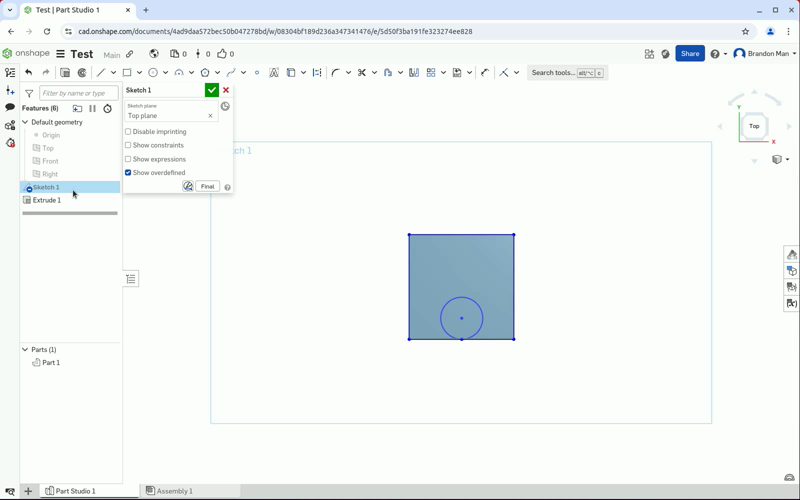
mouse_move(229, 92)
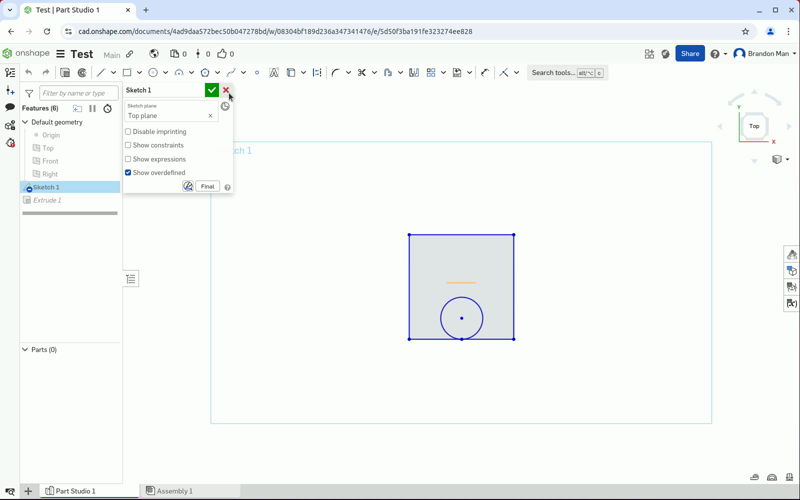
click(229, 92)
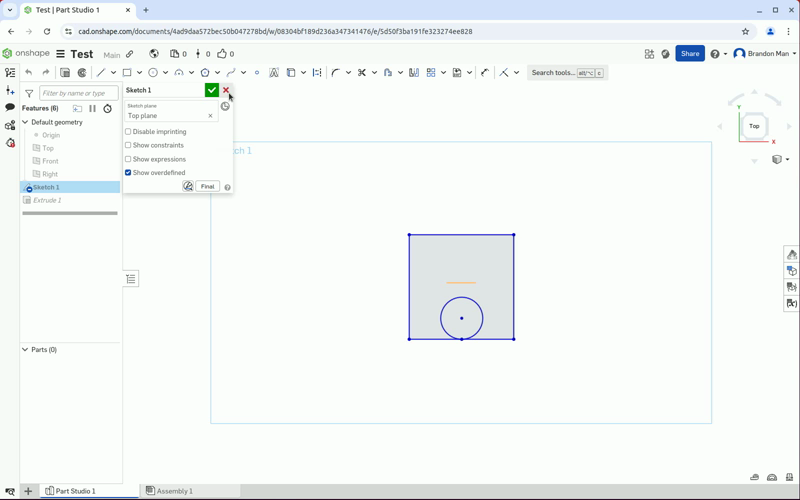
key(shift+s)
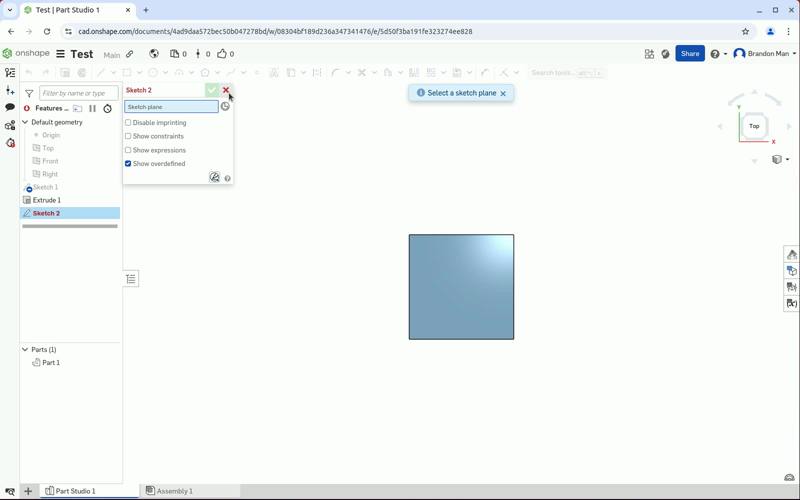
mouse_move(73, 150)
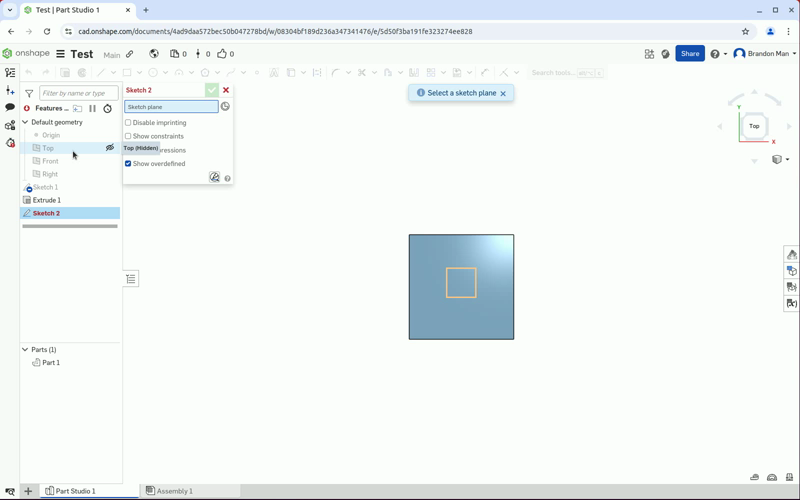
click(73, 150)
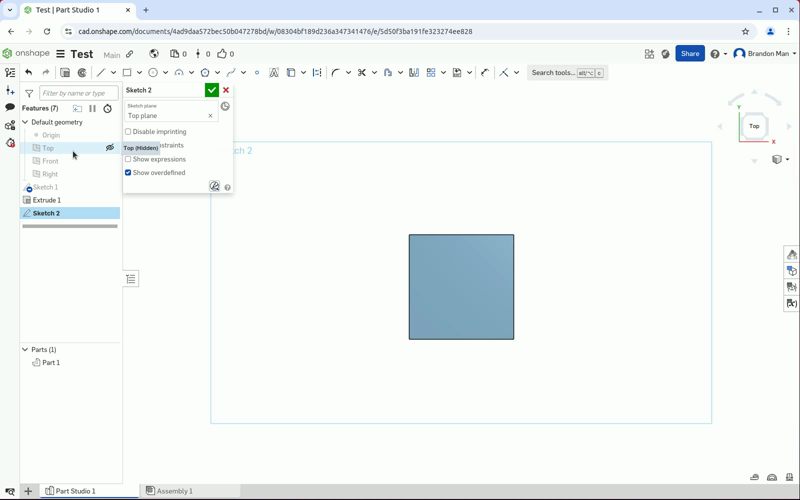
mouse_move(73, 352)
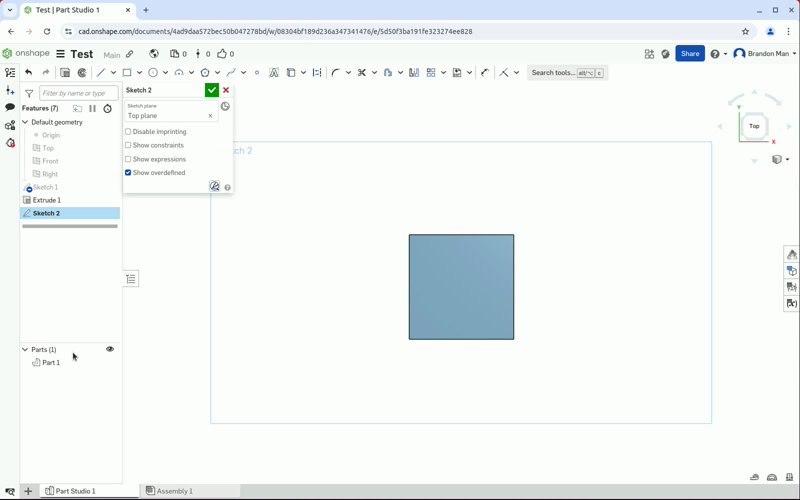
key(y)
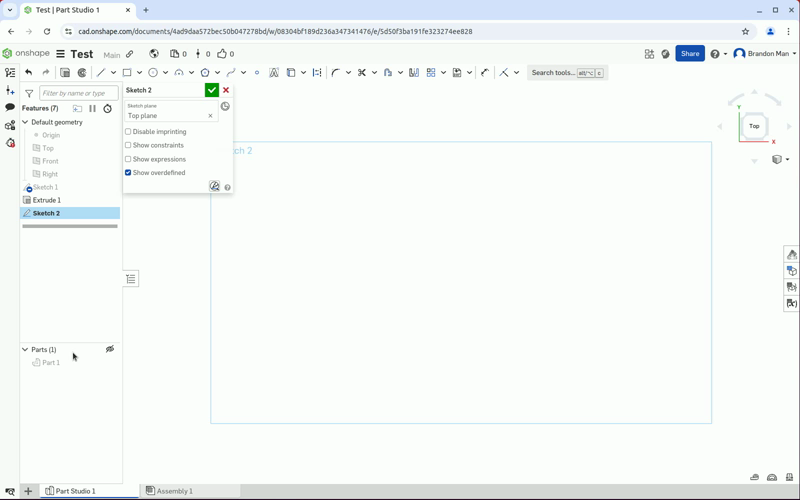
key(c)
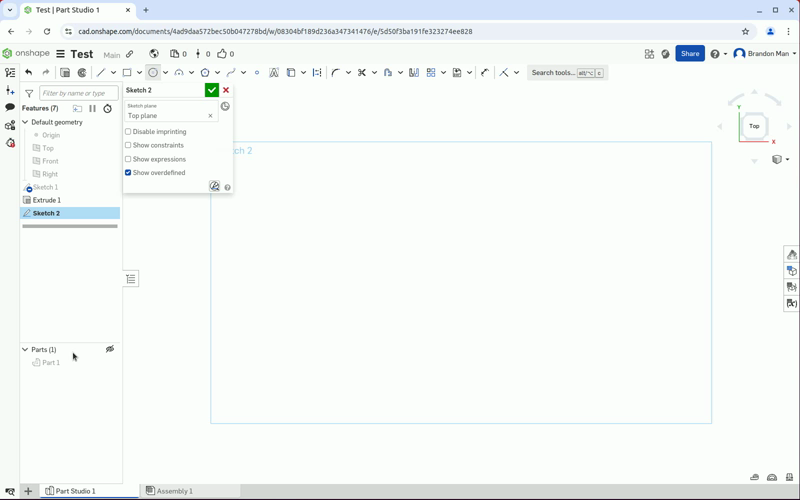
key_down(shift)
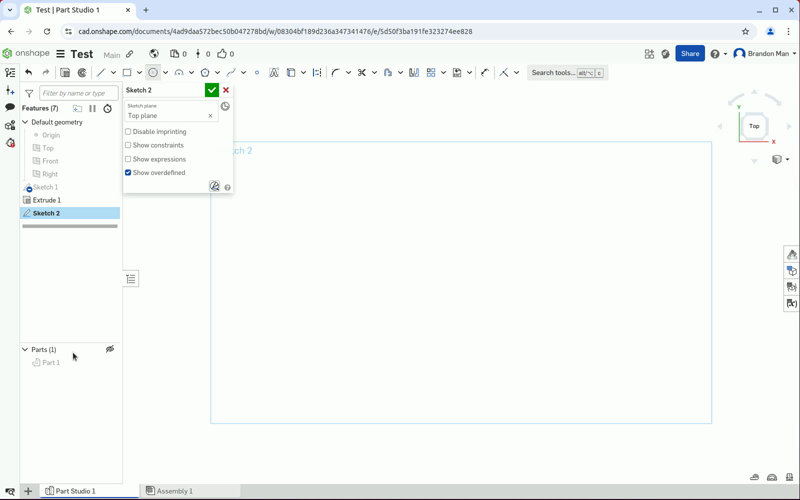
mouse_move(461, 318)
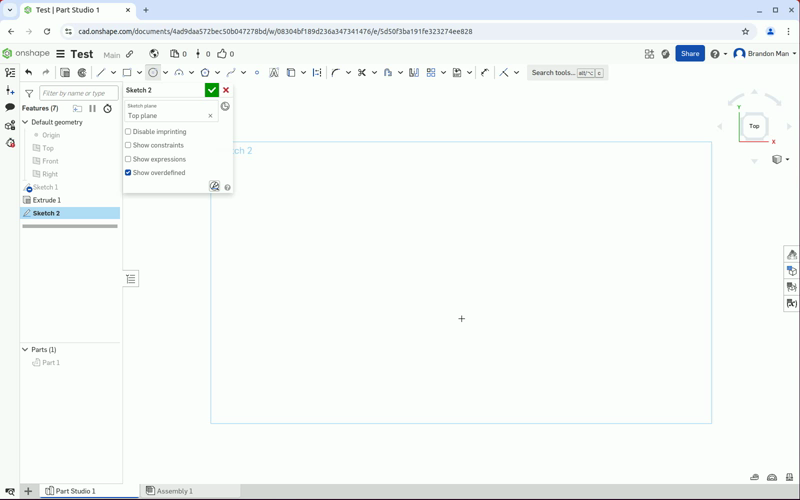
click(461, 318)
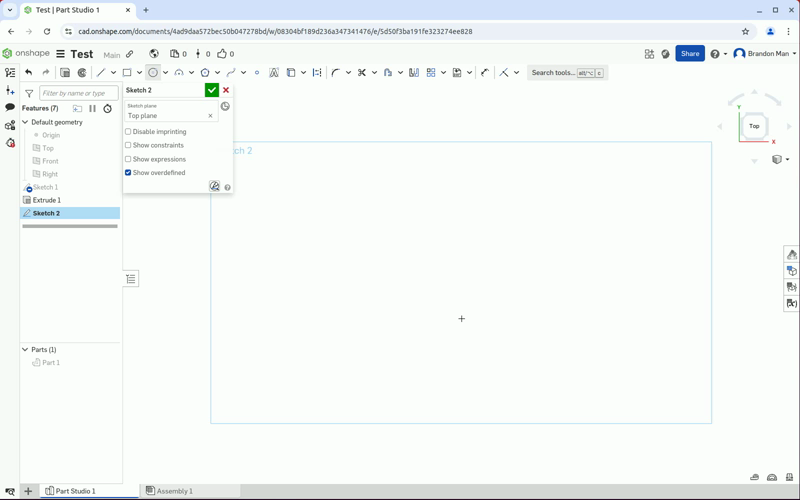
key_up(shift)
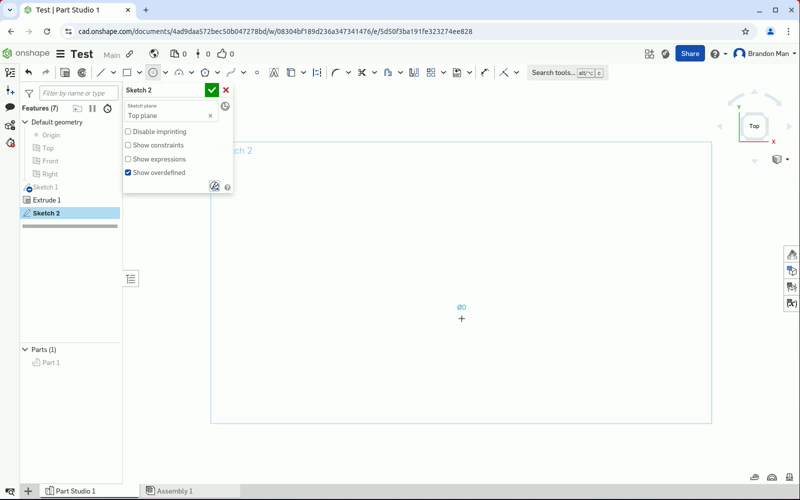
mouse_move(474, 318)
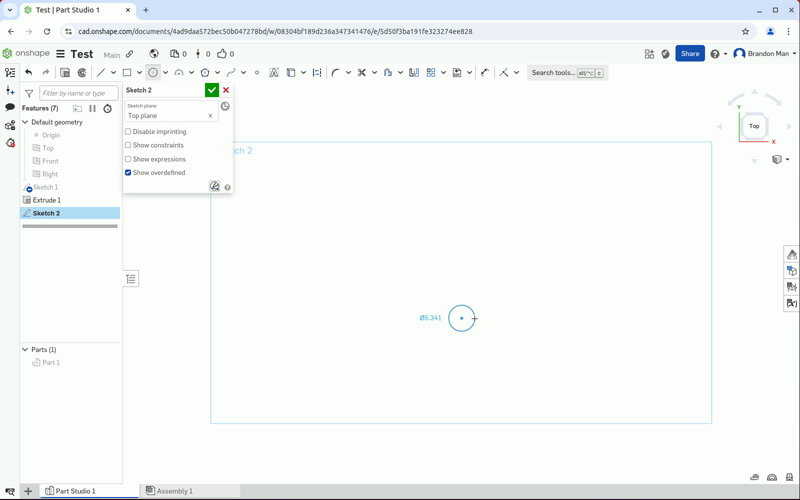
click(474, 318)
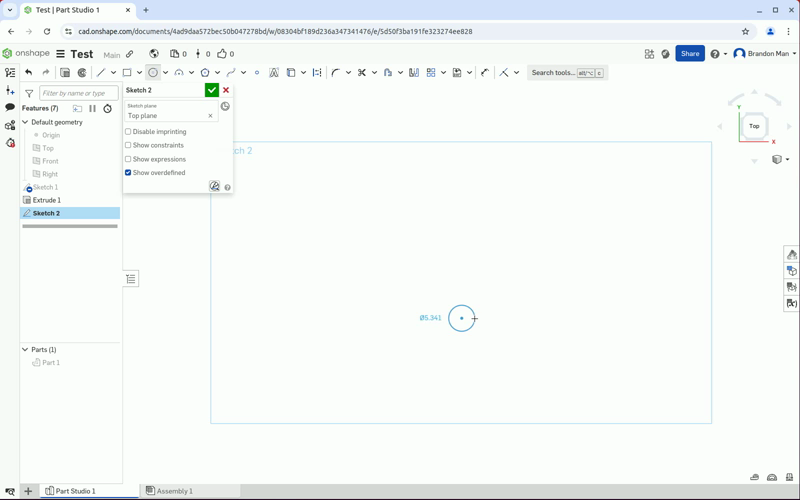
key(esc)
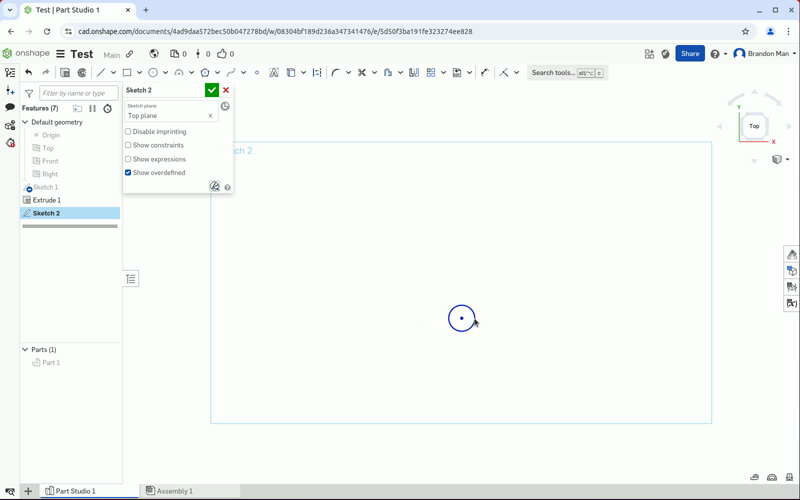
mouse_move(454, 314)
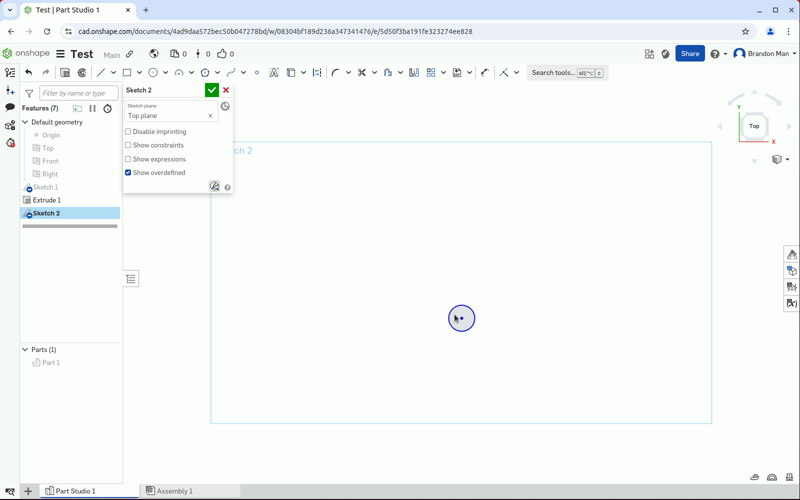
scroll(6)
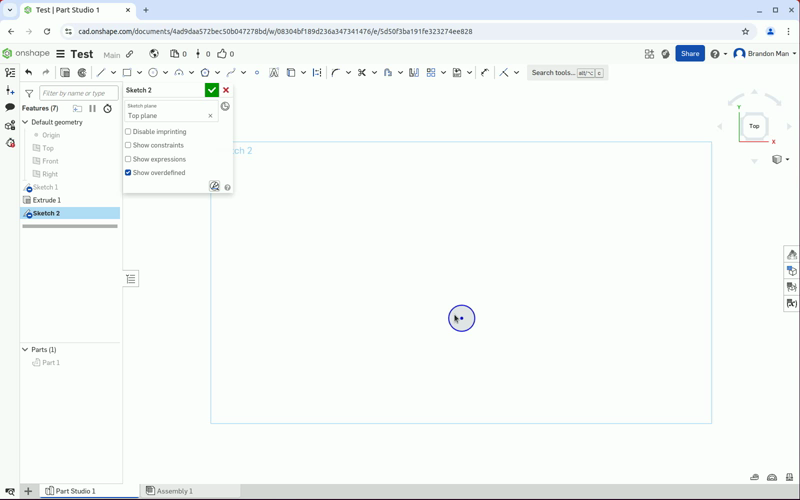
scroll(6)
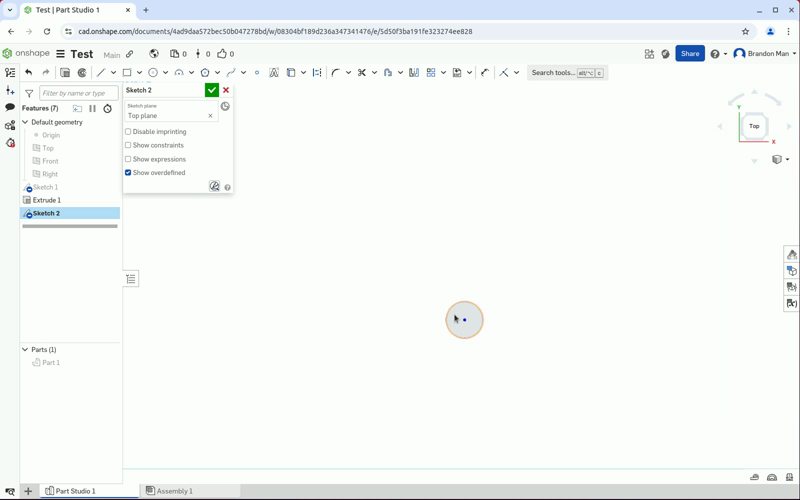
scroll(6)
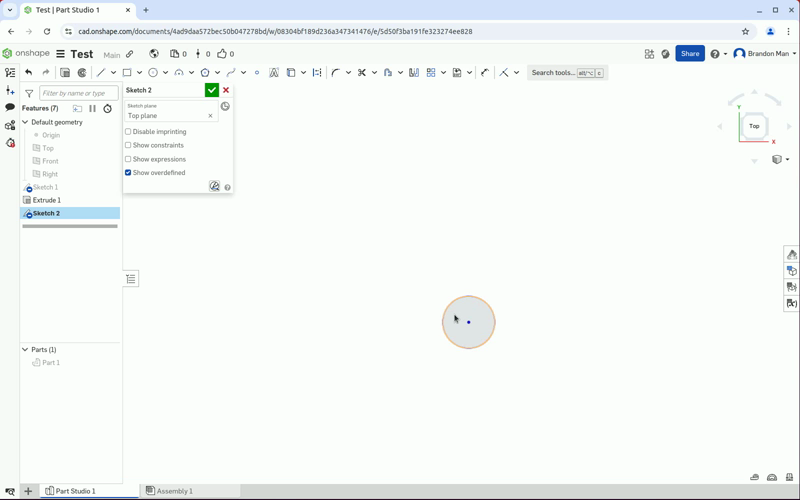
scroll(6)
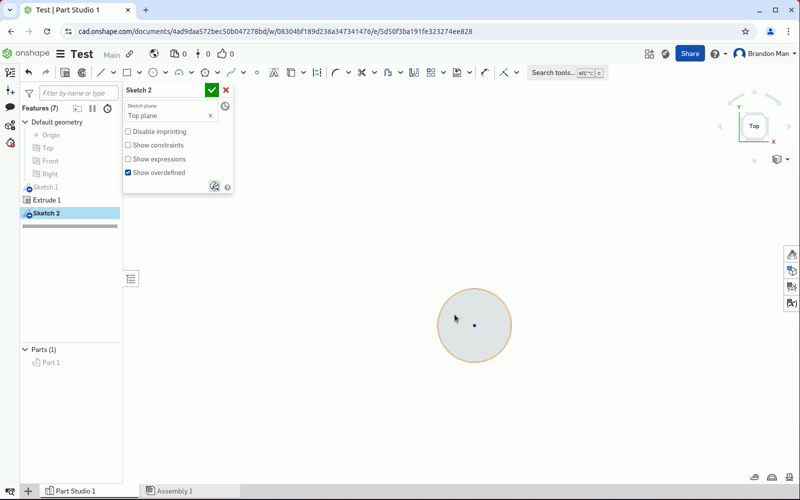
scroll(6)
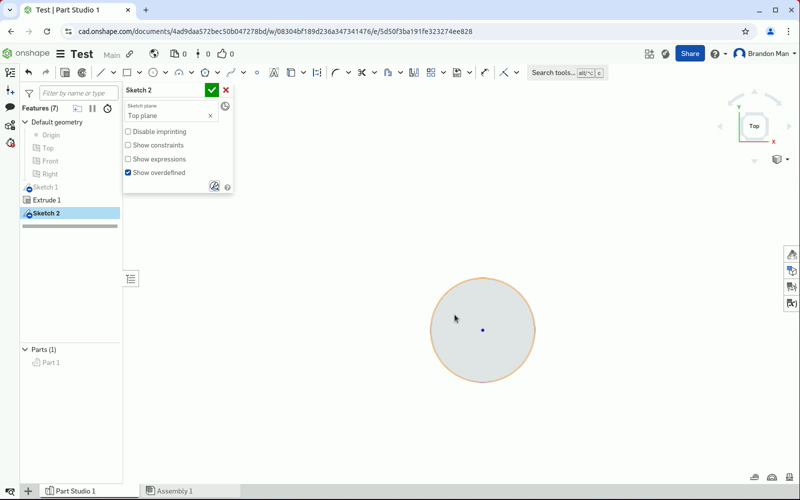
scroll(6)
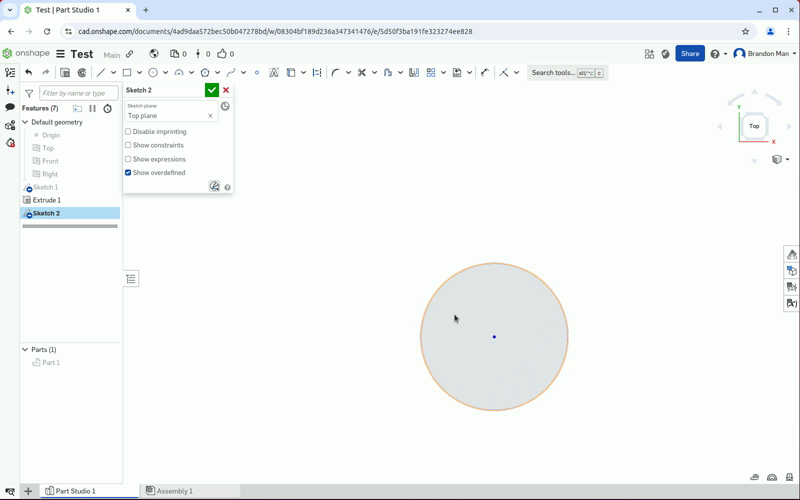
scroll(6)
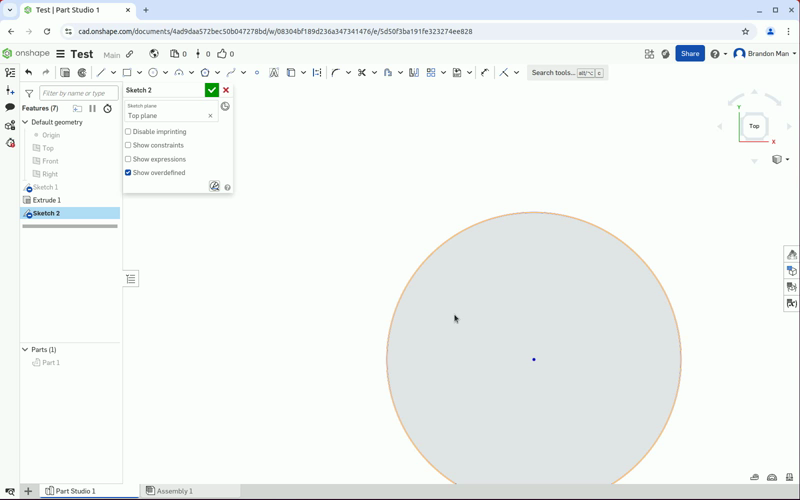
click(454, 314)
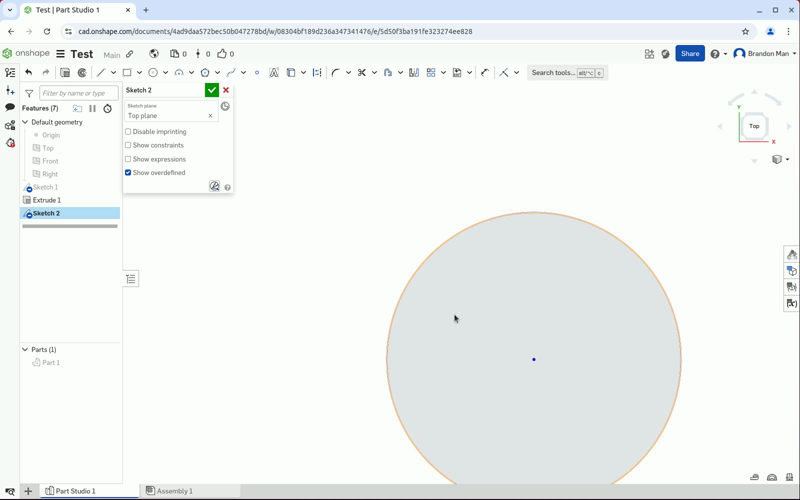
scroll(-6)
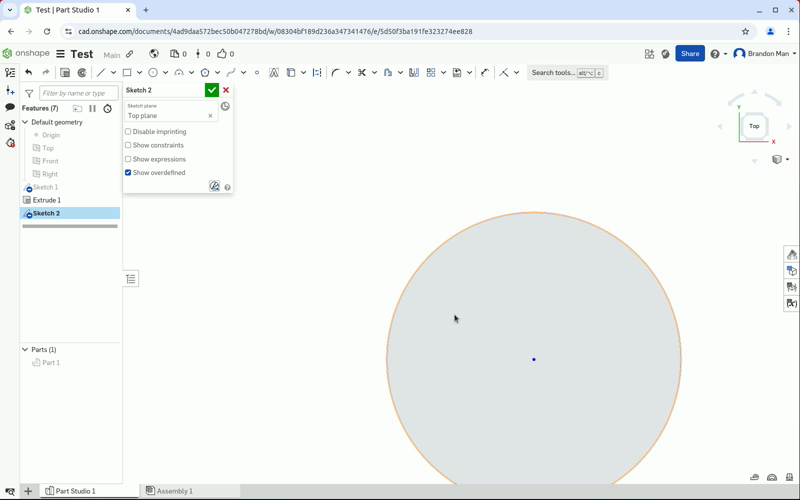
scroll(-6)
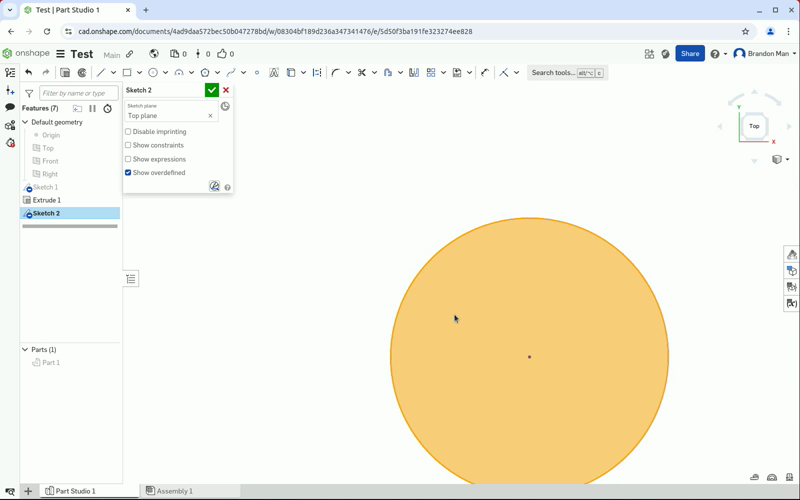
scroll(-6)
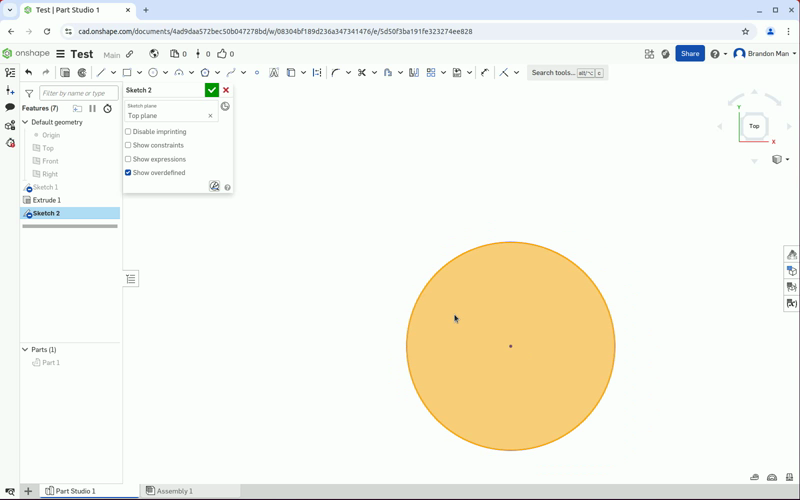
scroll(-6)
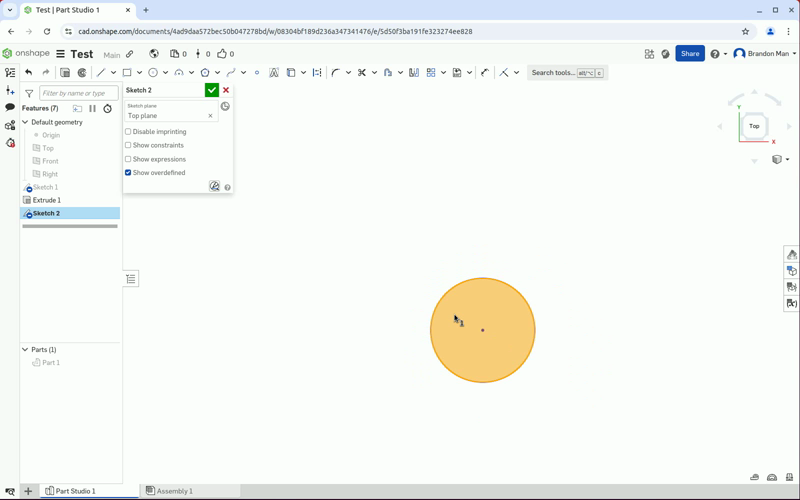
scroll(-6)
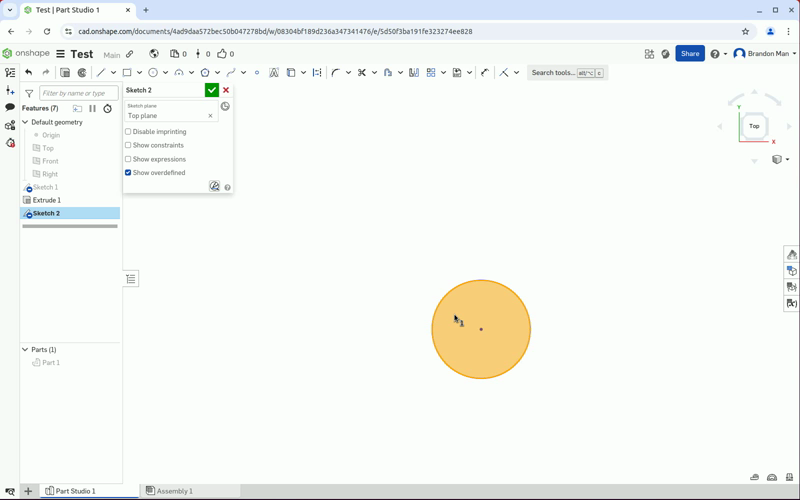
scroll(-6)
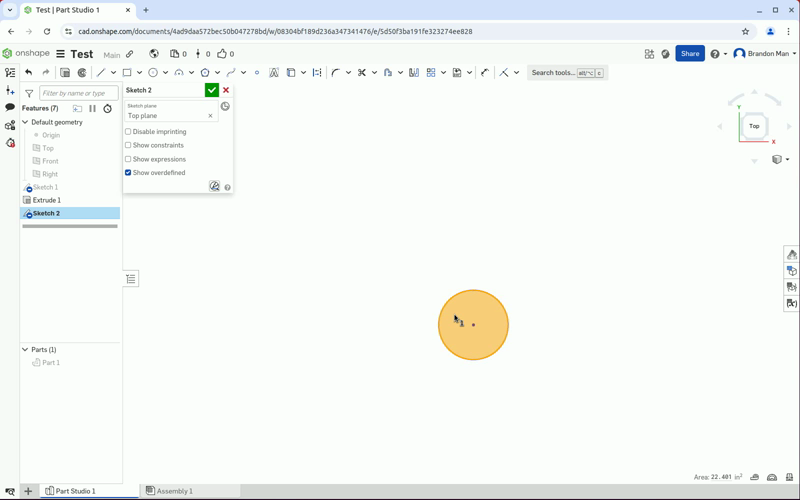
scroll(-6)
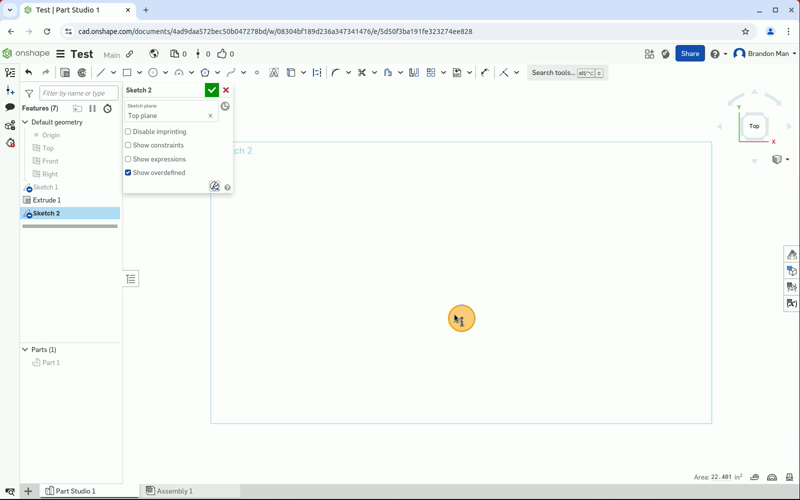
mouse_move(73, 352)
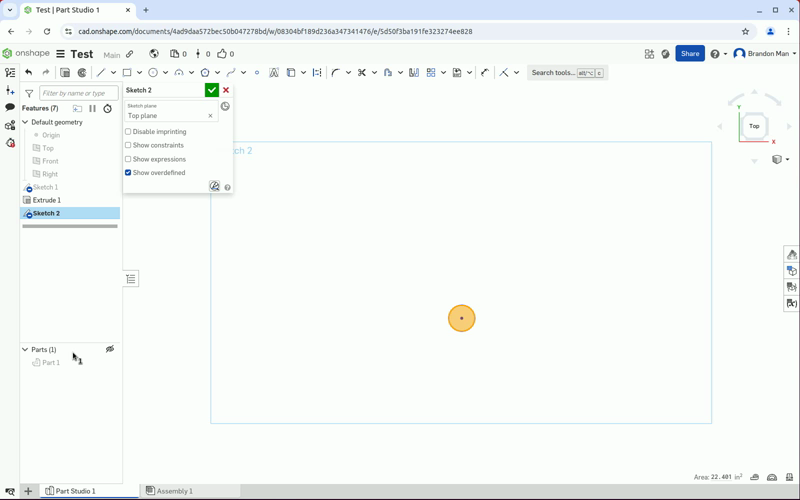
key(shift+y)
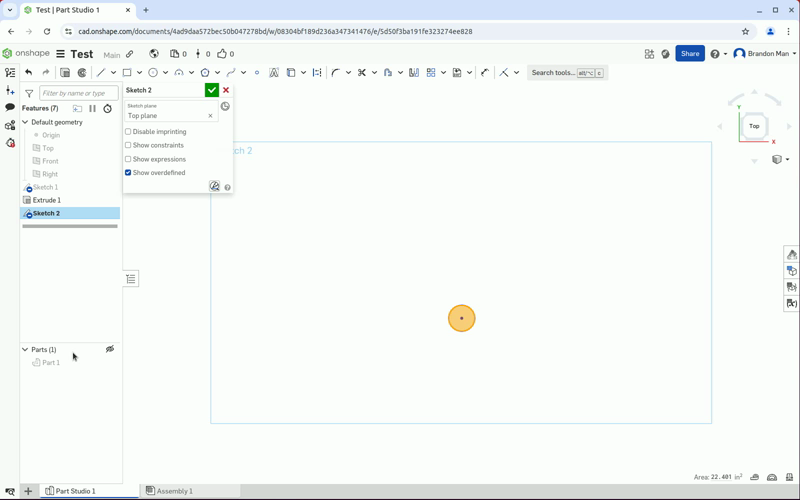
key(shift+e)
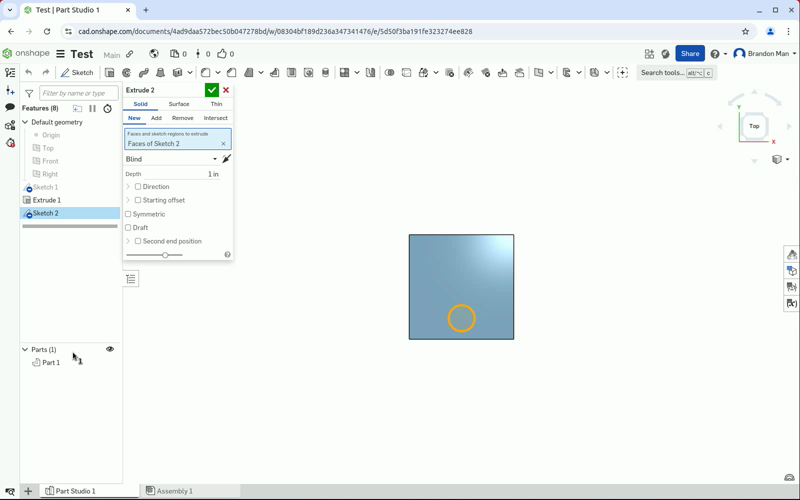
mouse_move(143, 106)
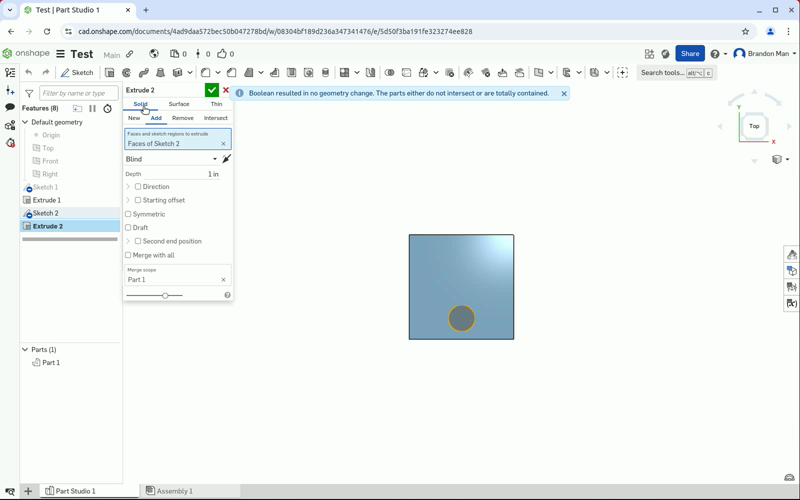
click(143, 106)
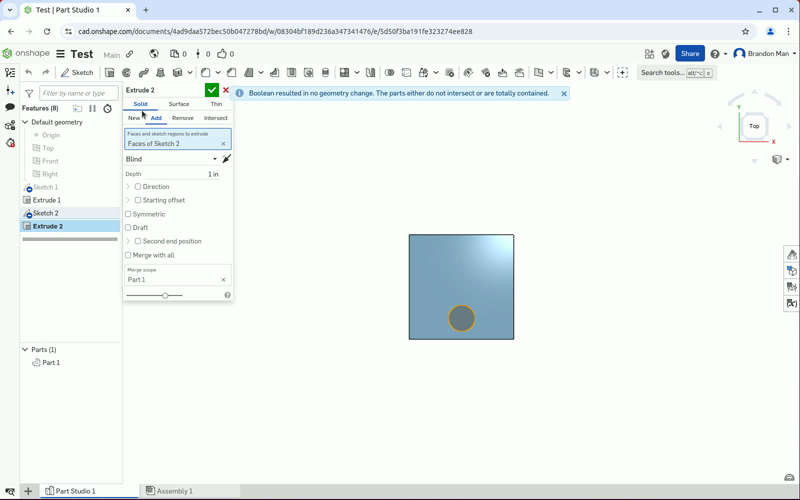
mouse_move(137, 120)
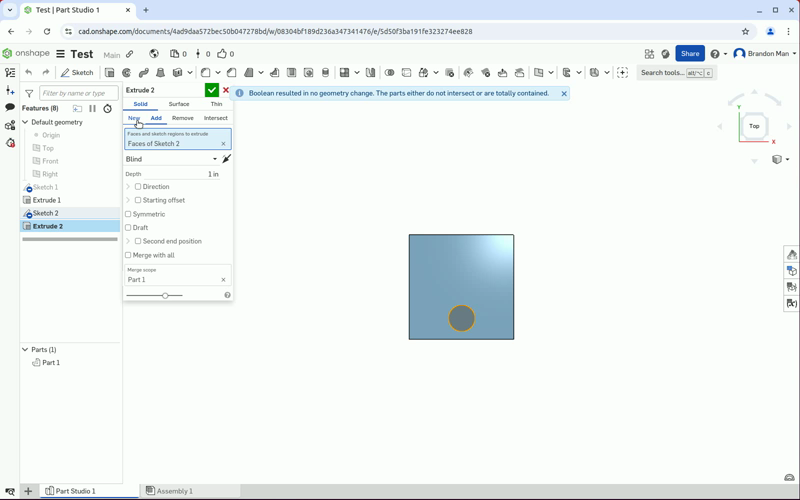
click(137, 120)
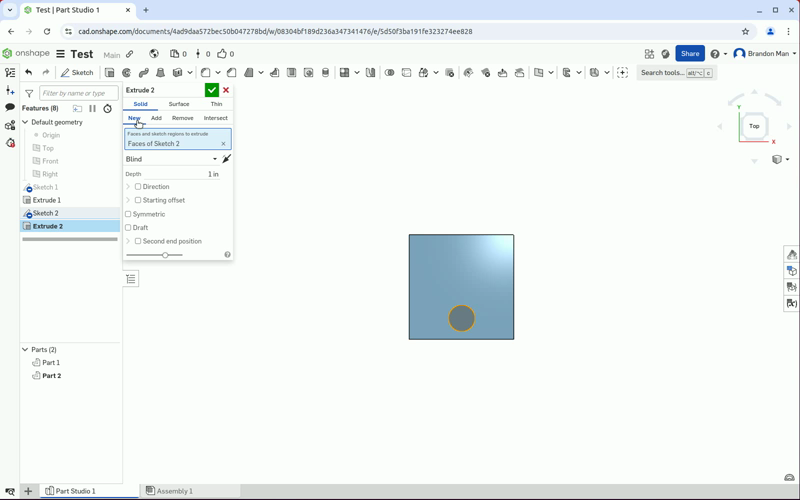
key(tab, 4)
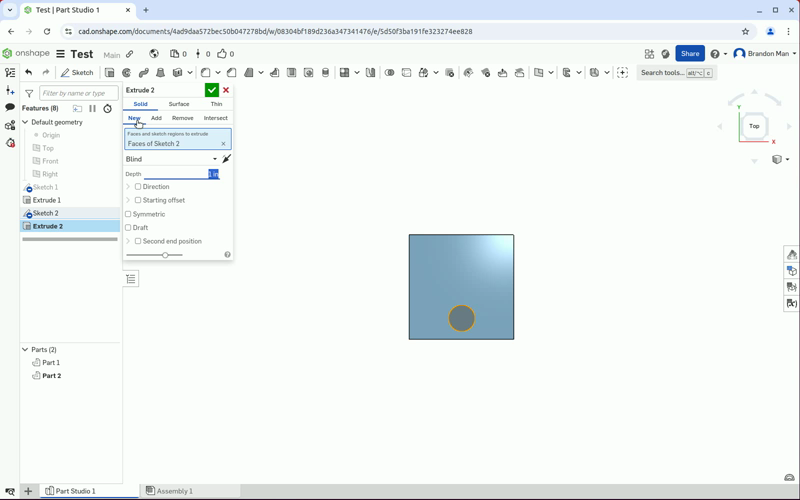
text(1.685)
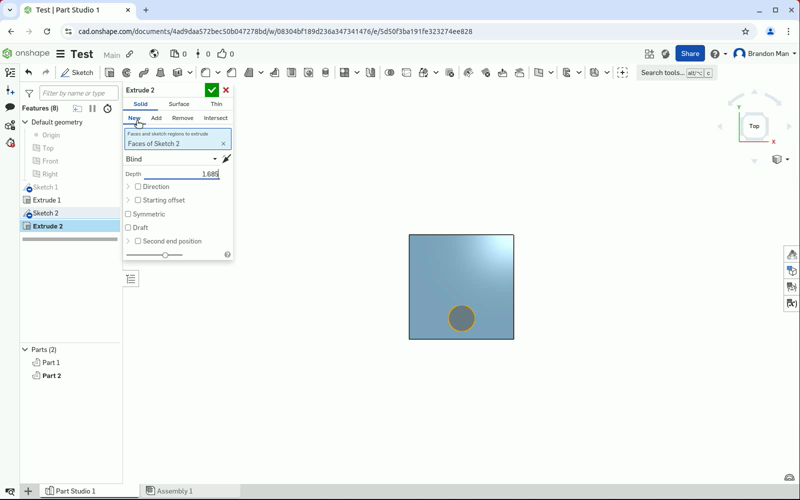
key(enter)
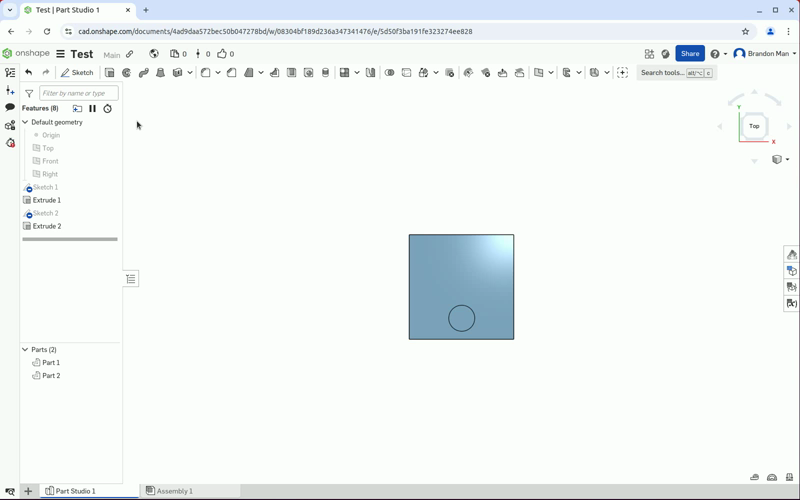
key(shift+h)
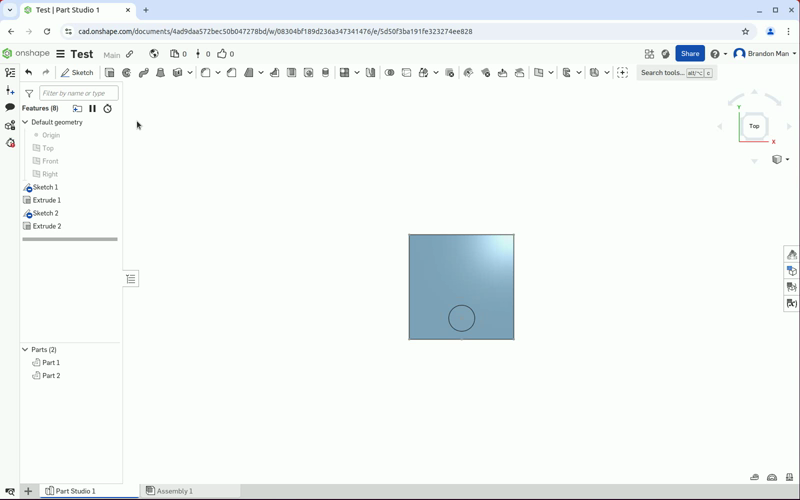
key(shift+h)
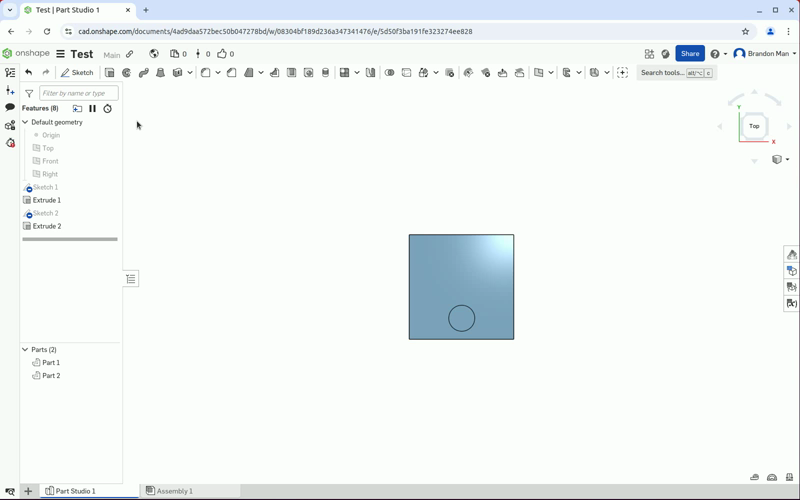
mouse_move(73, 189)
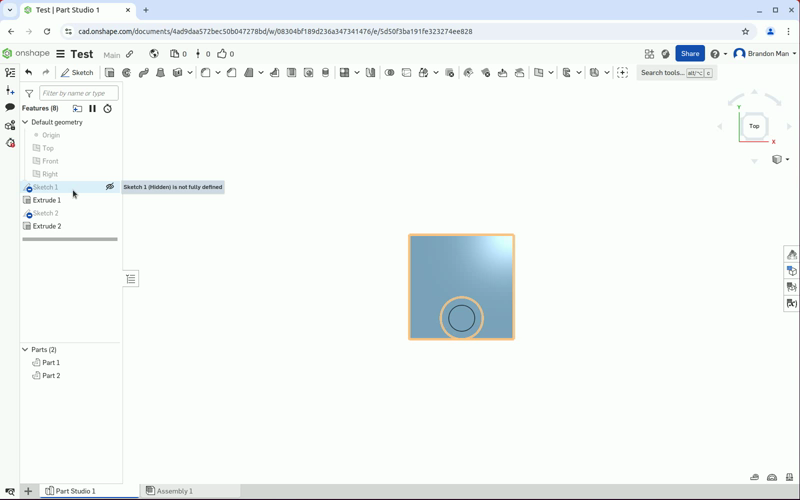
click(73, 189)
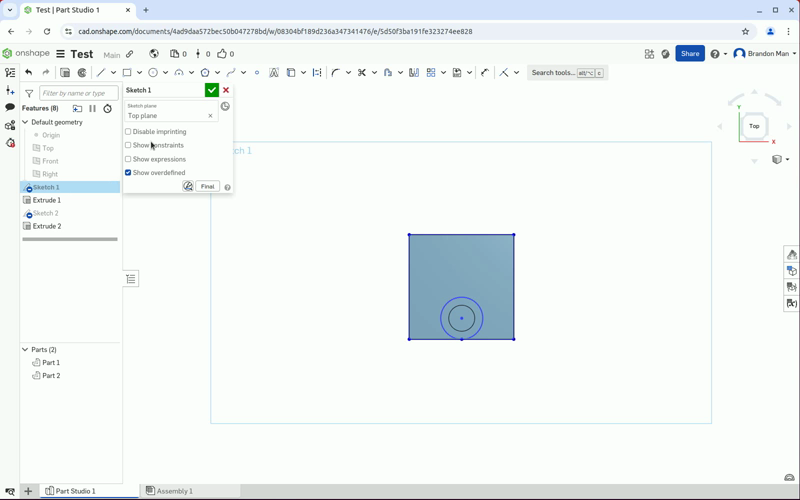
mouse_move(229, 92)
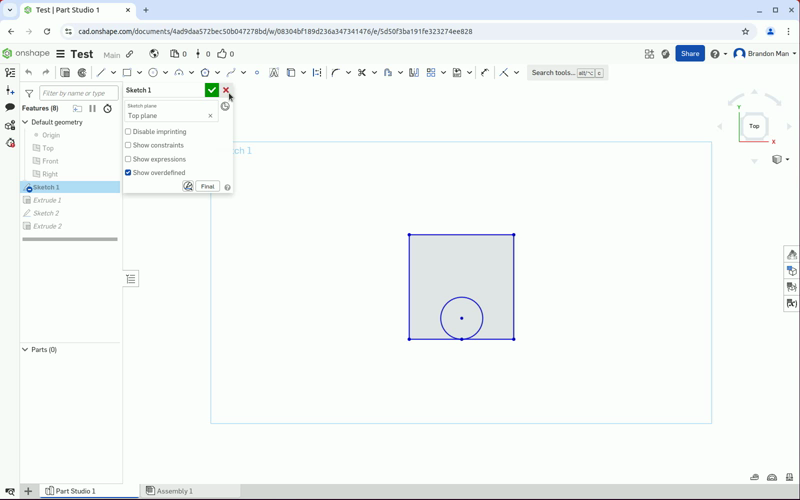
click(229, 92)
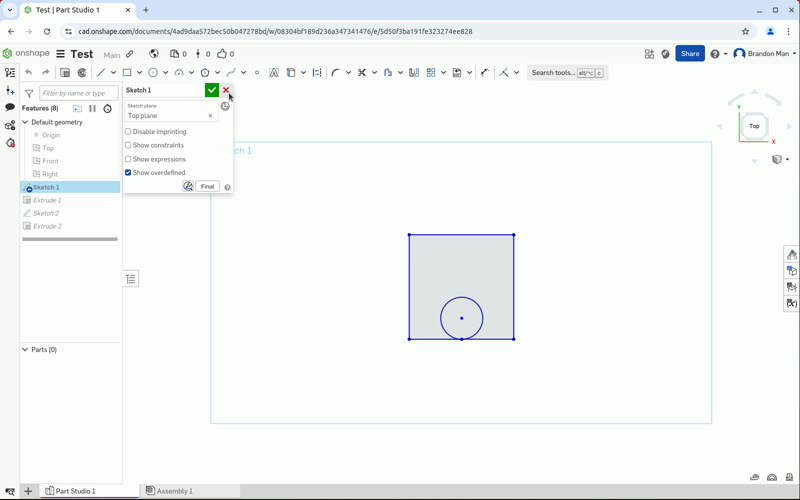
key(shift+s)
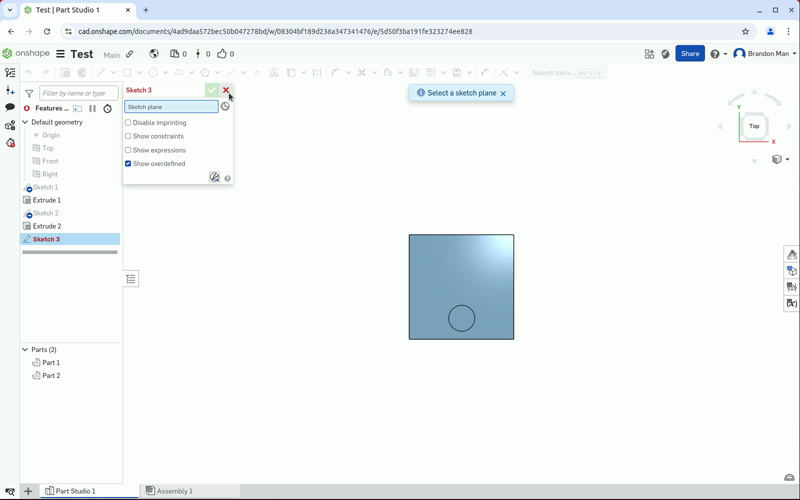
mouse_move(73, 150)
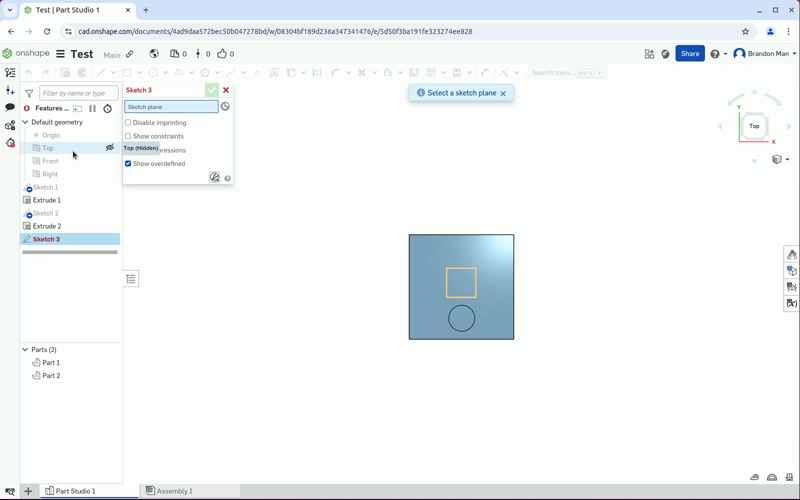
click(73, 150)
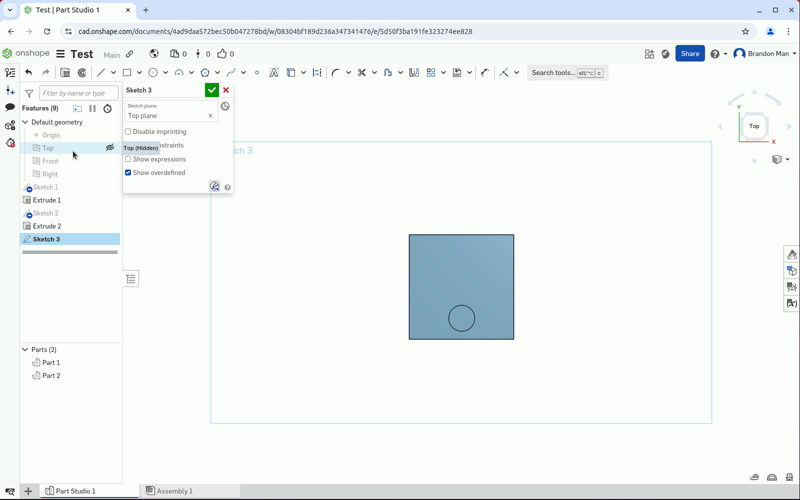
mouse_move(73, 352)
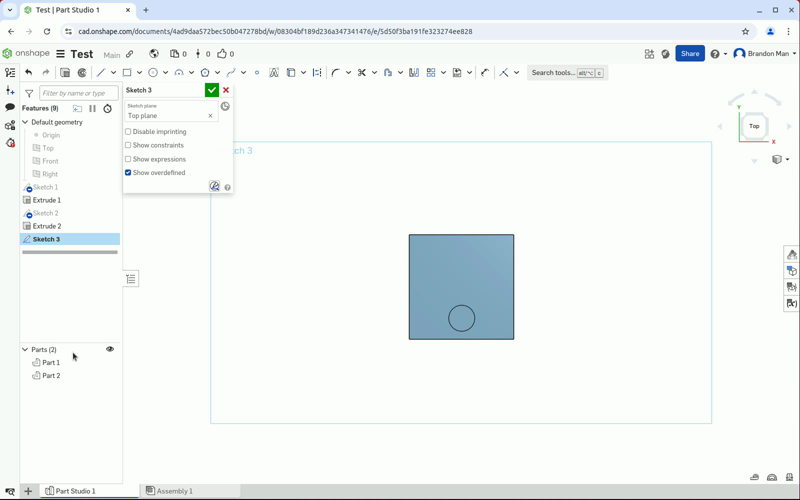
key(y)
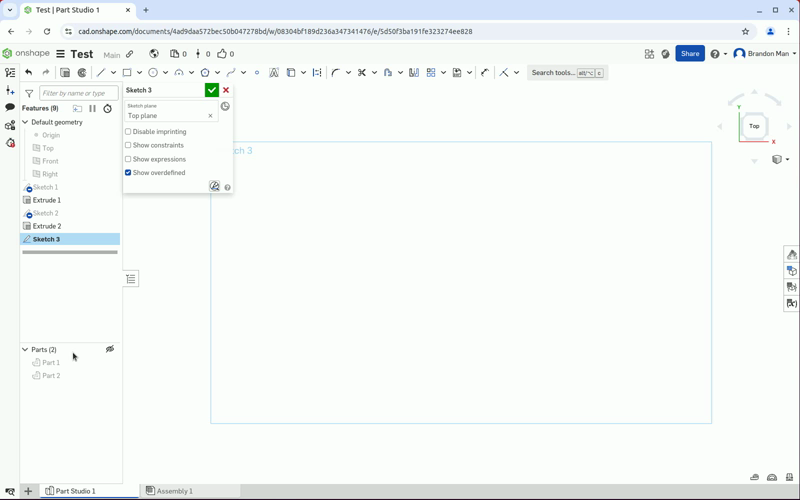
key(c)
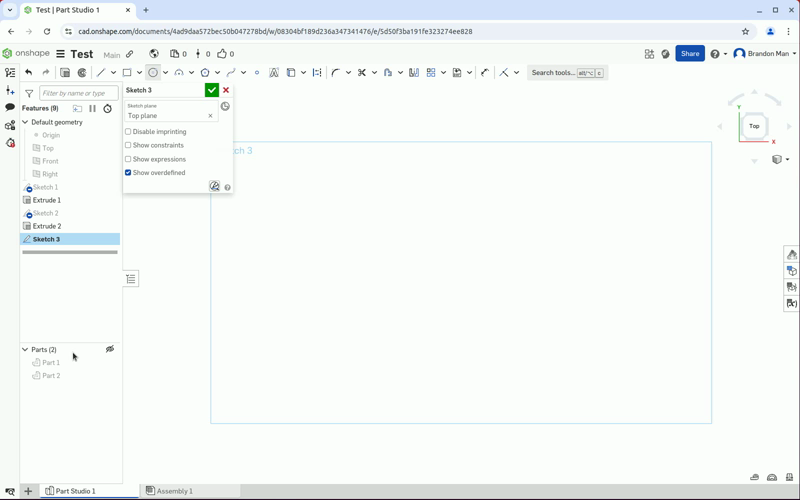
key_down(shift)
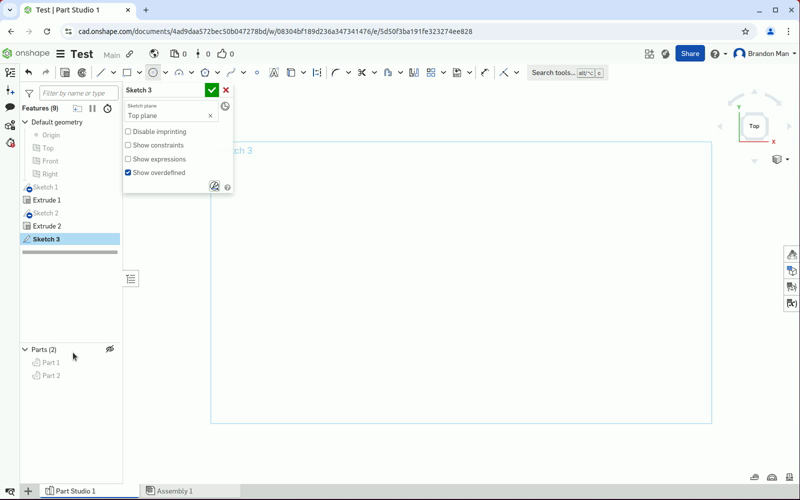
mouse_move(460, 318)
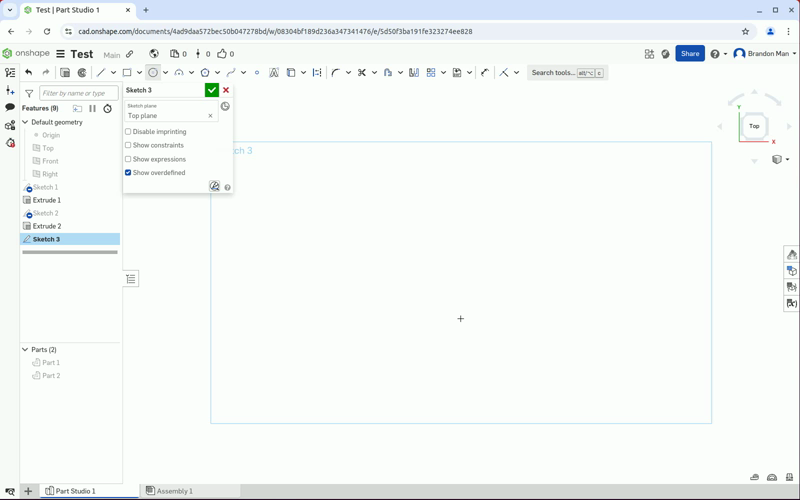
click(460, 318)
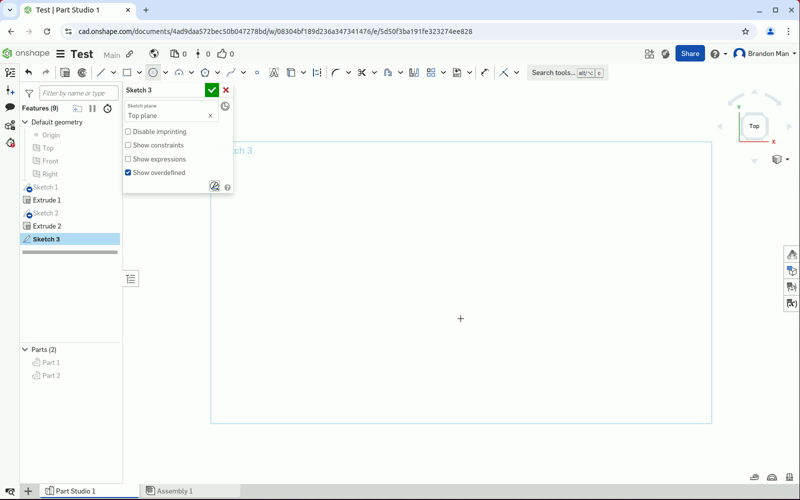
key_up(shift)
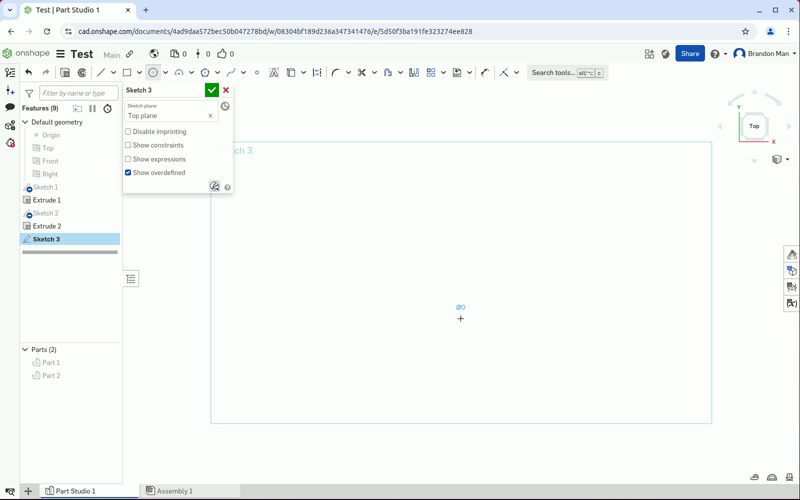
mouse_move(481, 318)
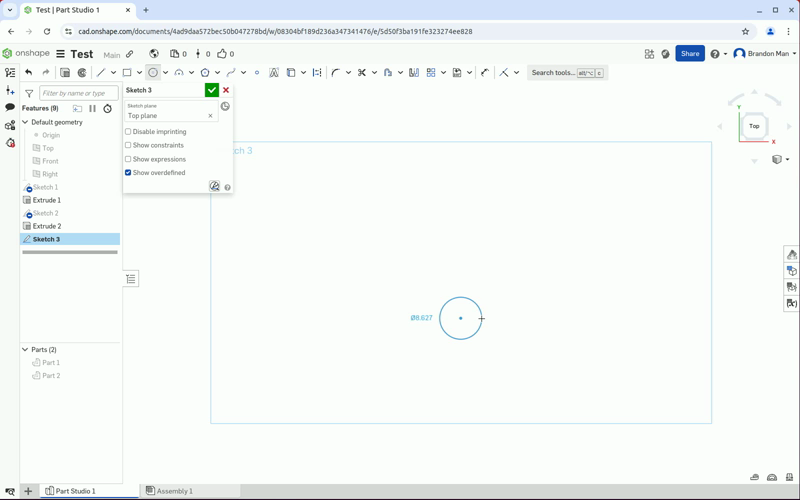
click(481, 318)
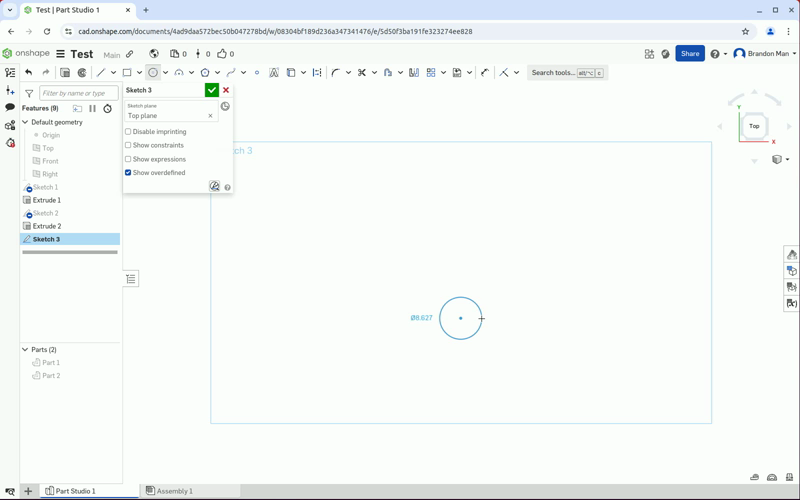
key(esc)
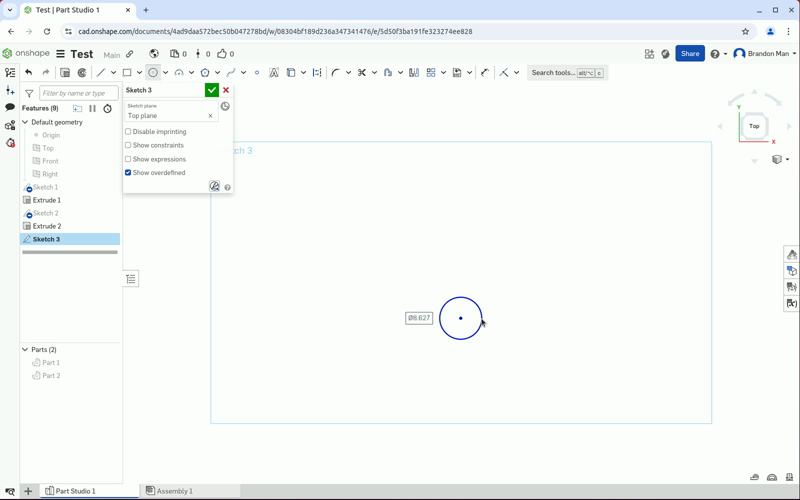
key(c)
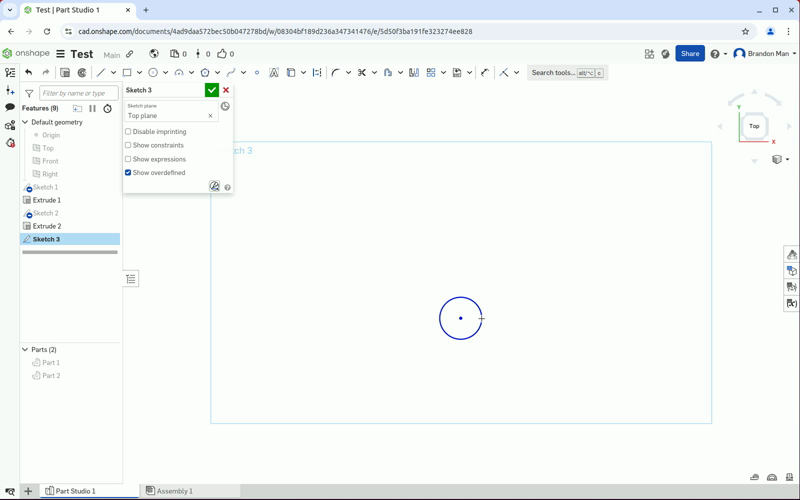
key_down(shift)
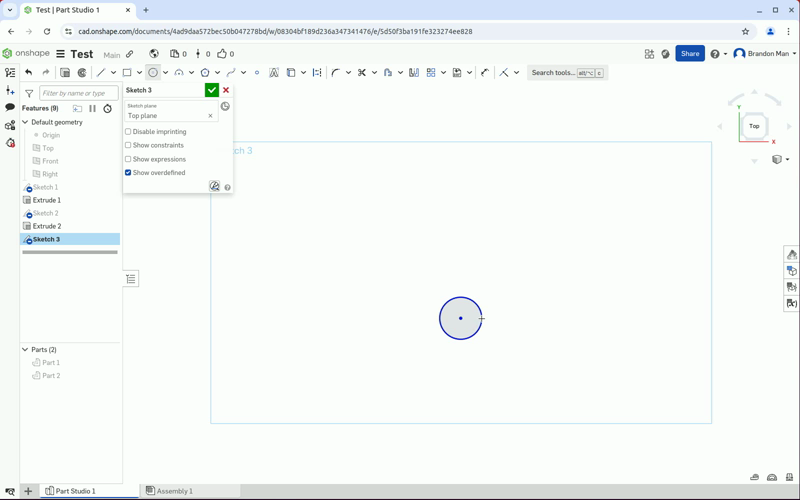
mouse_move(460, 318)
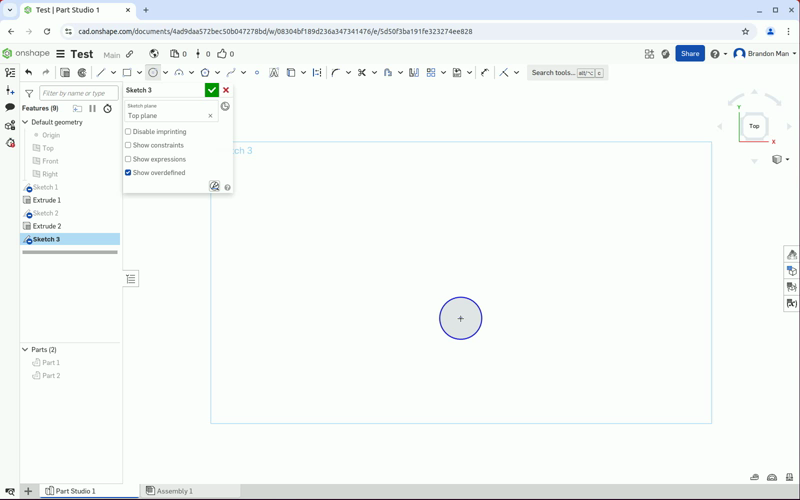
click(460, 318)
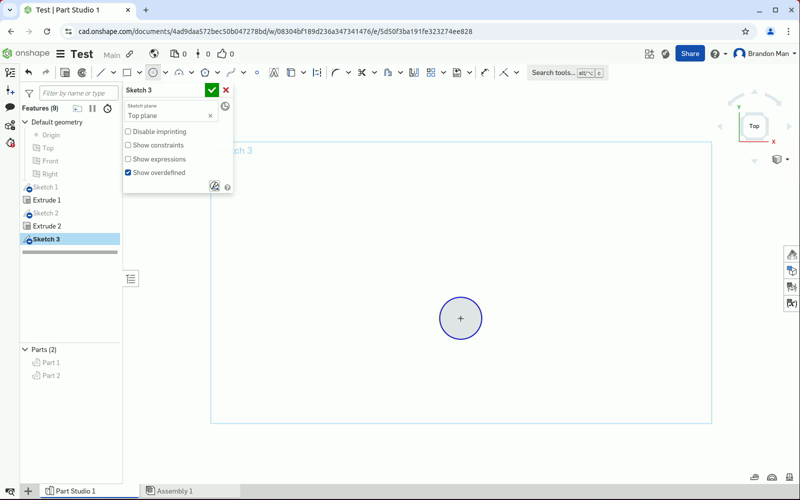
key_up(shift)
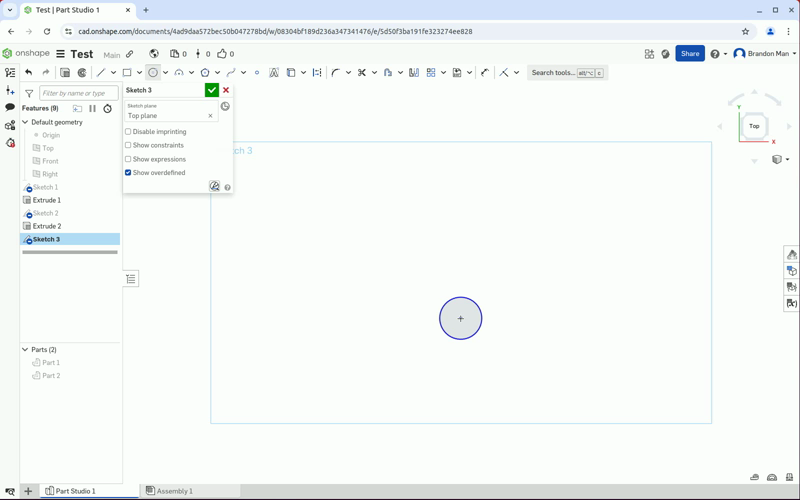
mouse_move(473, 318)
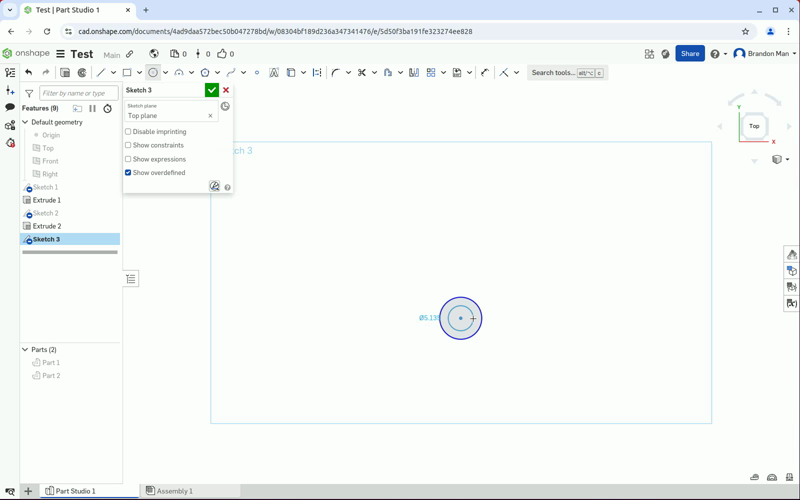
click(473, 318)
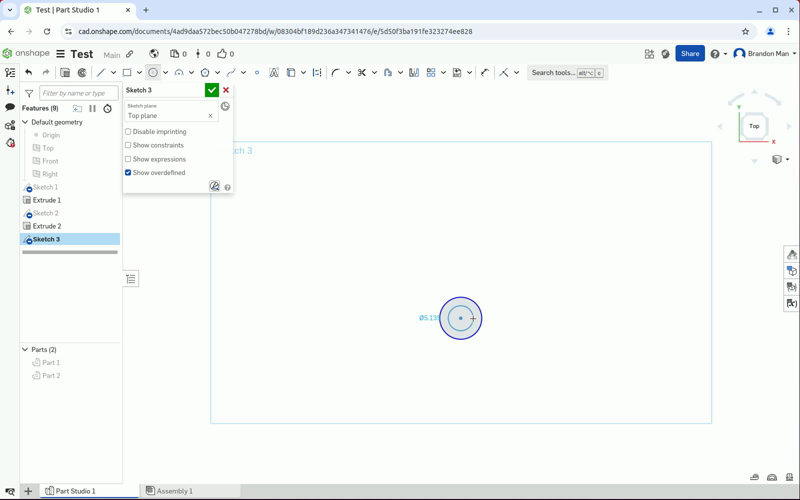
key(esc)
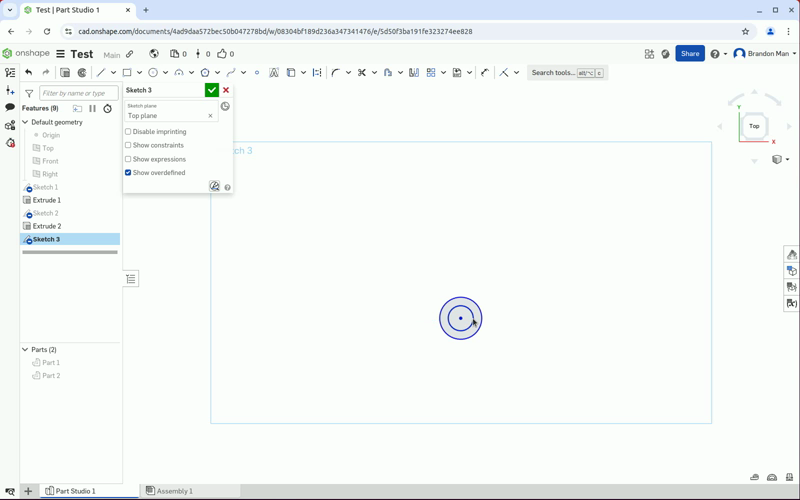
mouse_move(470, 334)
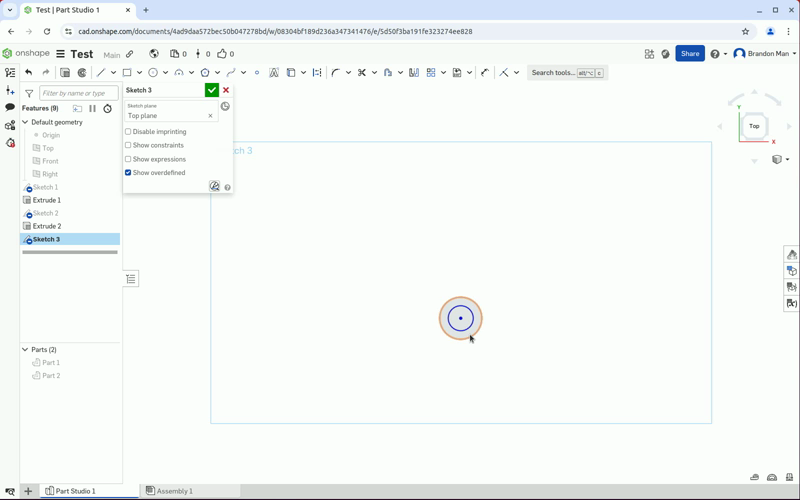
scroll(6)
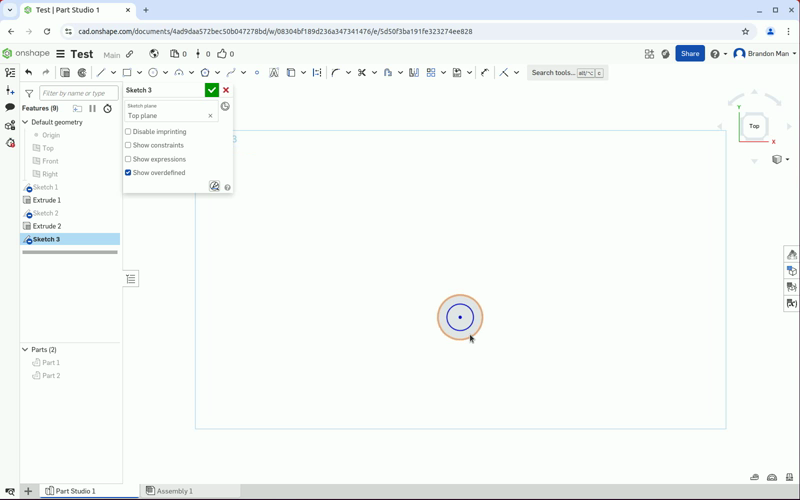
scroll(6)
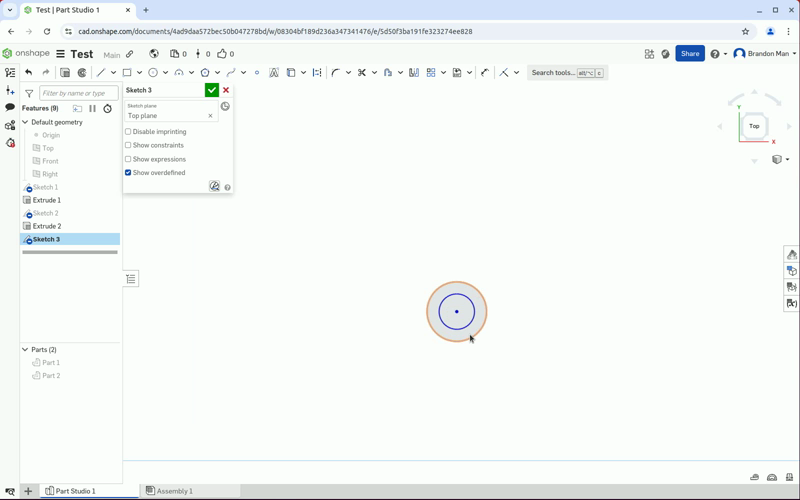
scroll(6)
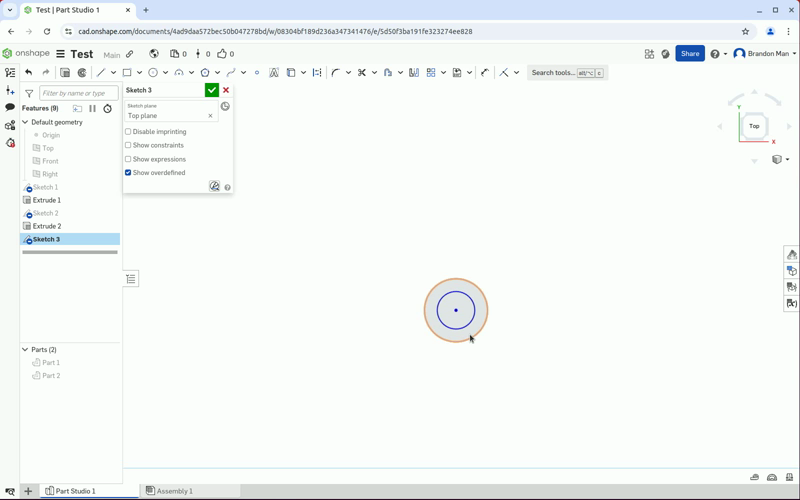
scroll(6)
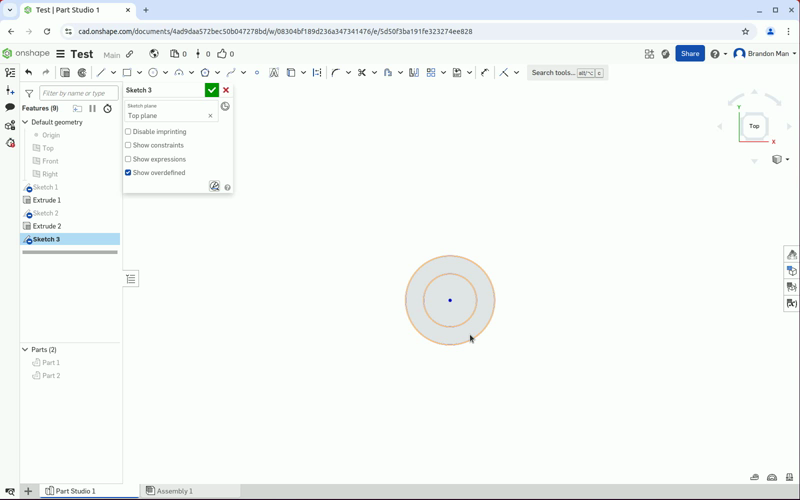
scroll(6)
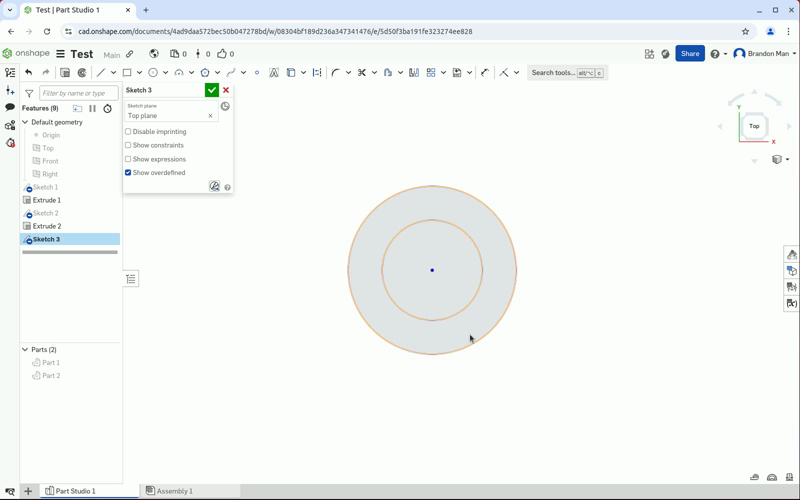
scroll(6)
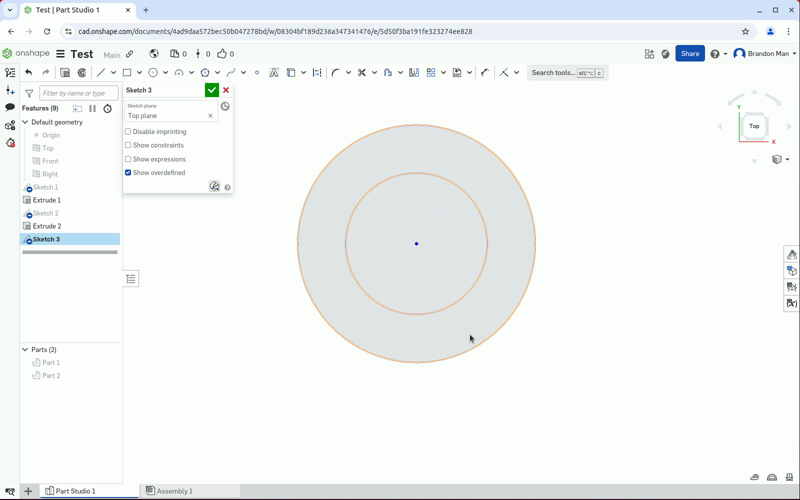
scroll(6)
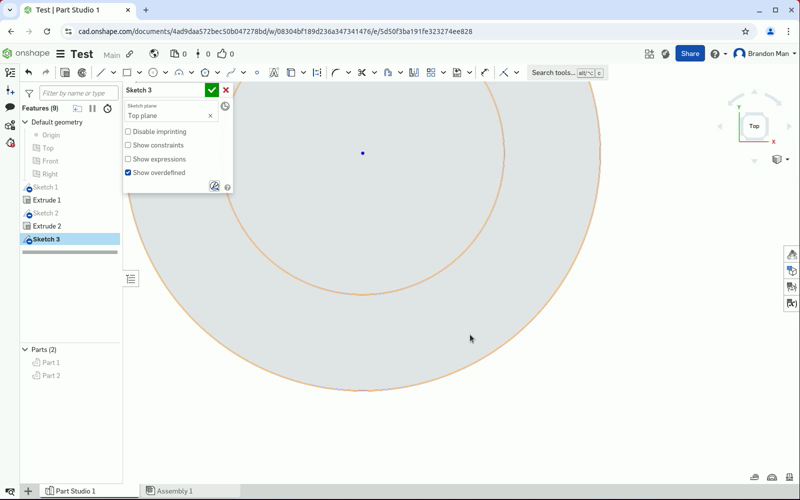
click(470, 334)
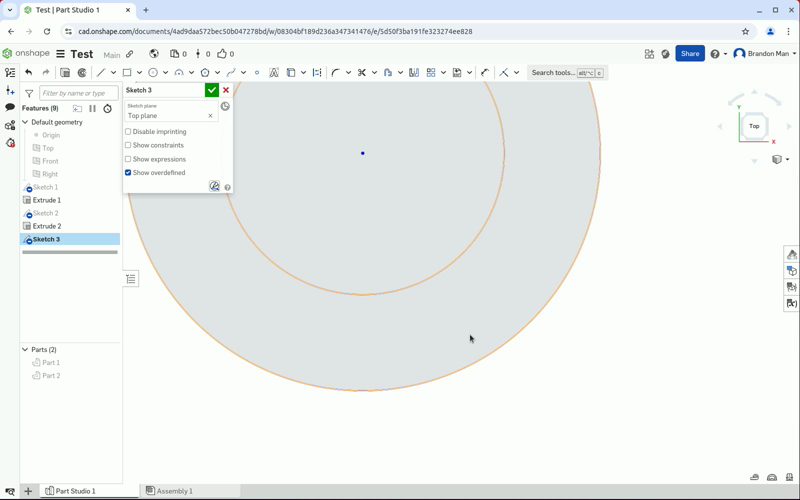
scroll(-6)
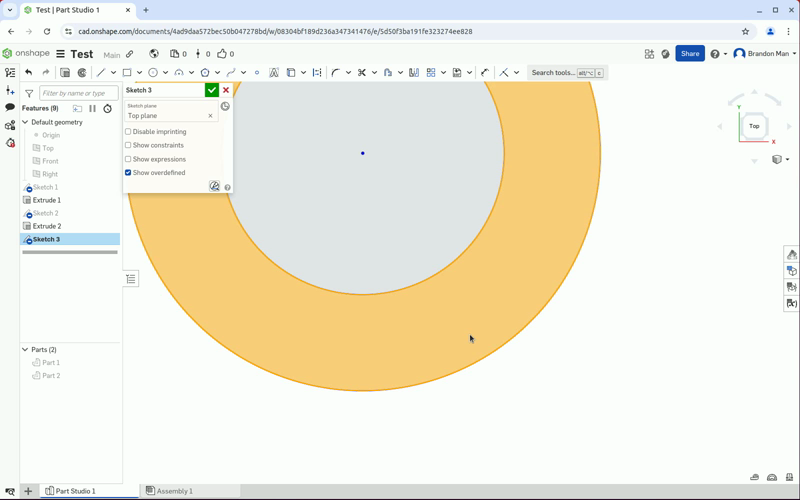
scroll(-6)
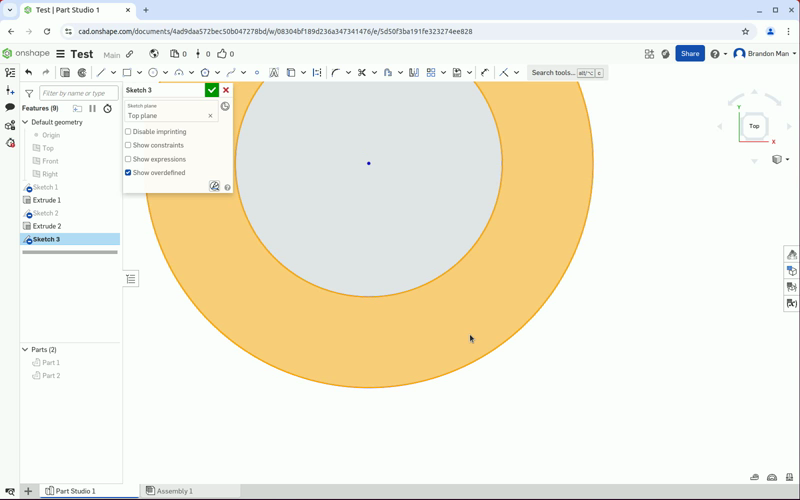
scroll(-6)
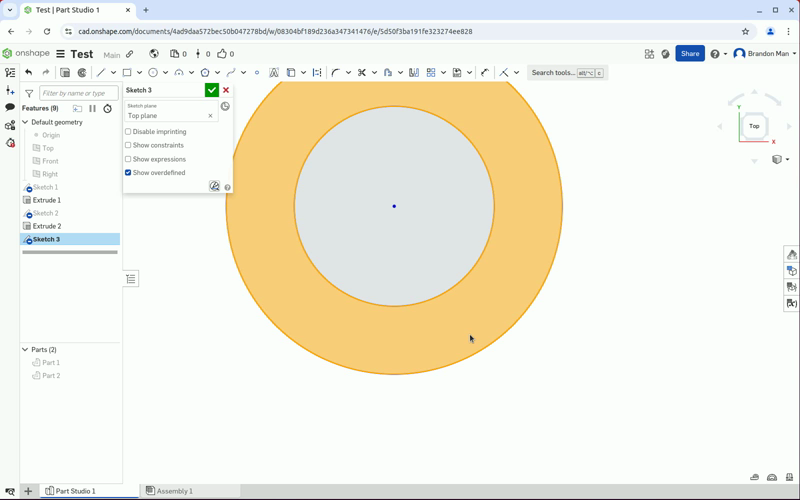
scroll(-6)
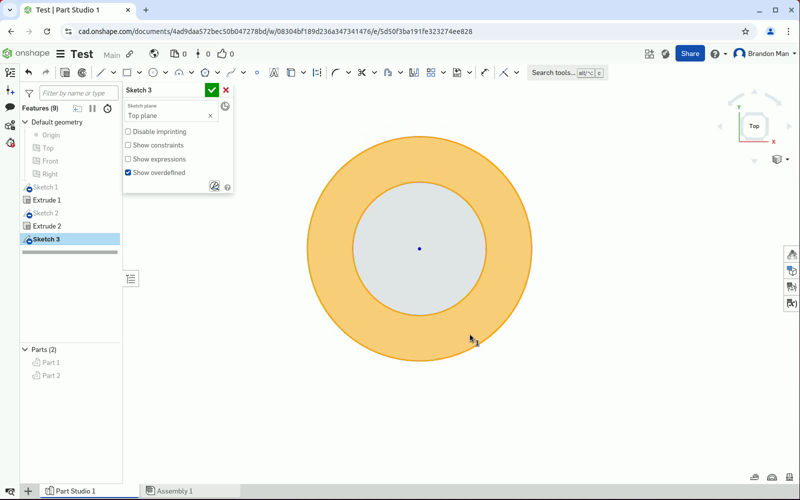
scroll(-6)
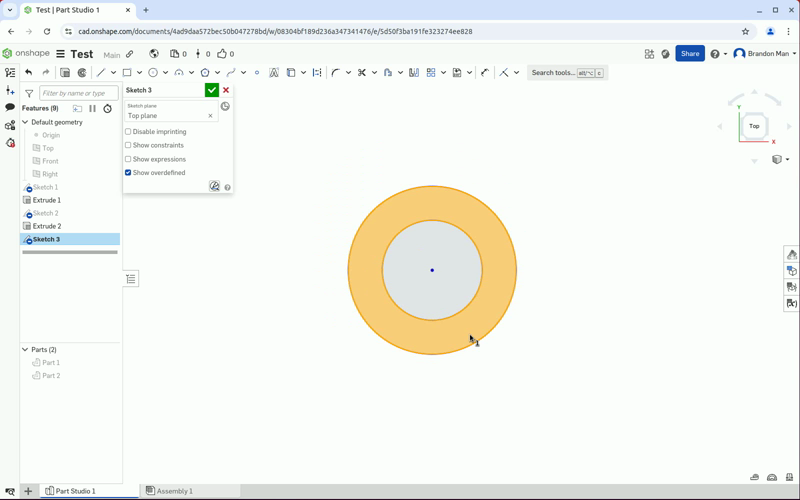
scroll(-6)
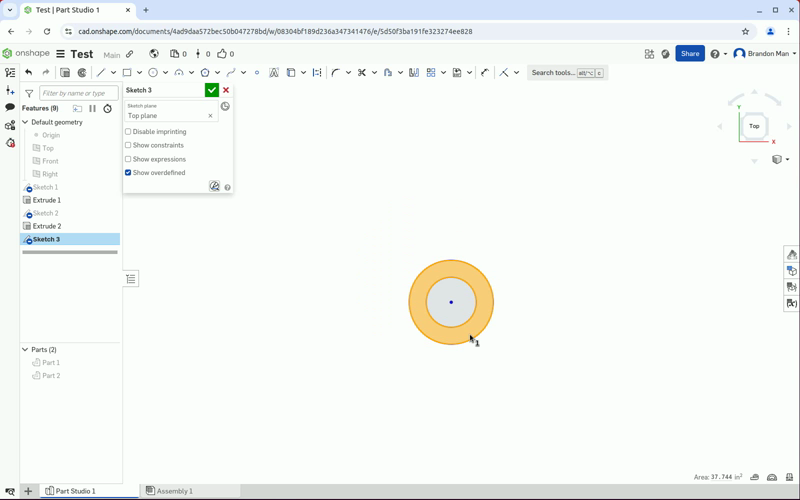
scroll(-6)
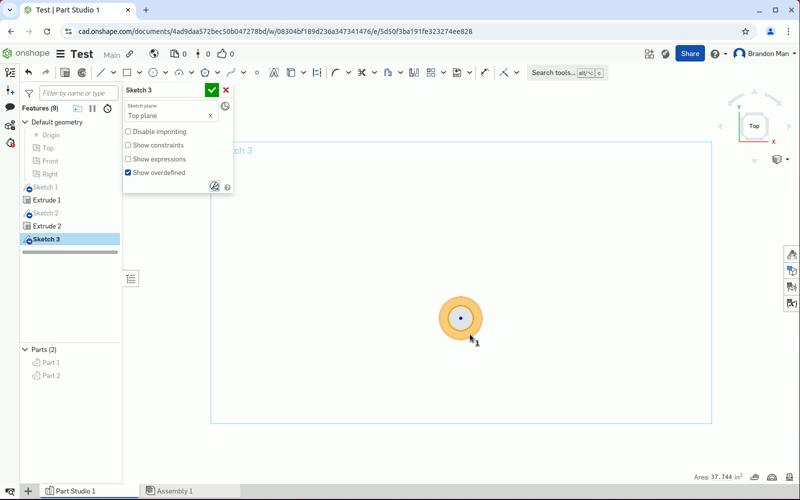
mouse_move(73, 352)
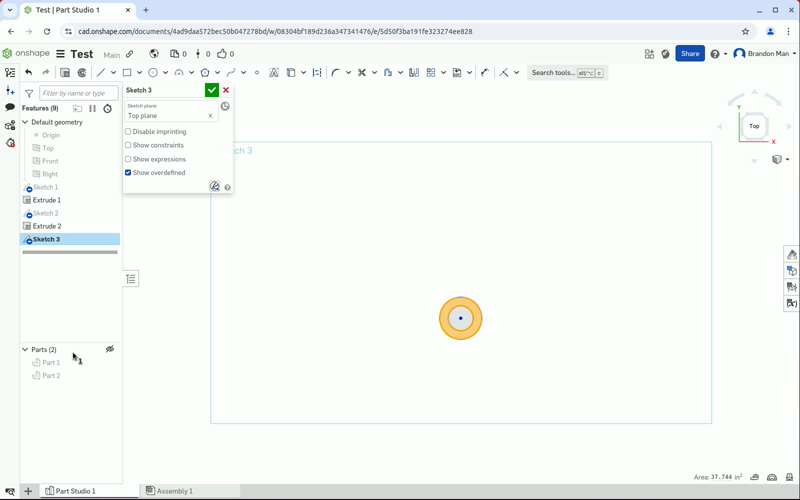
key(shift+y)
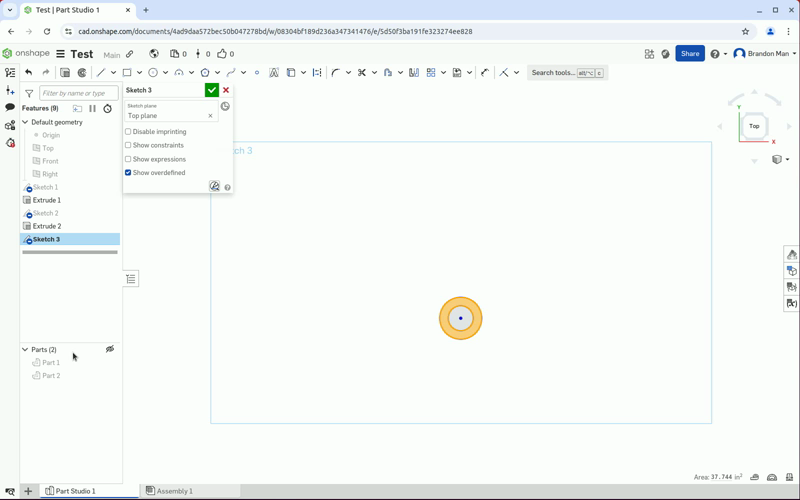
key(shift+e)
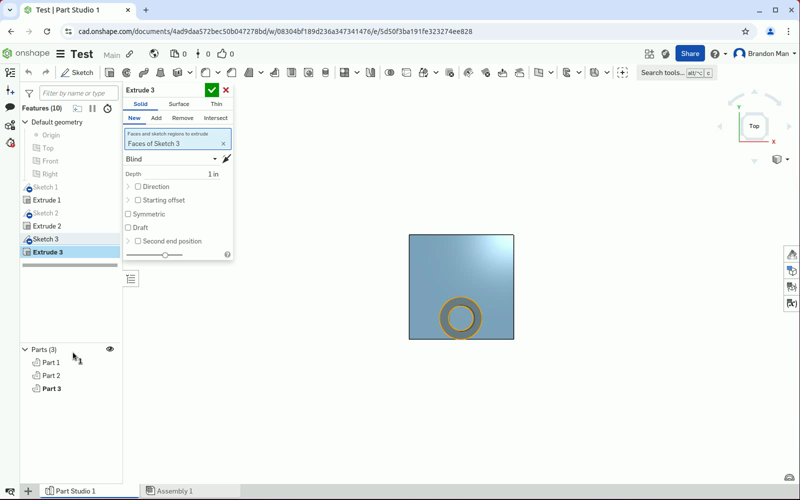
mouse_move(143, 106)
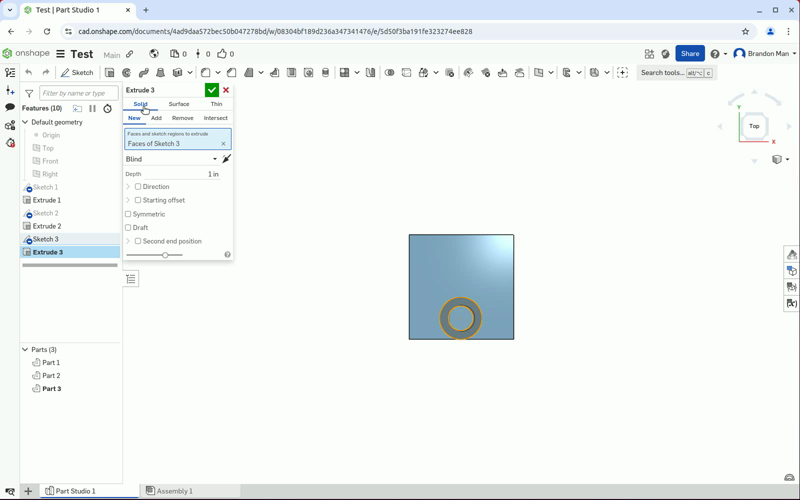
click(143, 106)
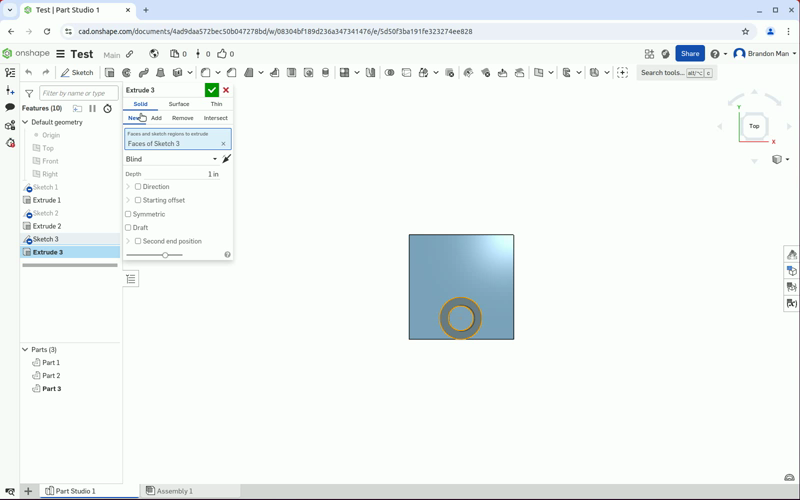
mouse_move(137, 120)
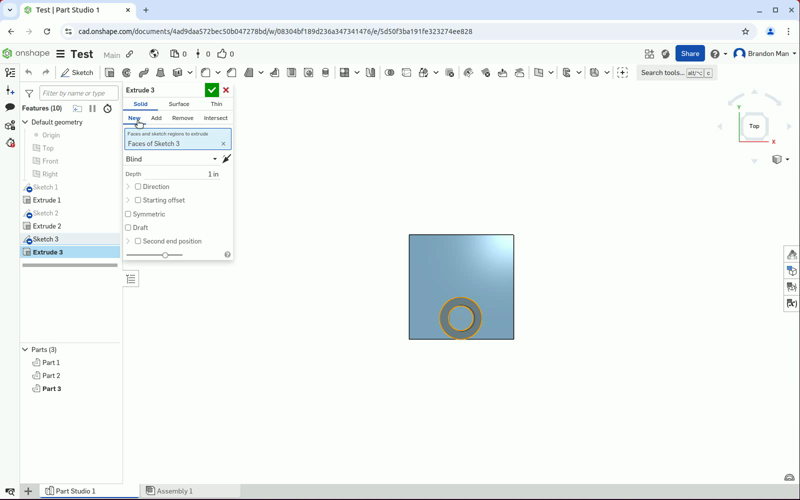
click(137, 120)
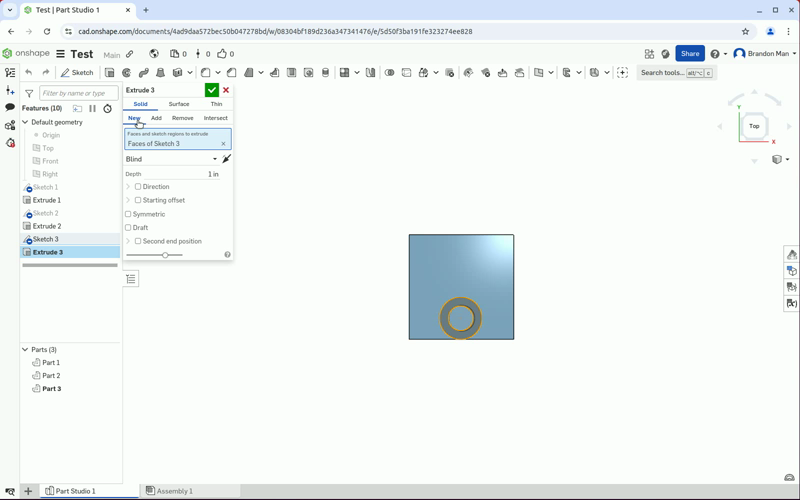
key(tab, 4)
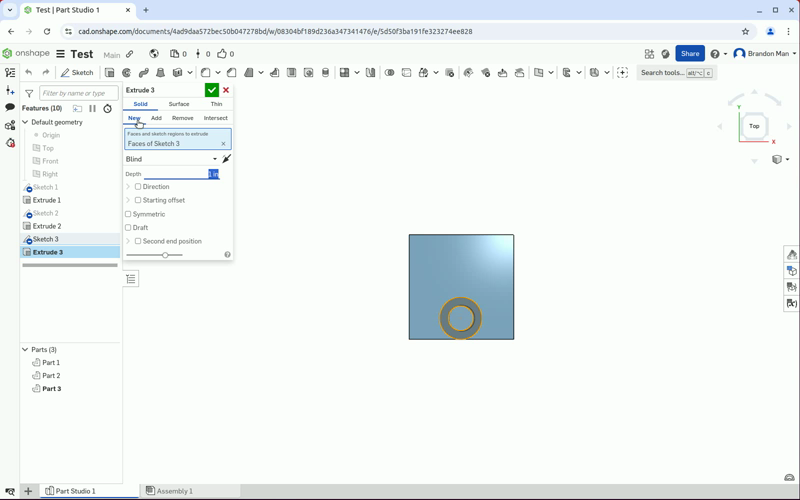
text(1.685)
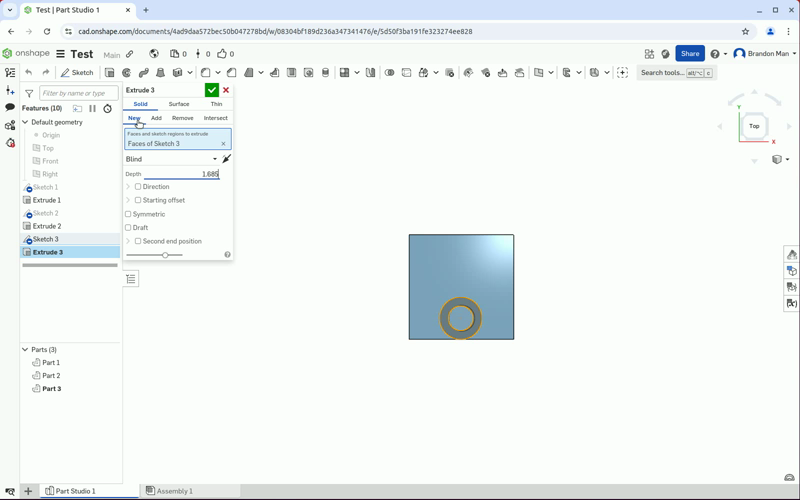
key(enter)
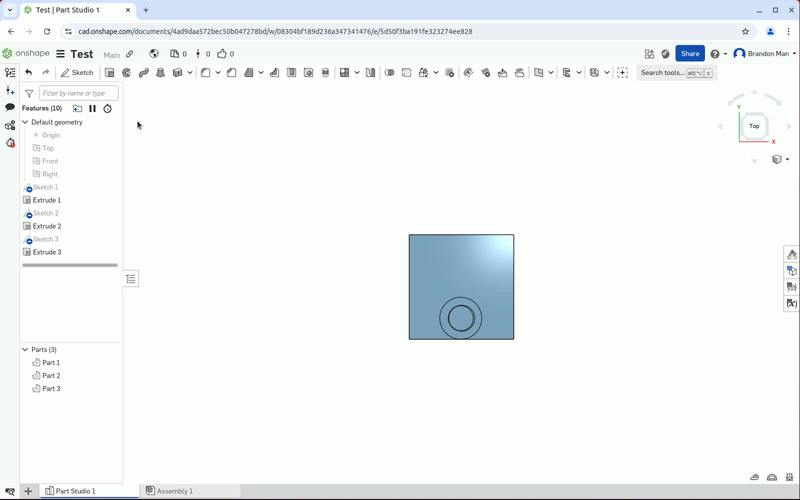
key(shift+h)
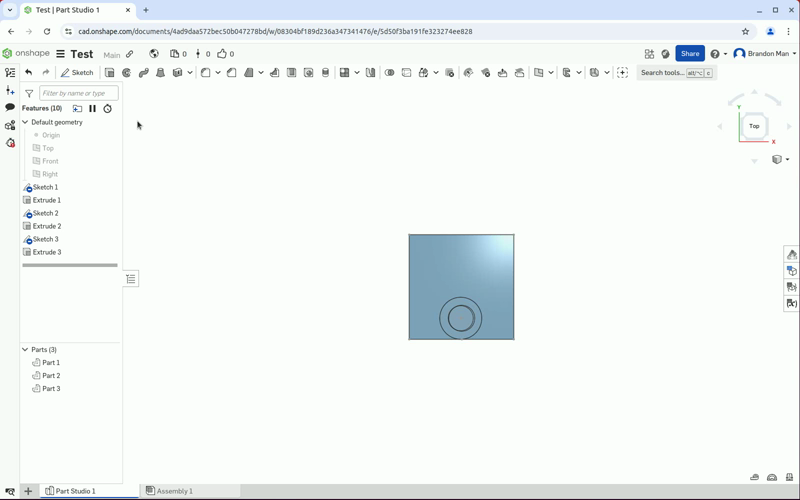
key(shift+h)
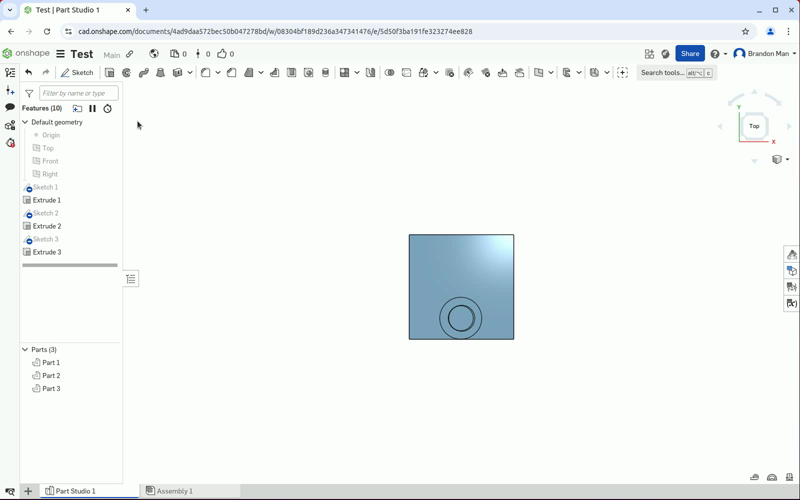
mouse_move(73, 189)
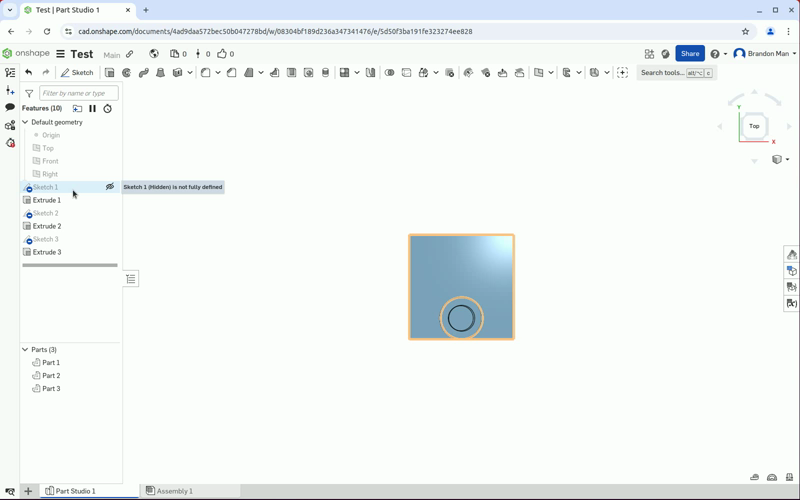
click(73, 189)
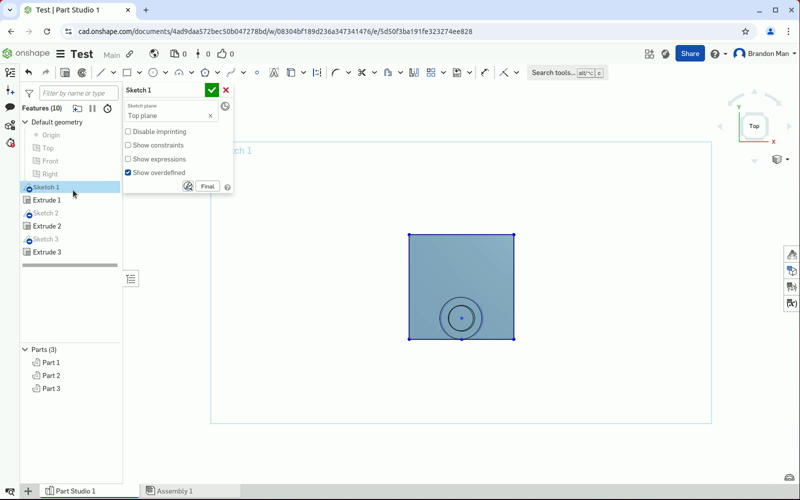
mouse_move(229, 92)
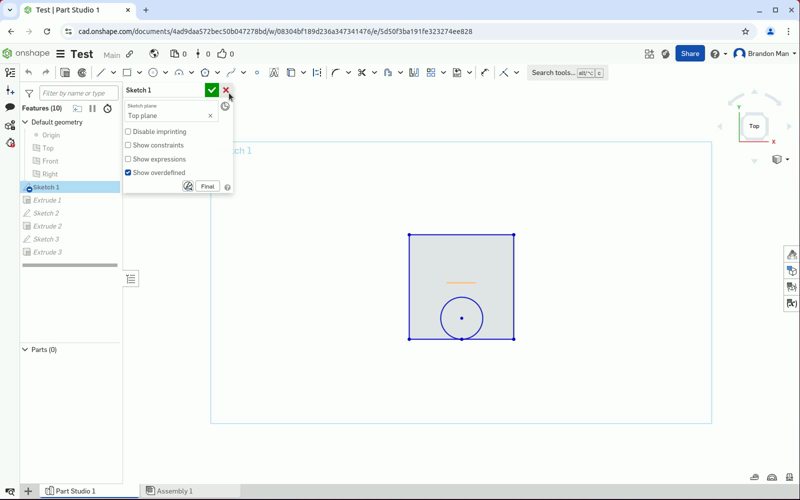
click(229, 92)
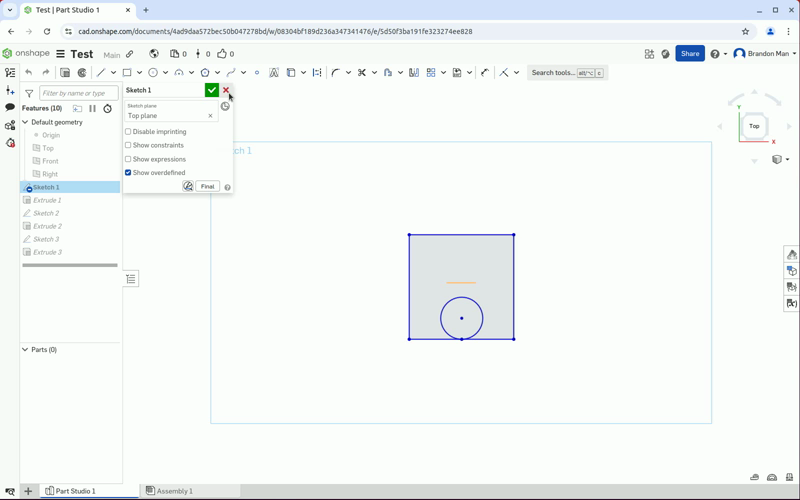
key(shift+s)
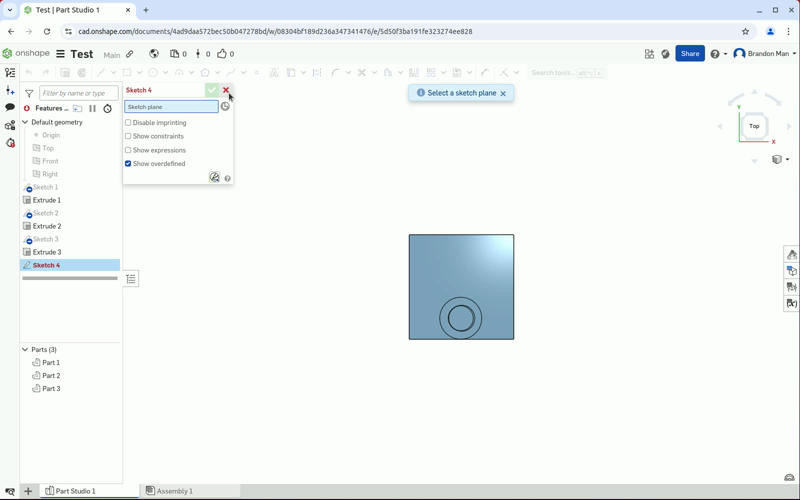
mouse_move(73, 150)
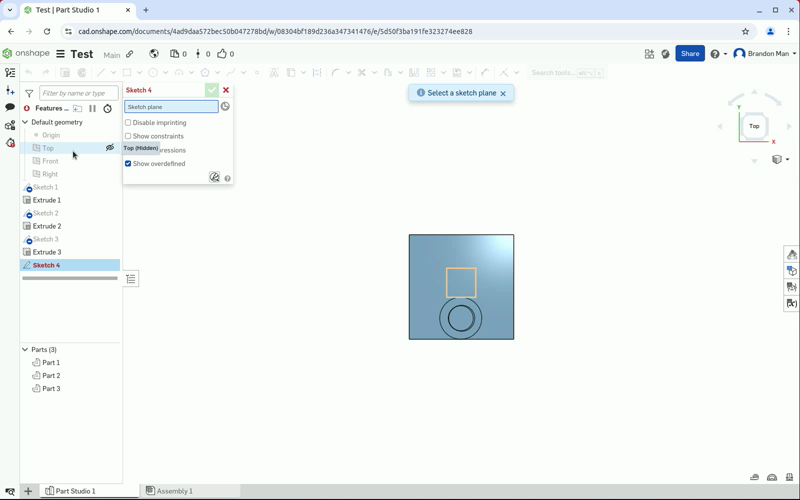
click(73, 150)
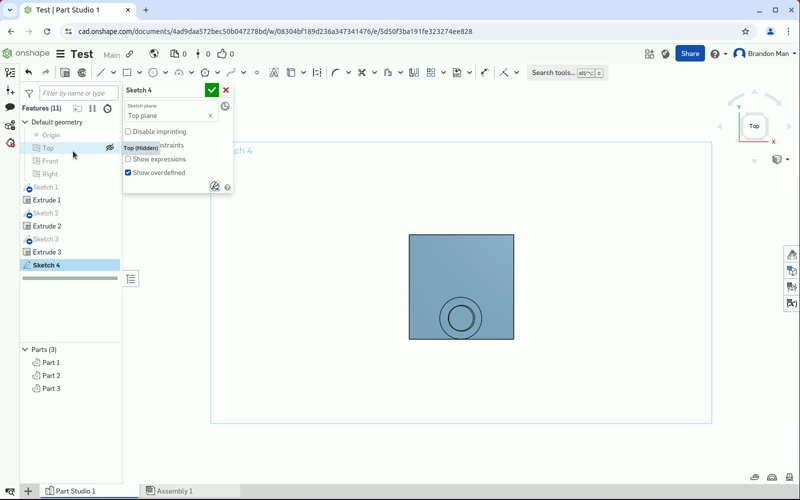
mouse_move(73, 352)
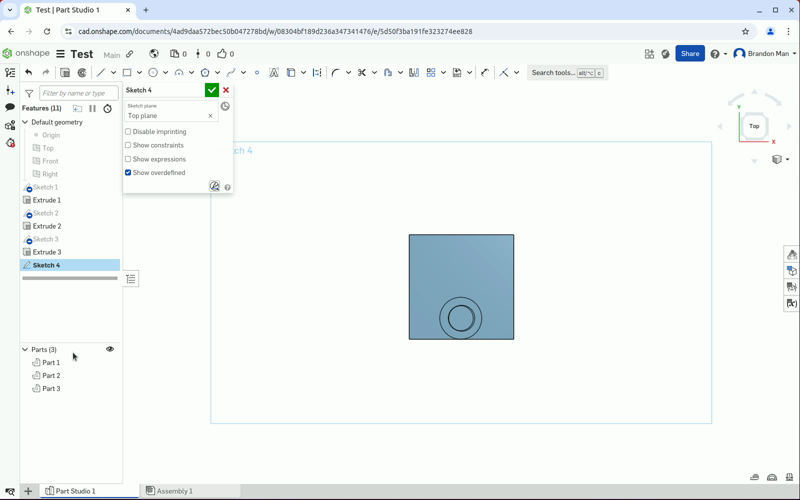
key(y)
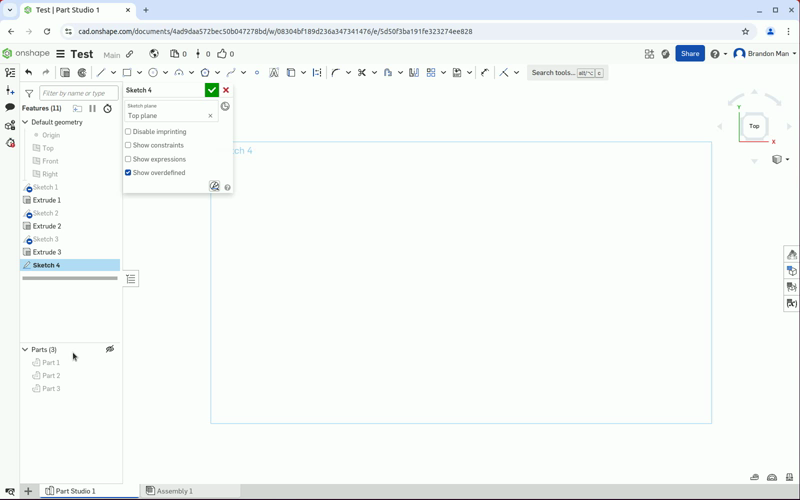
key(l)
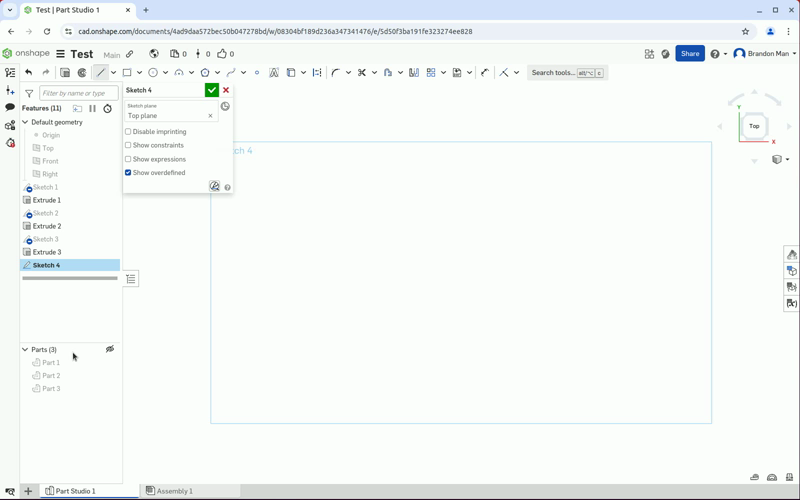
key_down(shift)
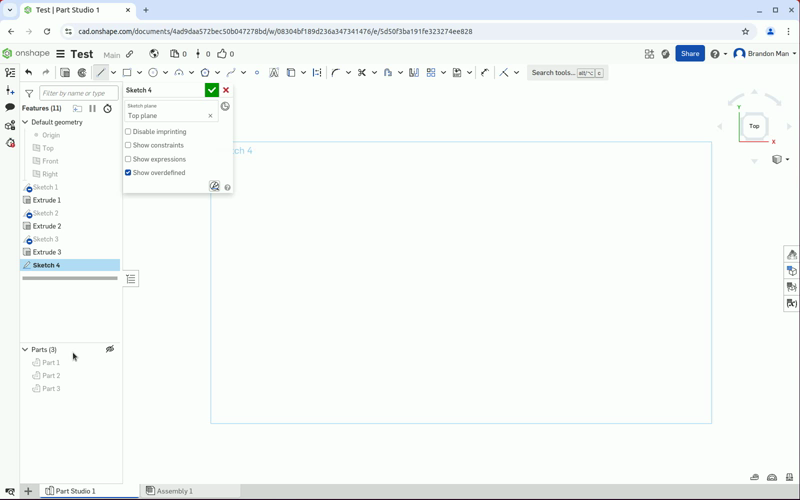
mouse_move(409, 234)
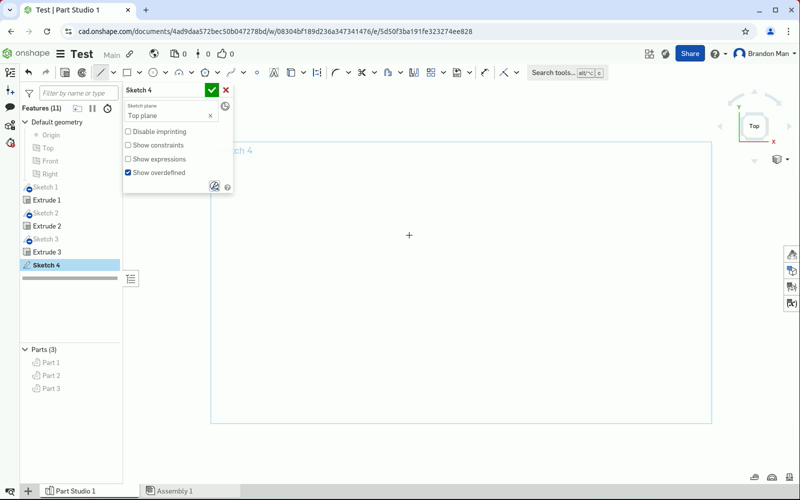
click(409, 234)
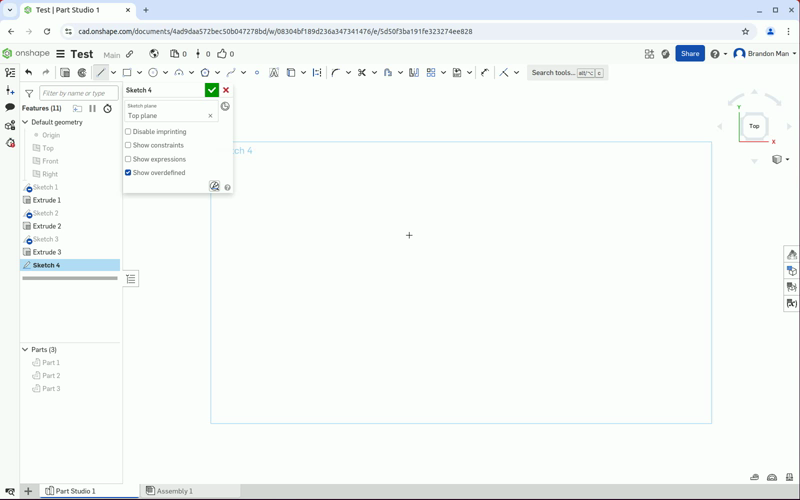
key_up(shift)
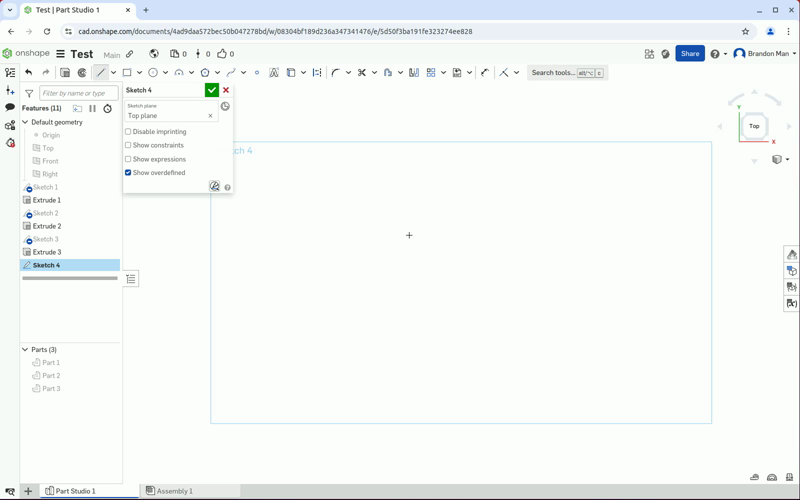
key_down(shift)
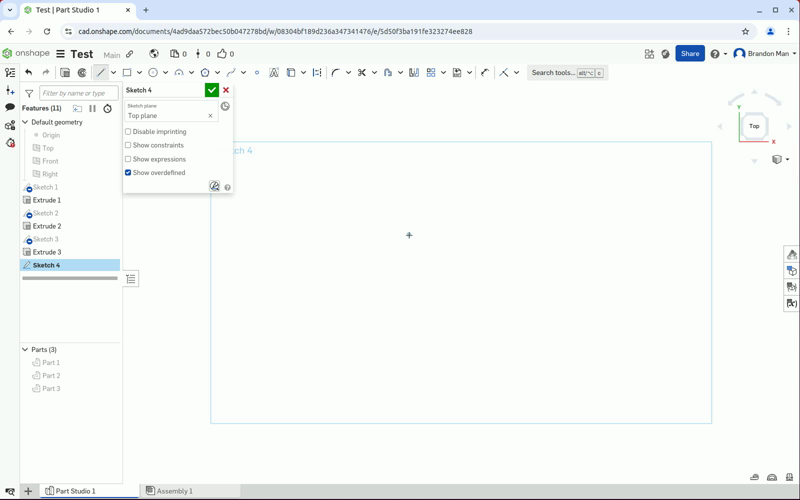
mouse_move(513, 234)
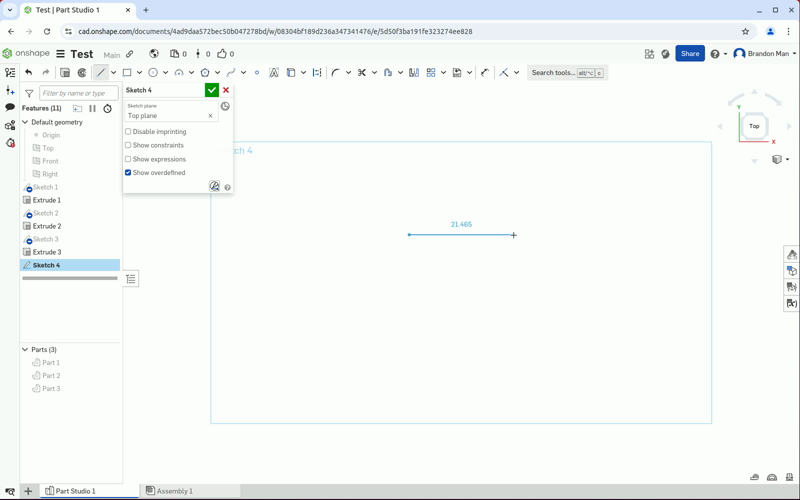
click(513, 234)
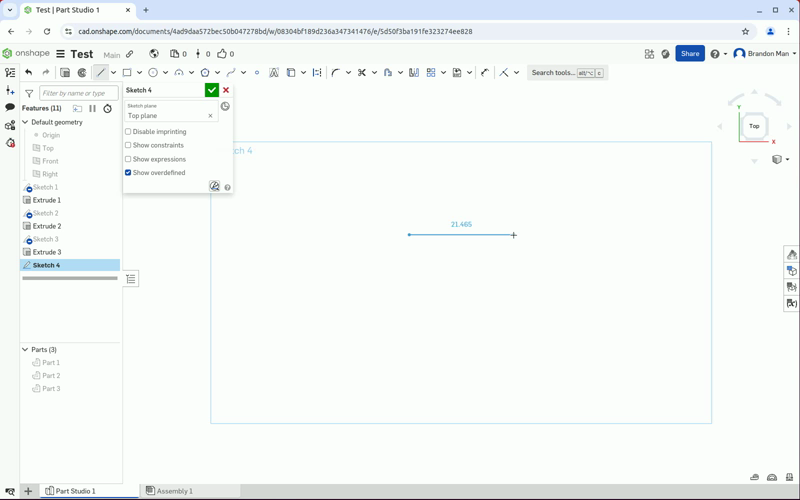
key_up(shift)
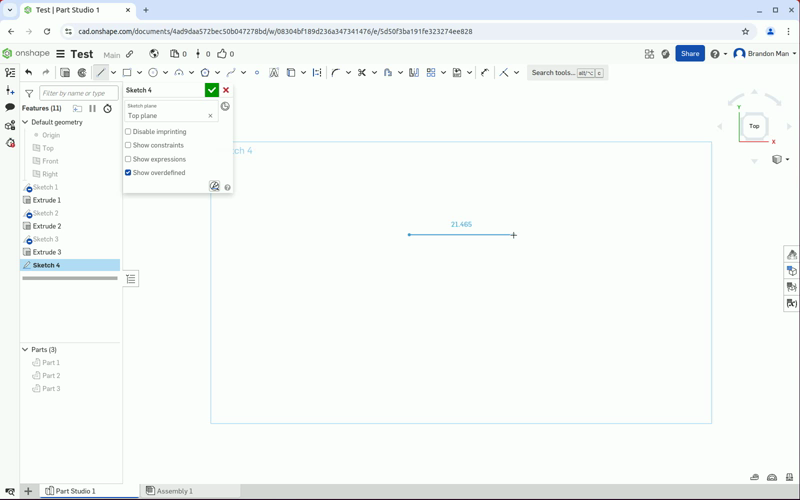
key_down(shift)
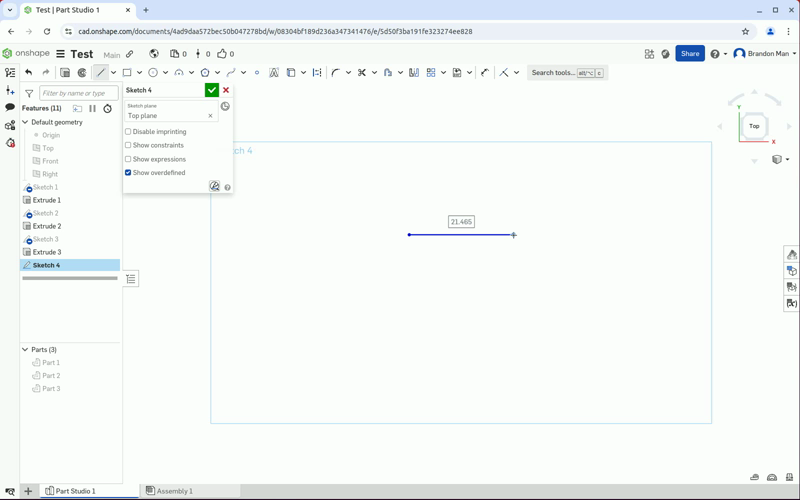
mouse_move(543, 234)
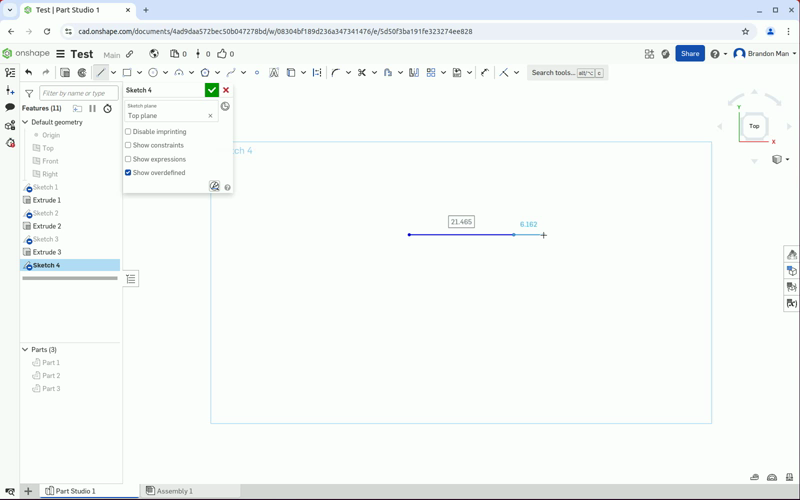
mouse_move(513, 226)
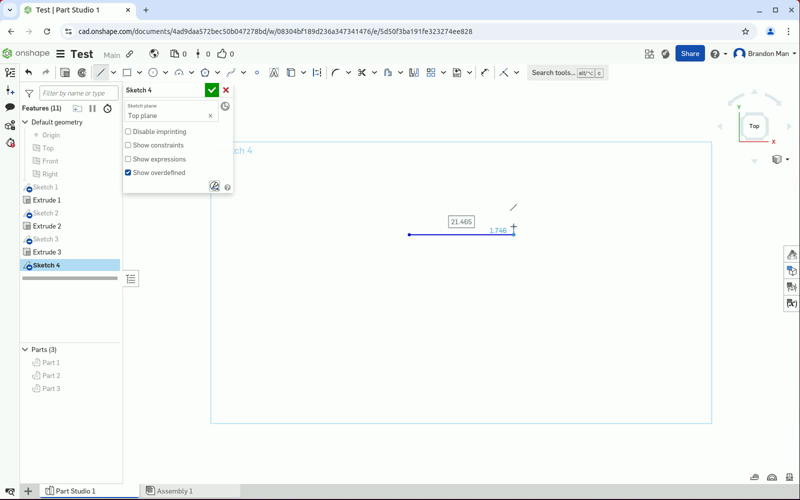
click(513, 226)
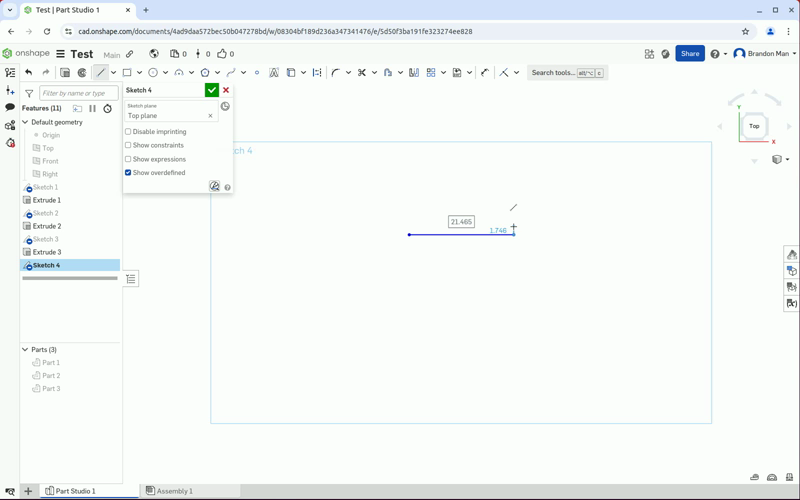
key_up(shift)
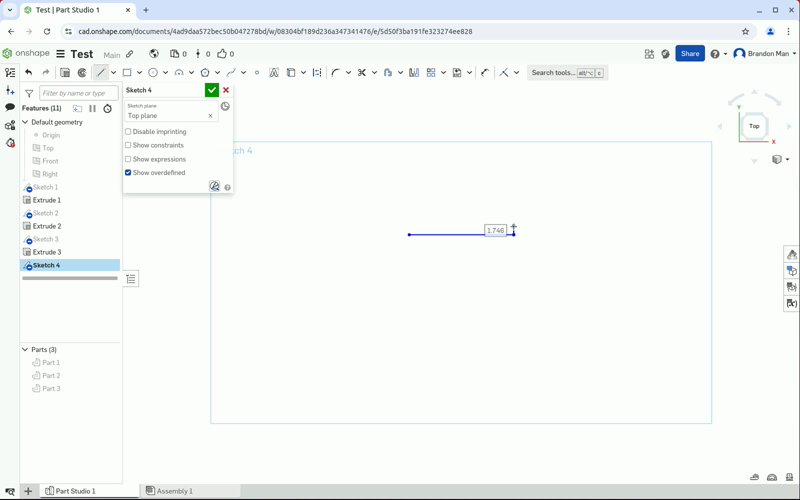
key_down(shift)
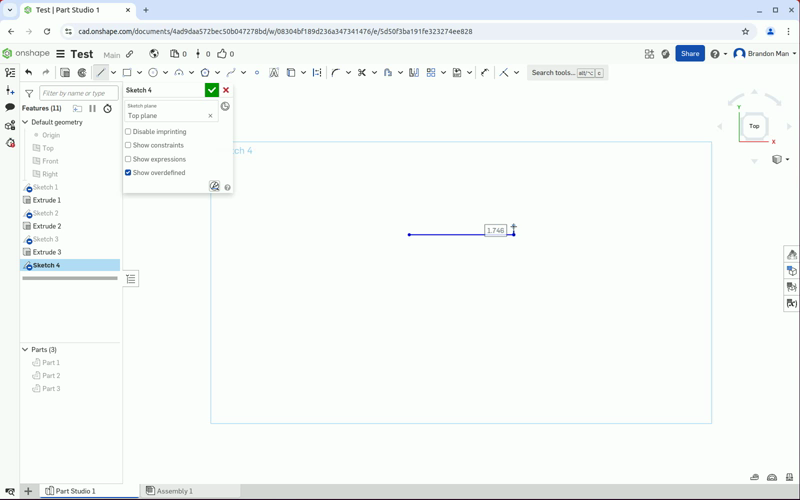
mouse_move(409, 226)
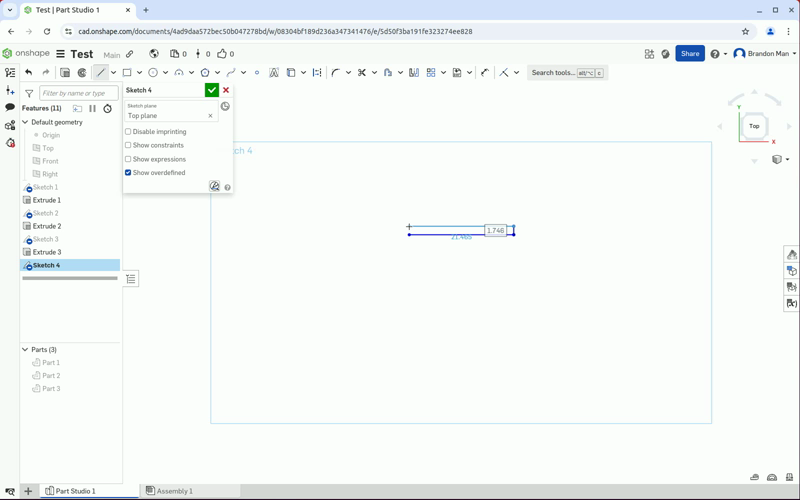
click(409, 226)
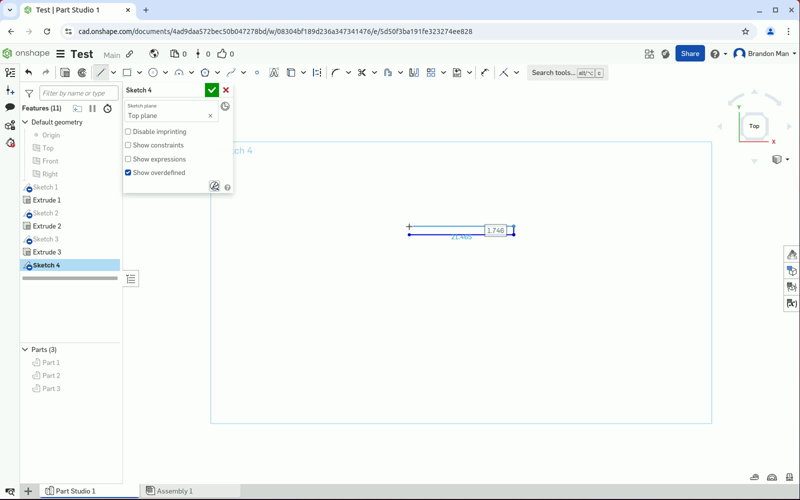
key_up(shift)
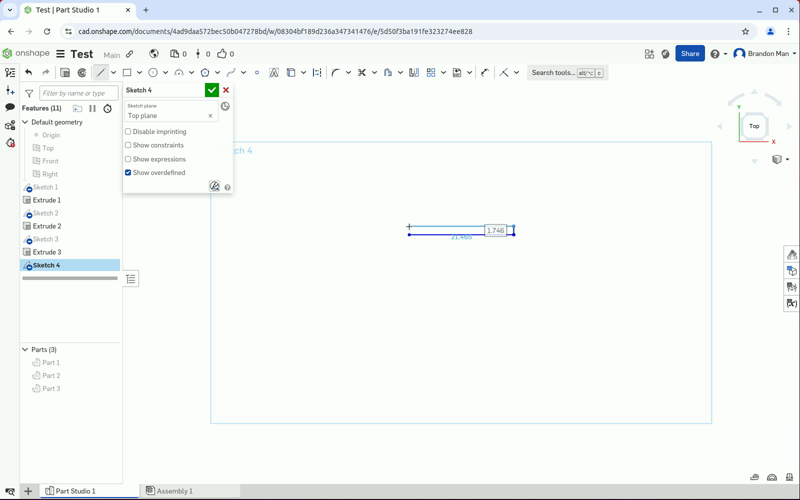
mouse_move(439, 226)
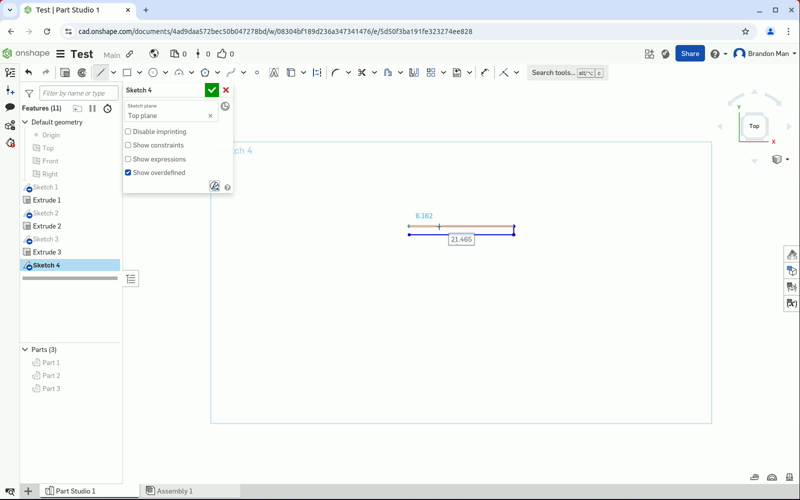
key_down(shift)
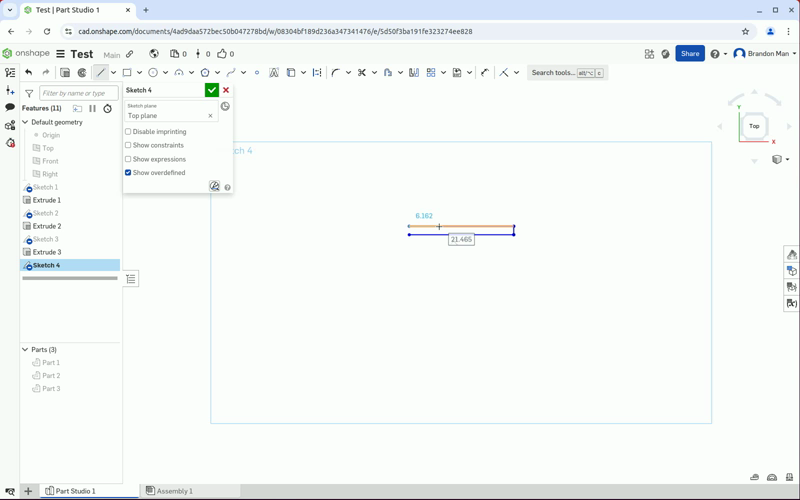
mouse_move(409, 234)
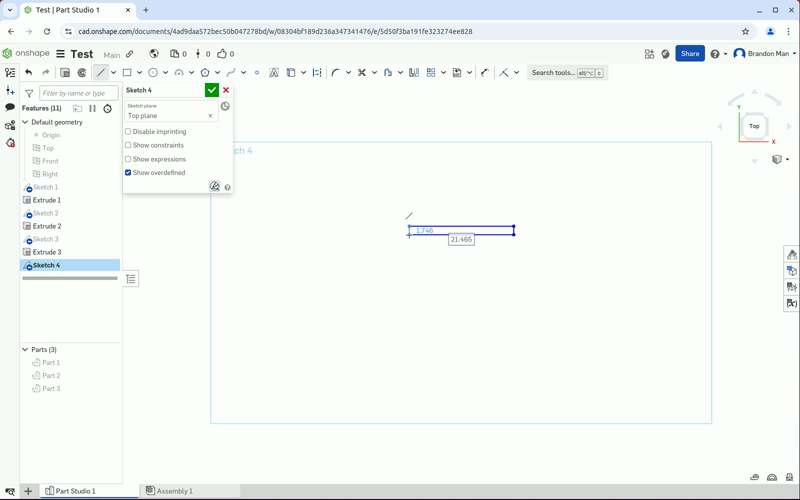
key_up(shift)
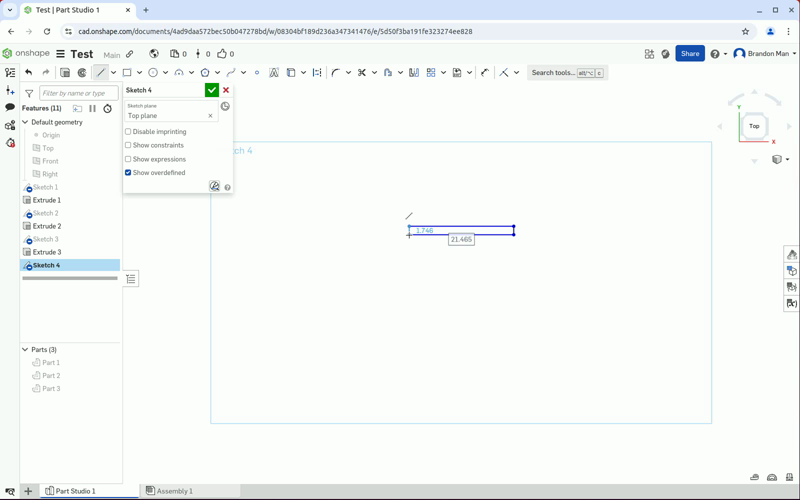
click(409, 234)
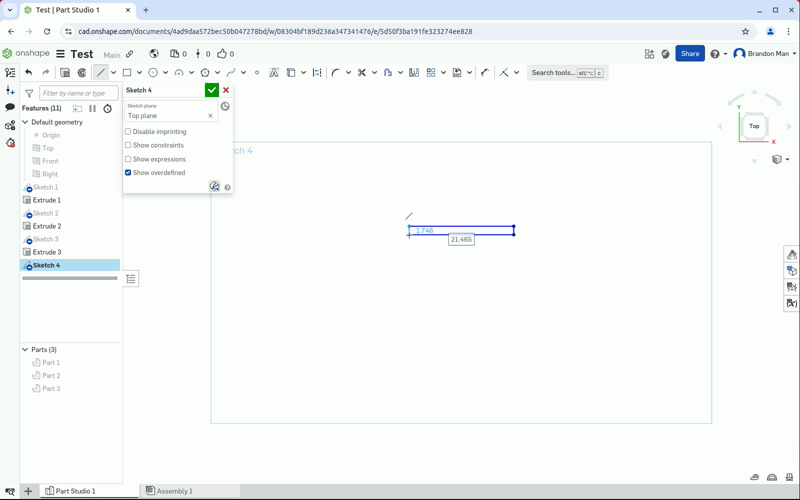
key(esc)
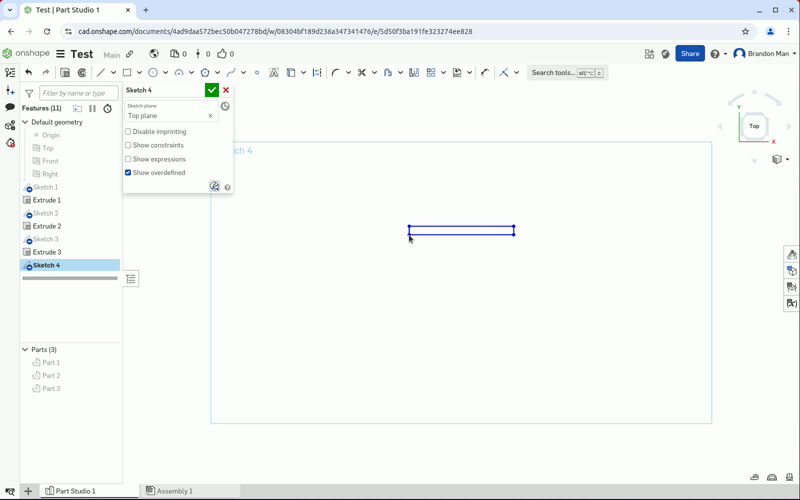
mouse_move(446, 232)
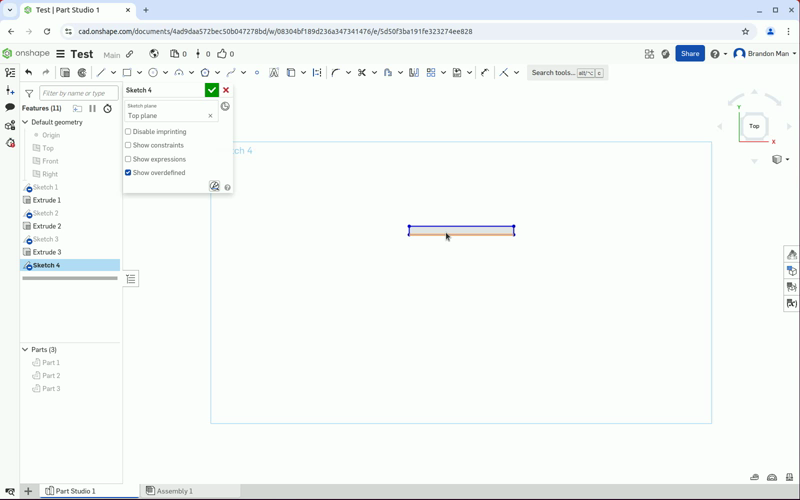
scroll(6)
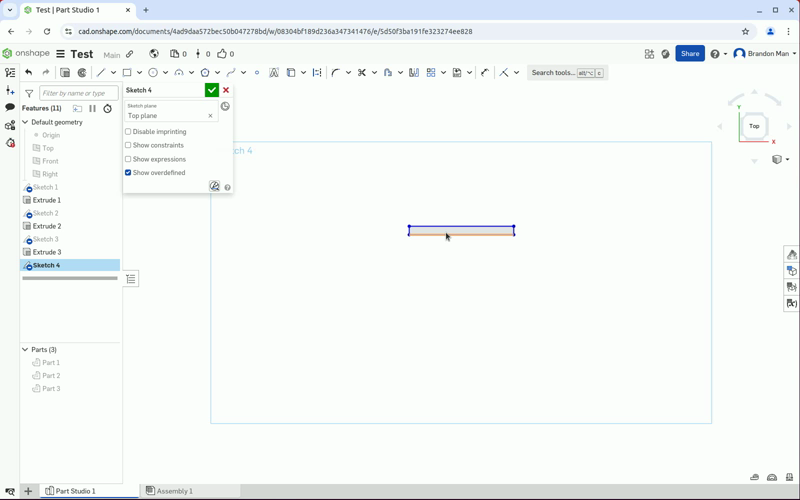
scroll(6)
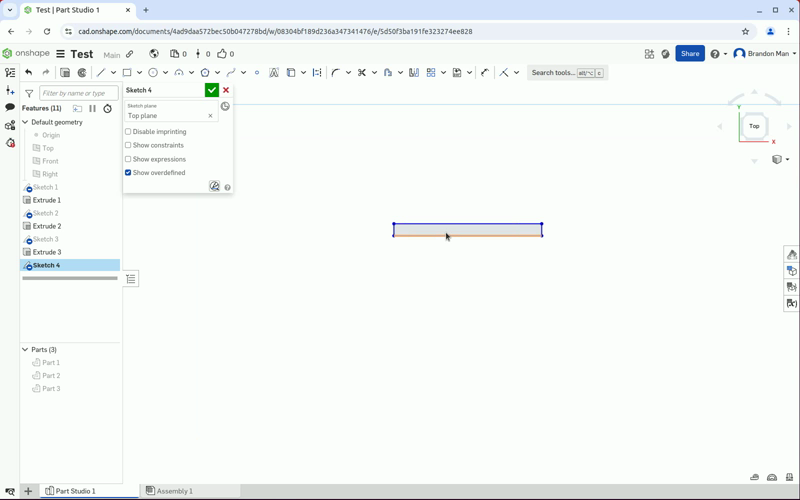
scroll(6)
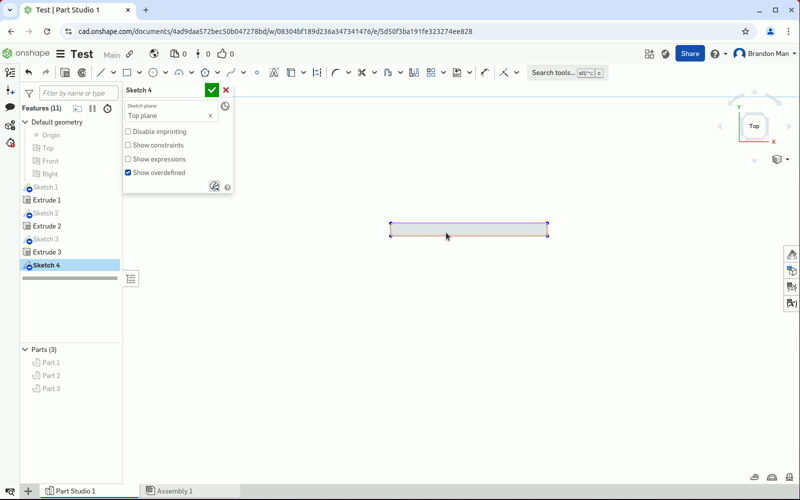
scroll(6)
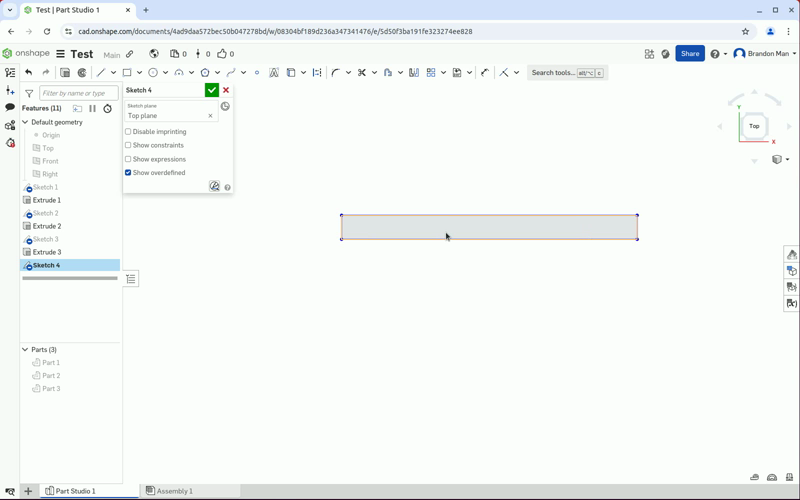
scroll(6)
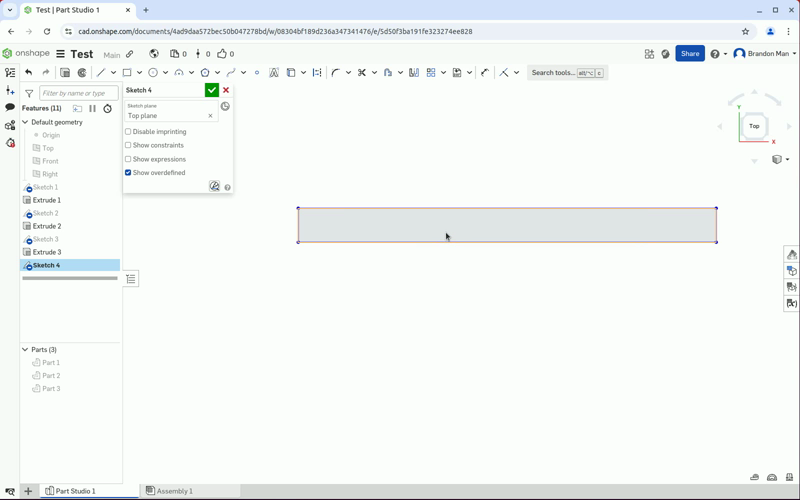
scroll(6)
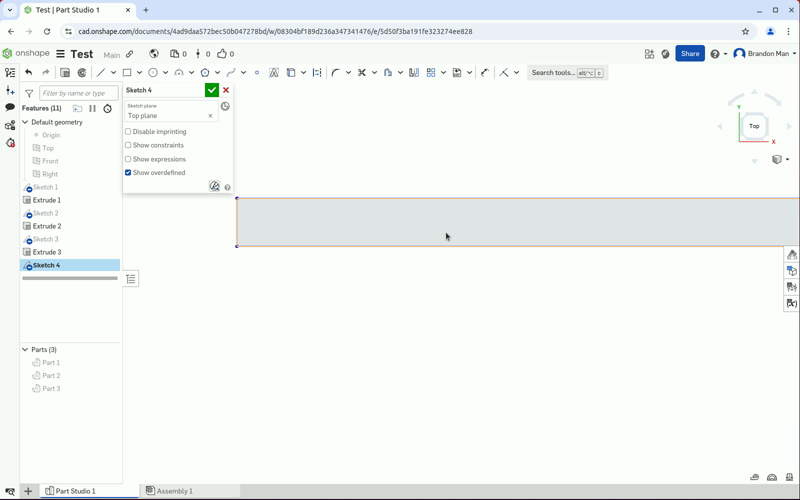
scroll(6)
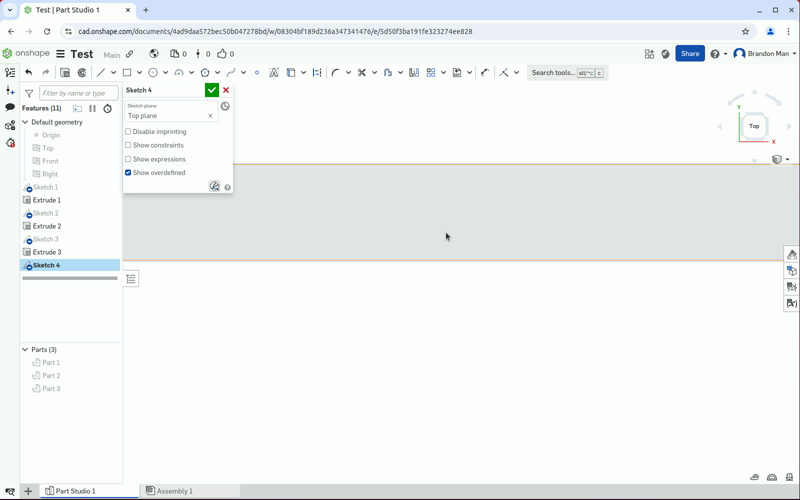
click(446, 232)
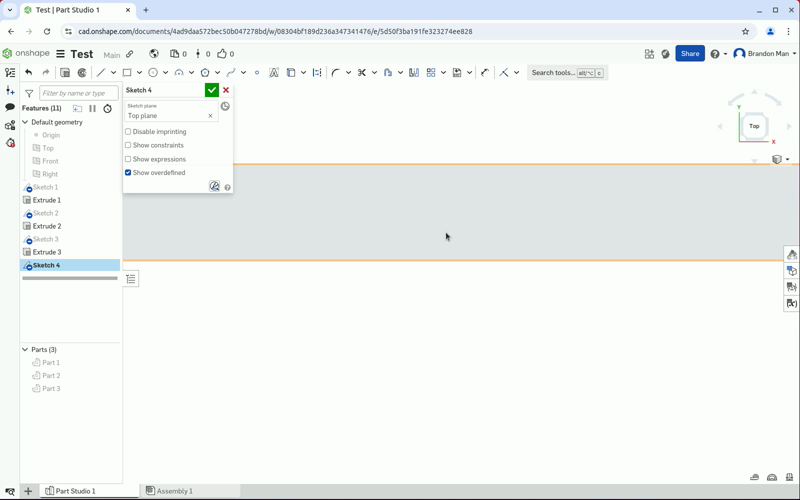
scroll(-6)
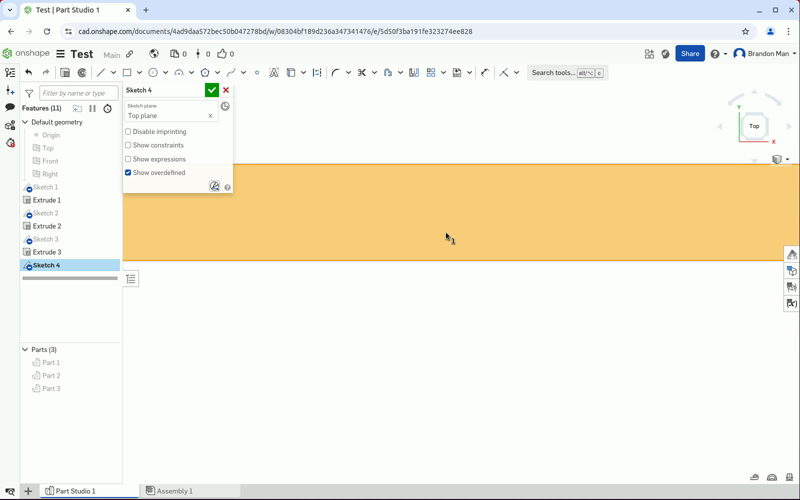
scroll(-6)
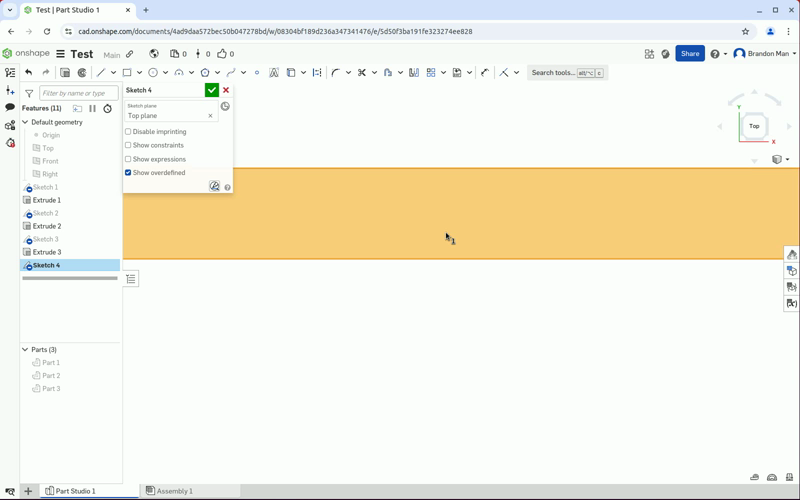
scroll(-6)
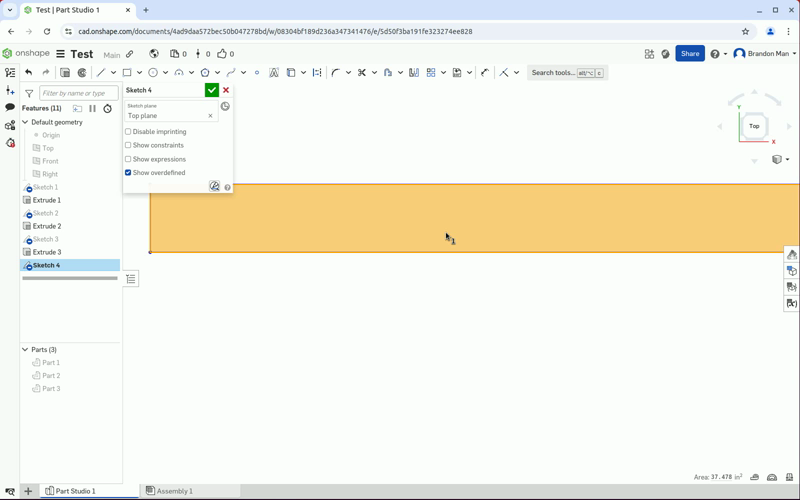
scroll(-6)
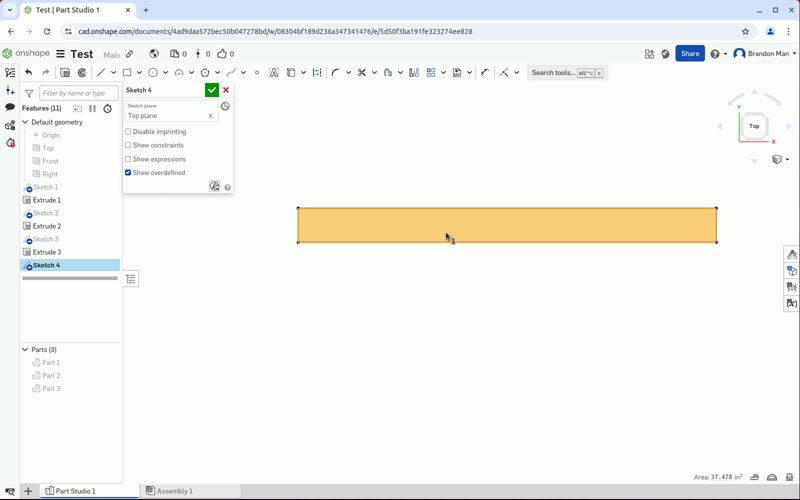
scroll(-6)
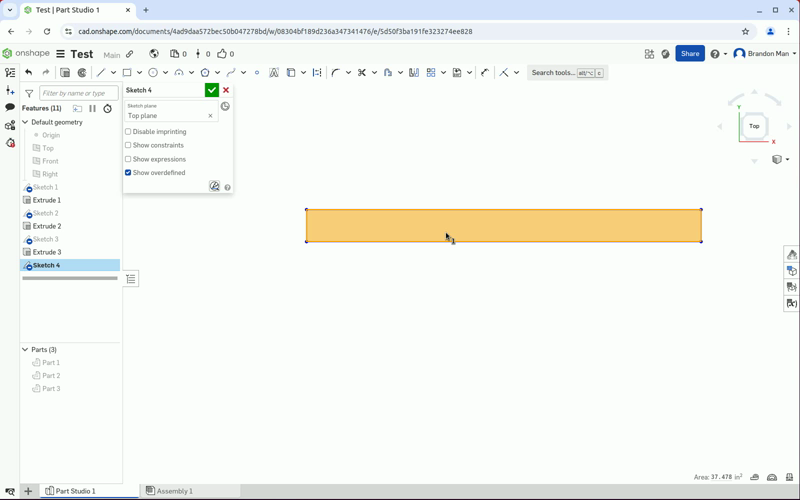
scroll(-6)
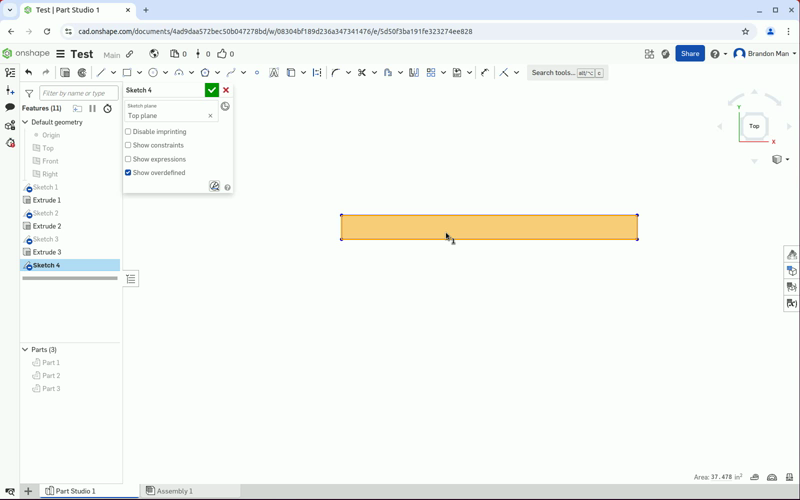
scroll(-6)
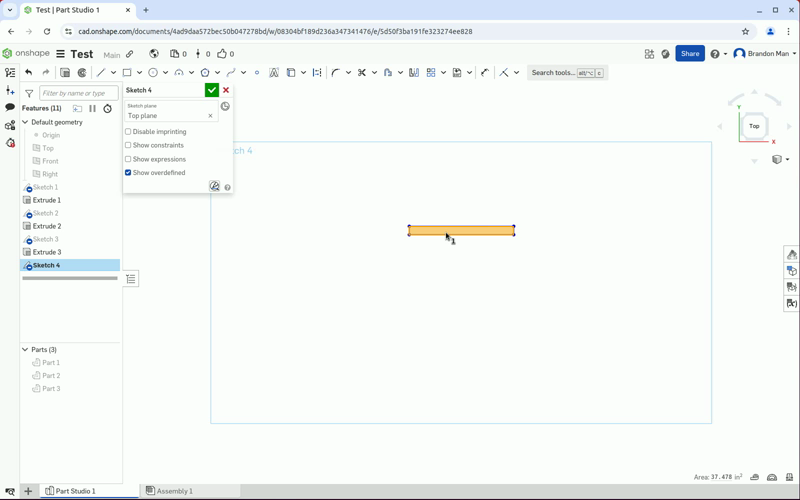
mouse_move(73, 352)
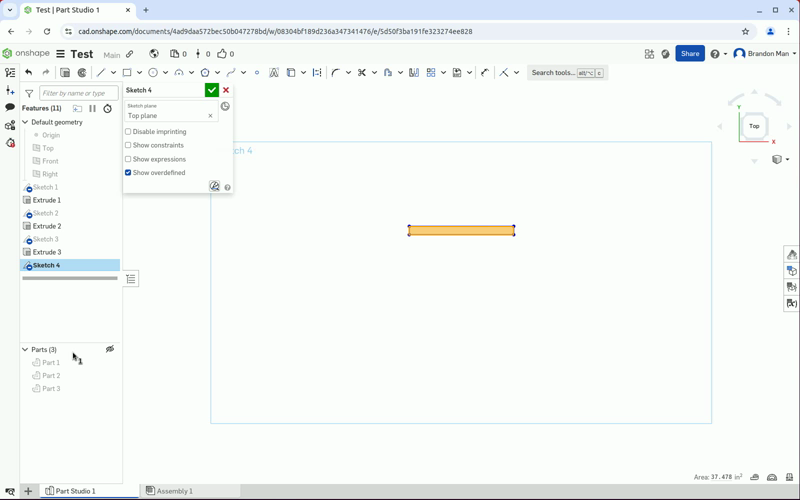
key(shift+y)
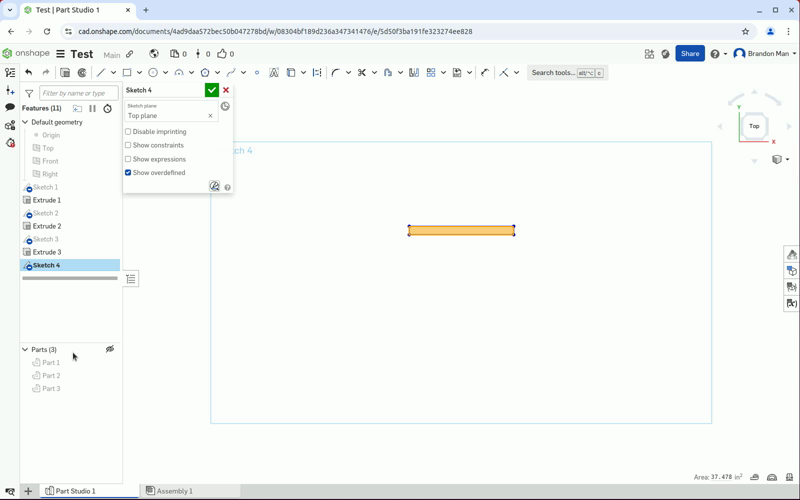
key(shift+e)
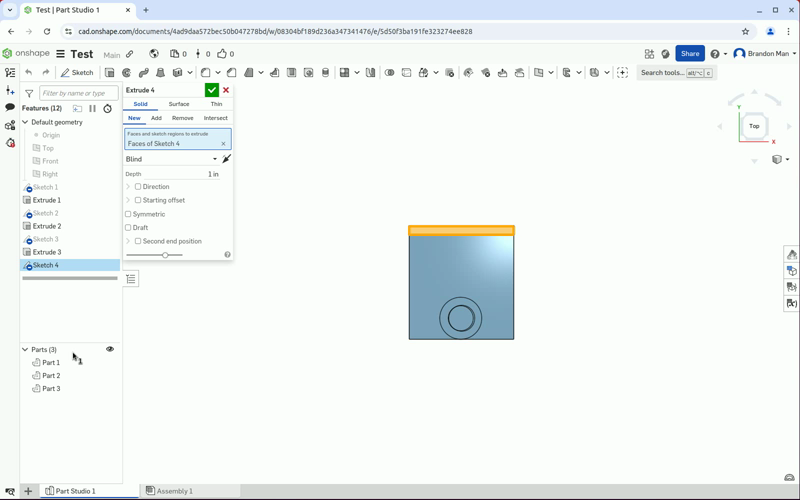
mouse_move(143, 106)
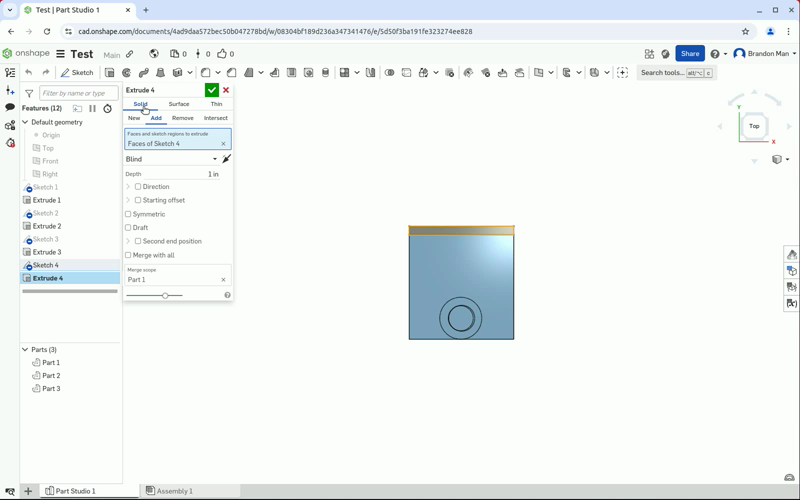
click(143, 106)
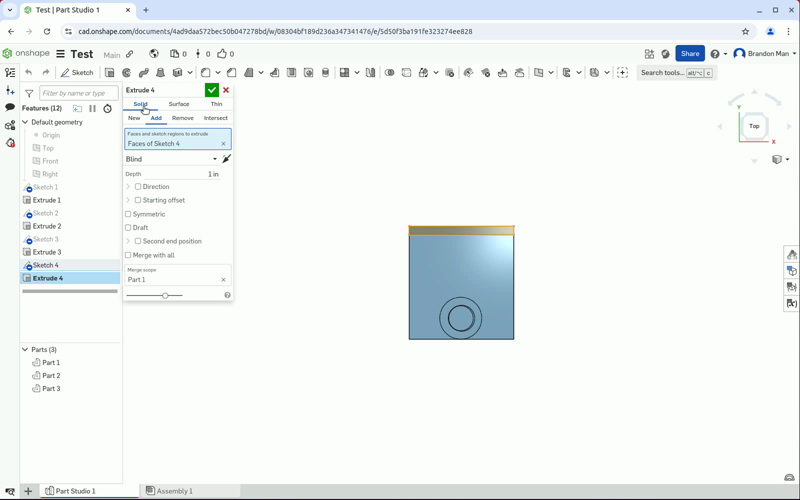
mouse_move(137, 120)
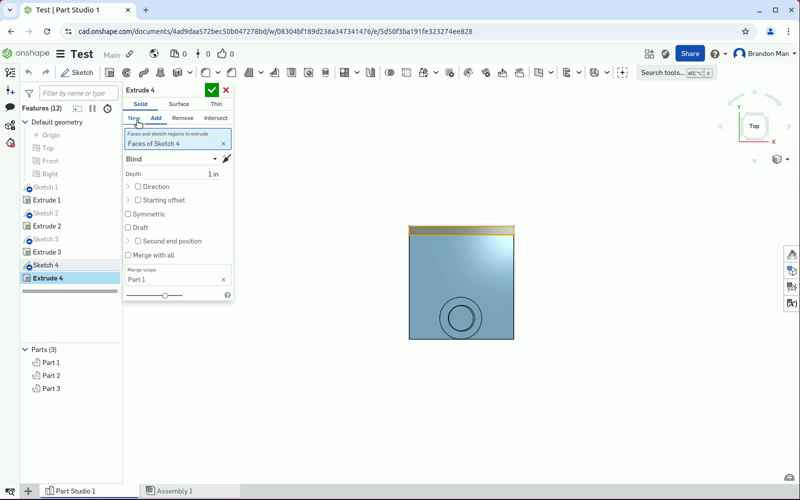
click(137, 120)
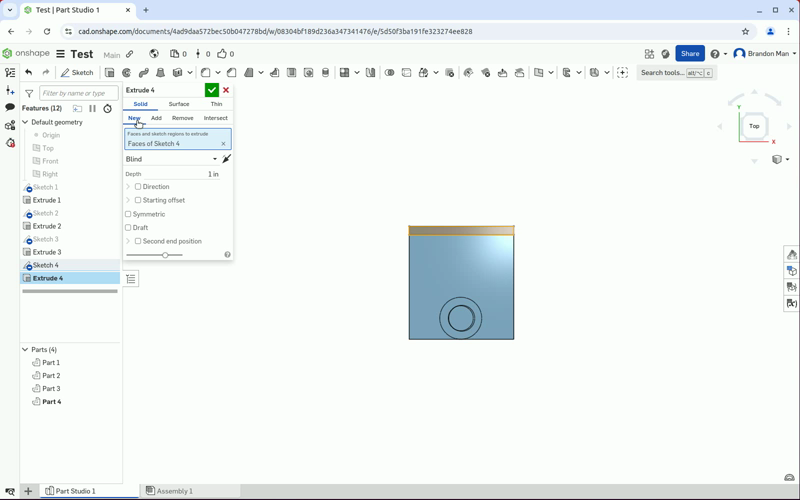
key(tab, 4)
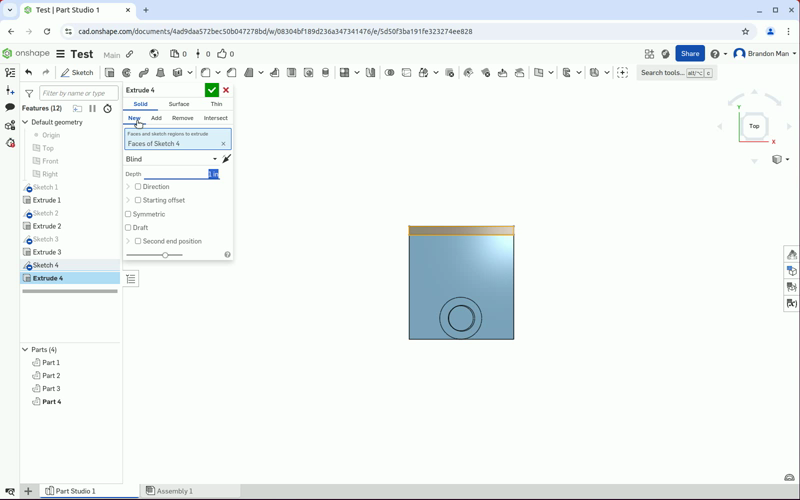
text(1.685)
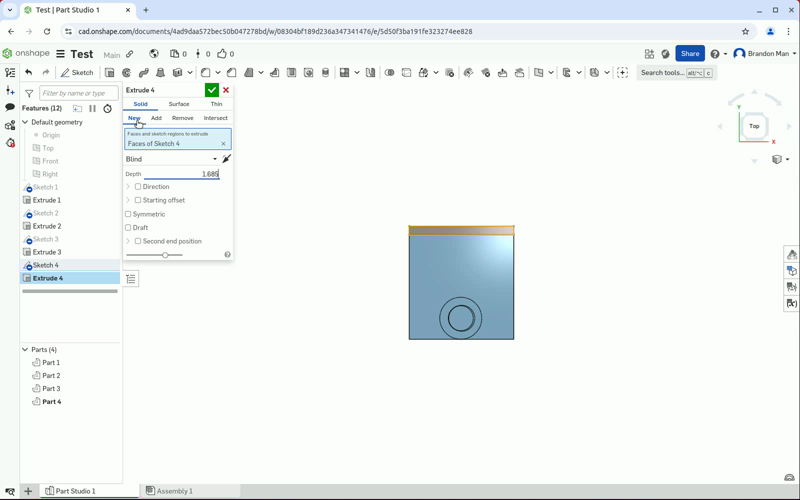
key(enter)
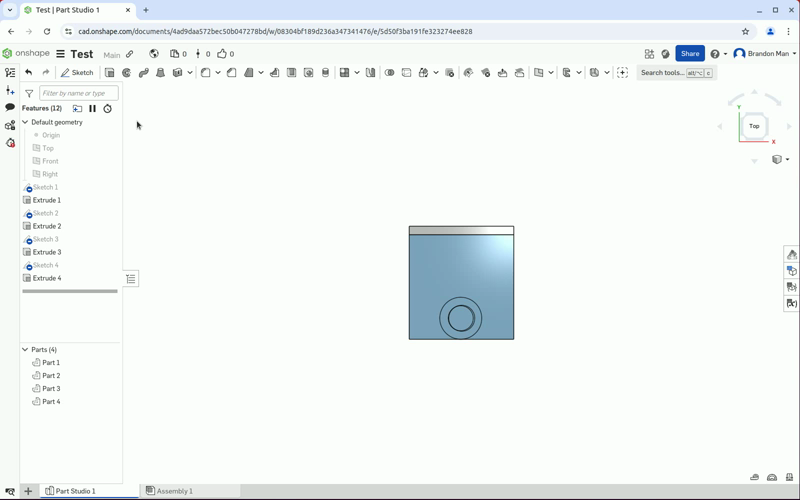
key(shift+h)
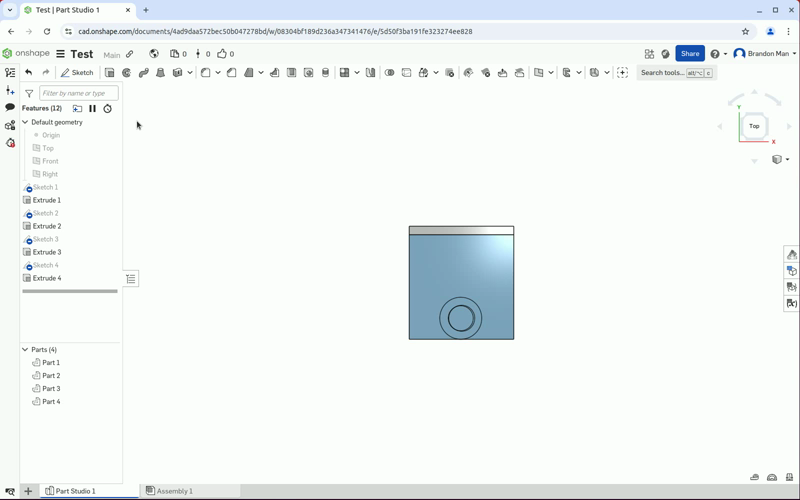
key(shift+h)
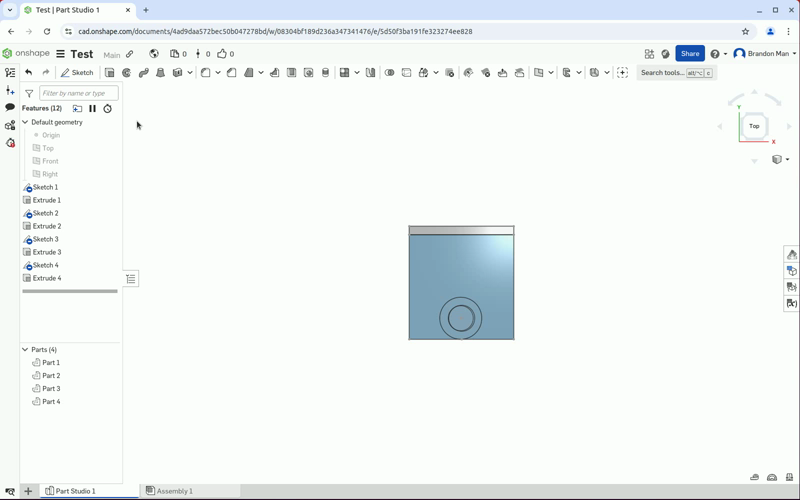
key(shift+7)
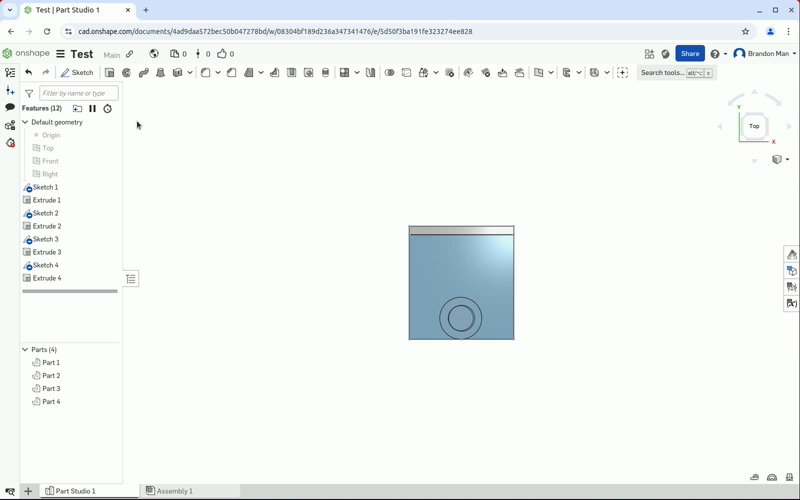
key(up, 3)
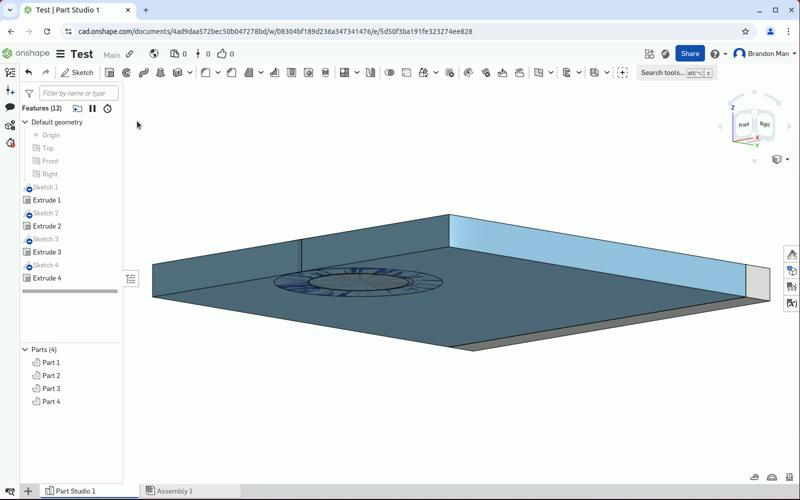
key(left, 3)
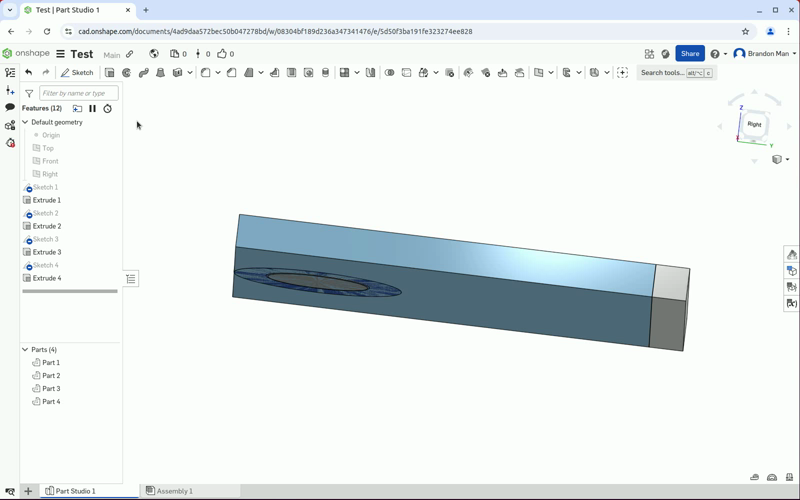
key(right, 3)
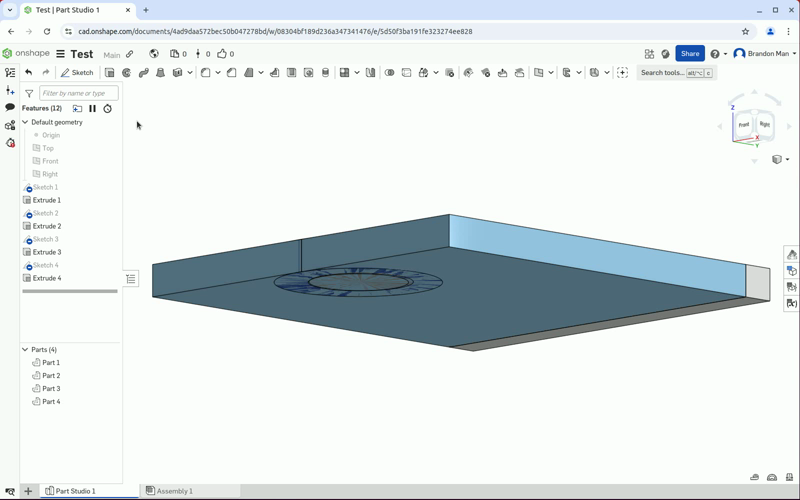
key(down, 3)
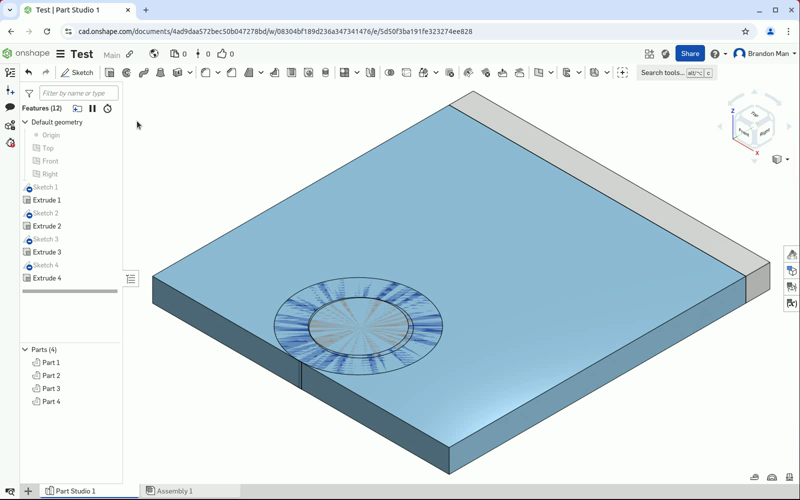
mouse_move(73, 189)
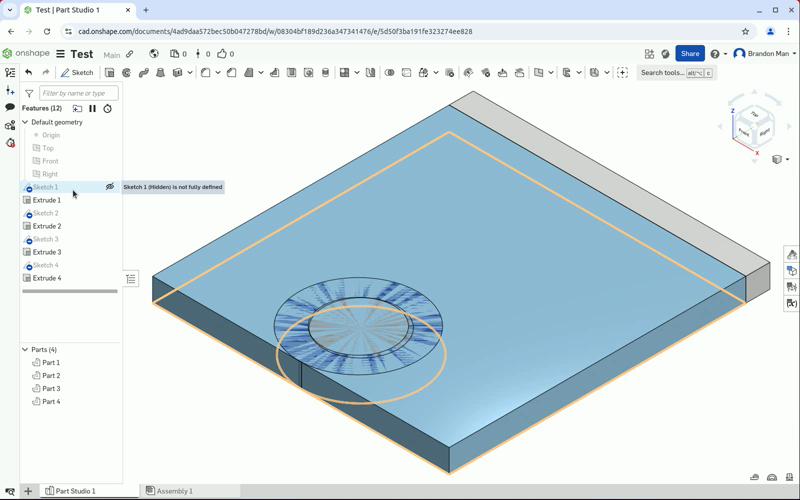
click(73, 189)